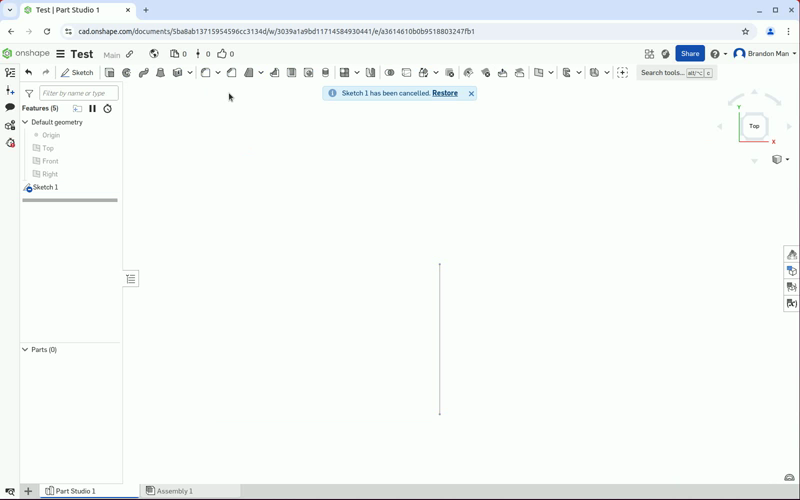
key(shift+h)
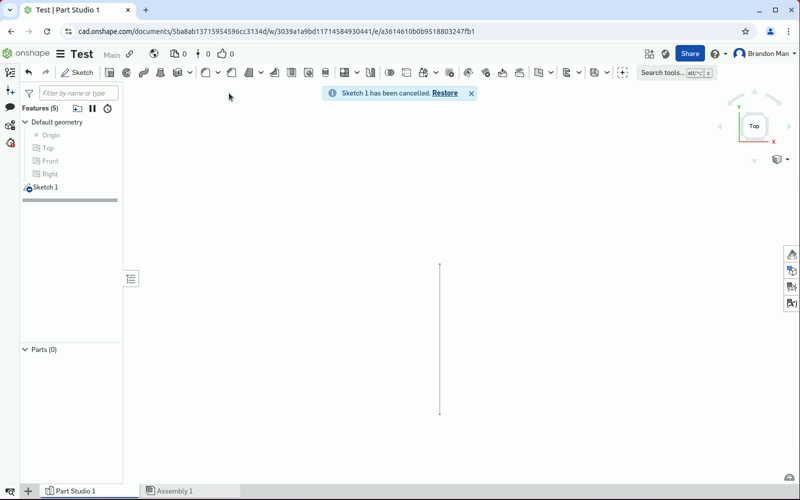
key(shift+s)
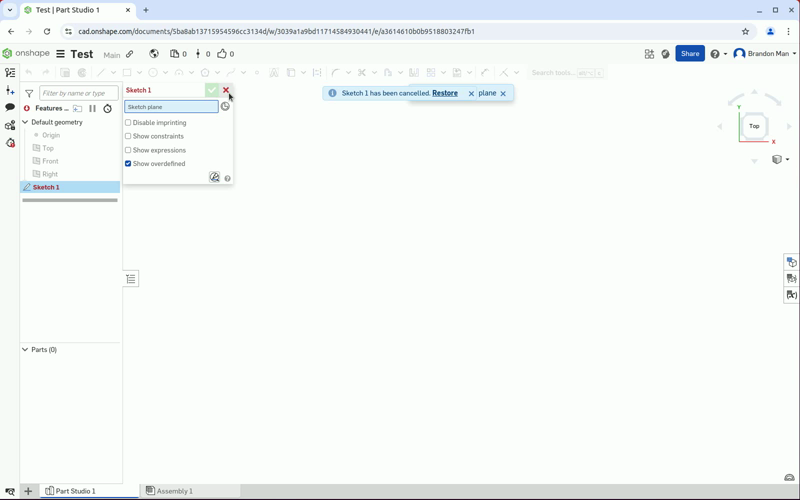
mouse_move(73, 150)
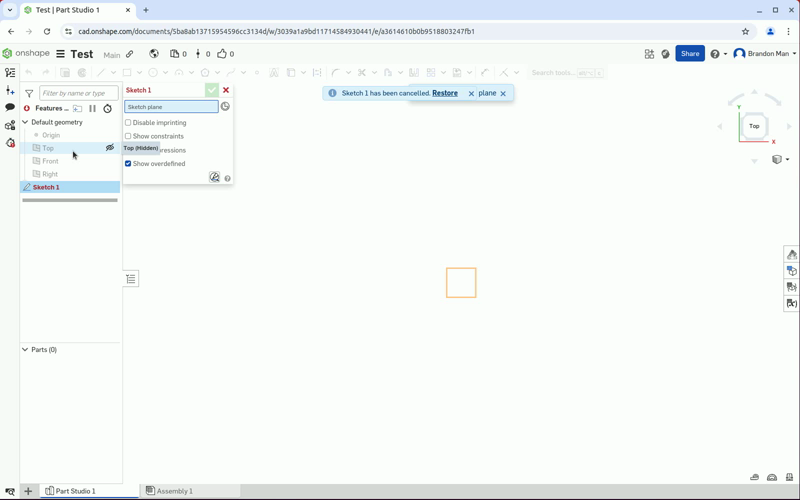
click(73, 150)
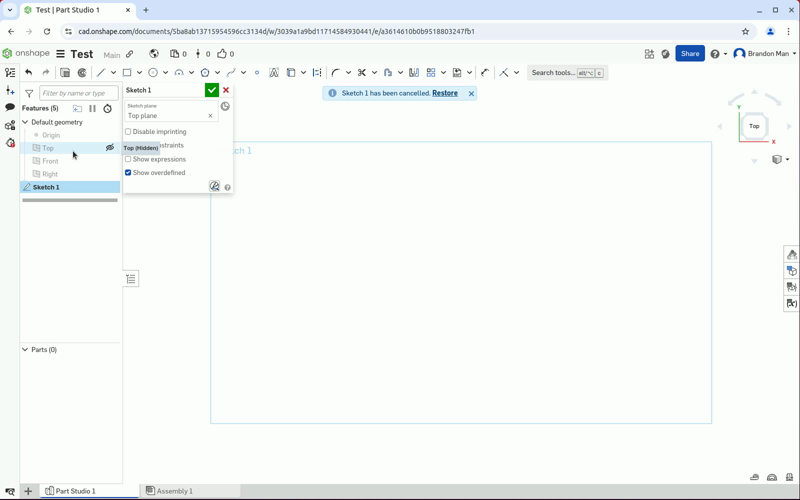
mouse_move(73, 352)
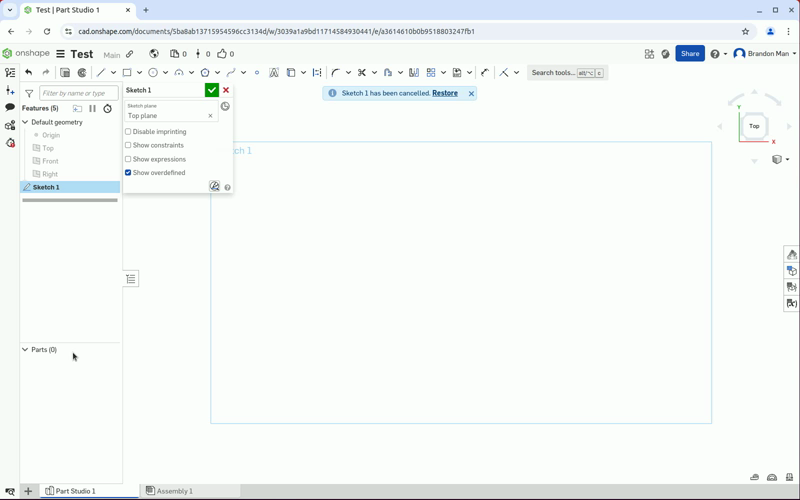
key(y)
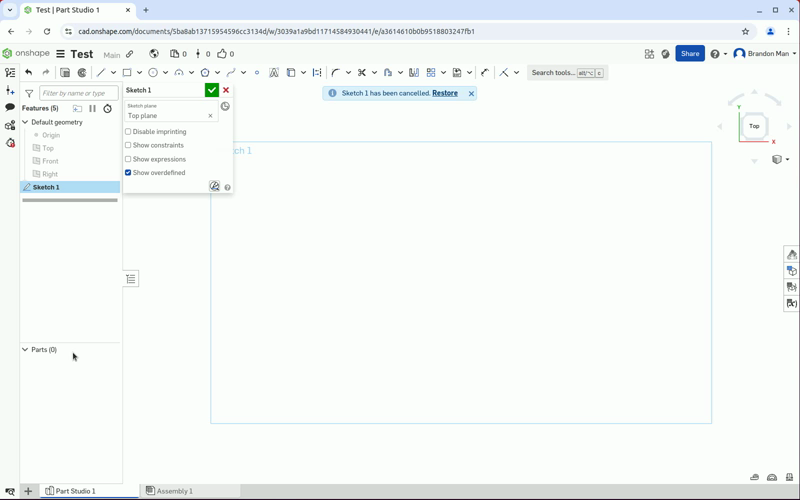
key(l)
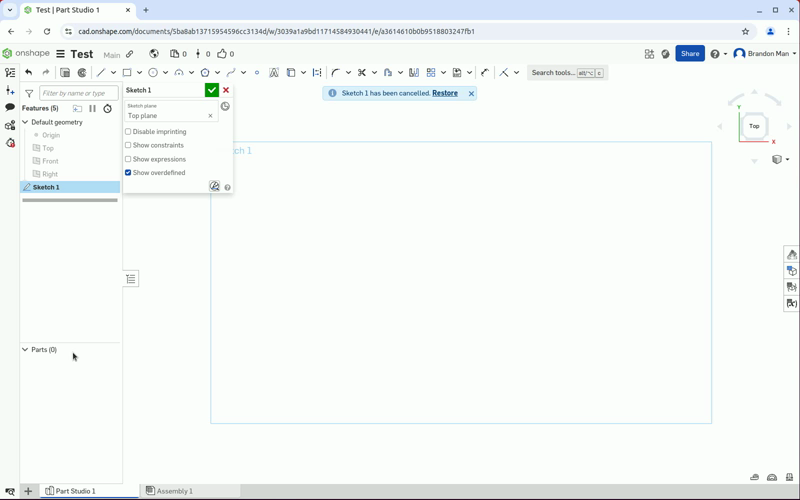
key_down(shift)
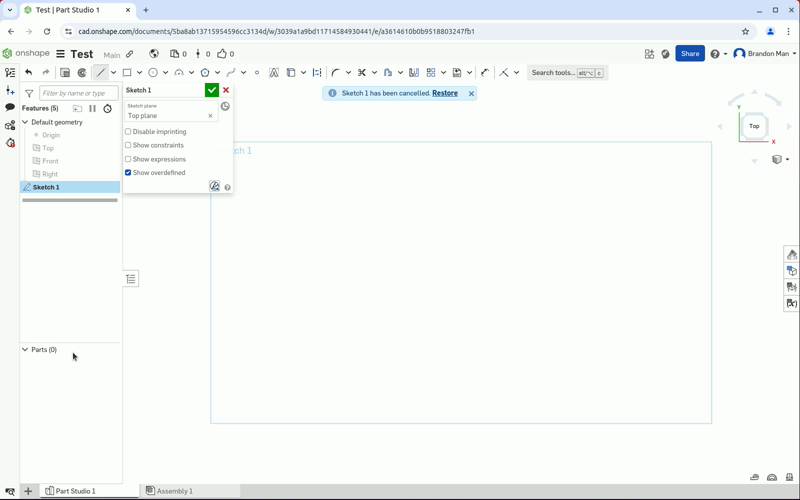
mouse_move(348, 333)
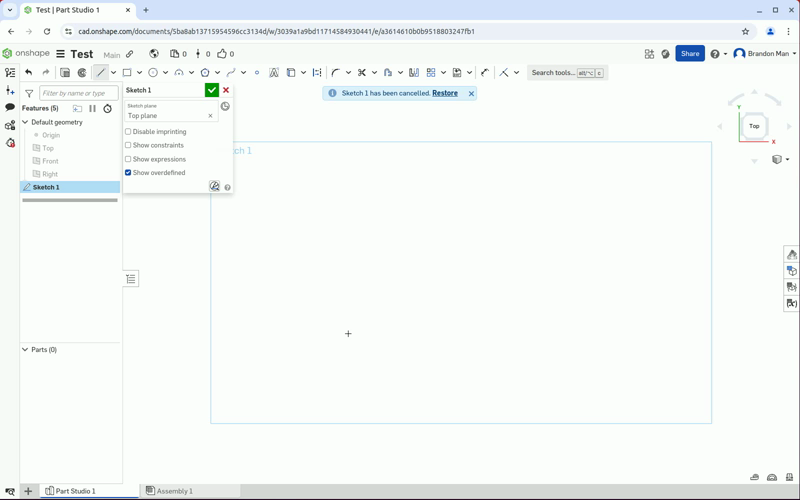
click(348, 333)
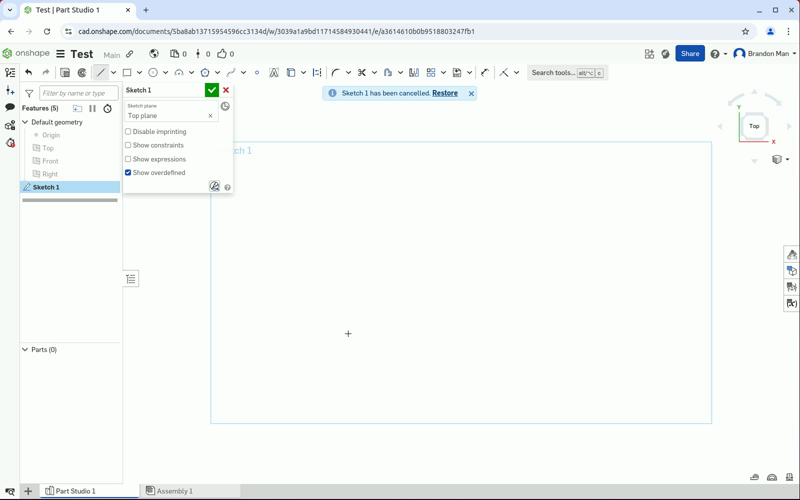
key_up(shift)
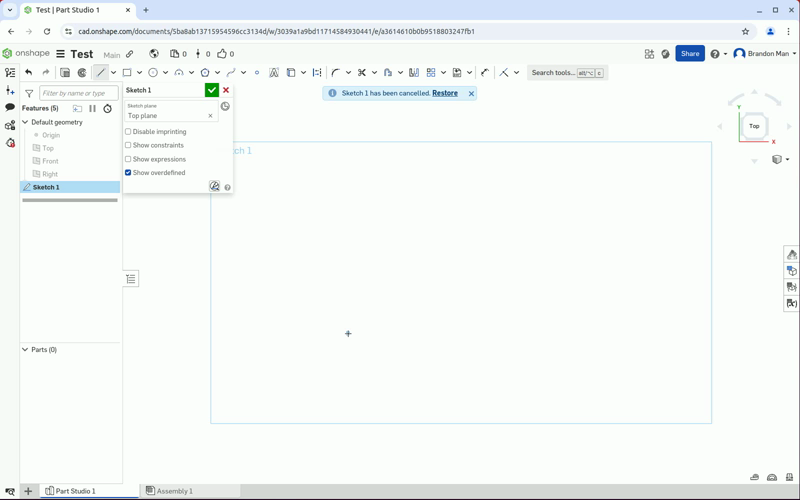
key_down(shift)
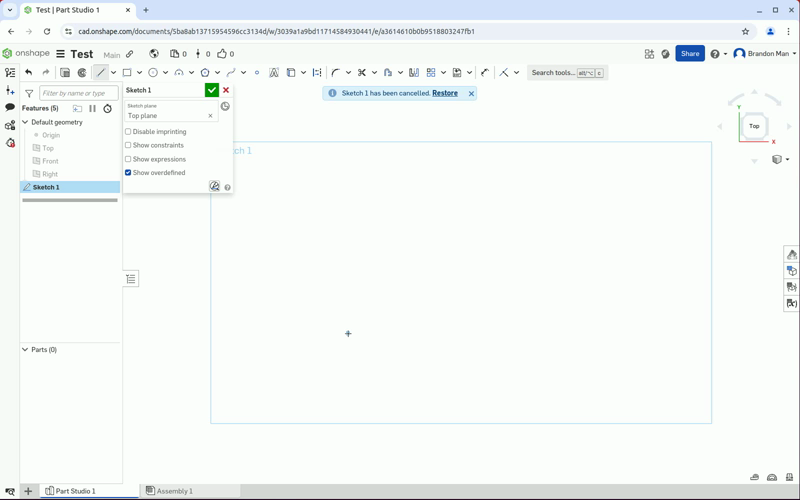
mouse_move(422, 333)
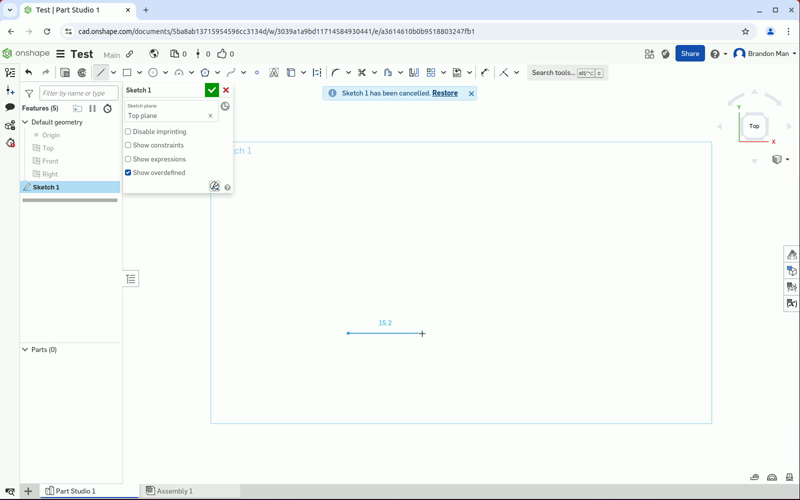
click(422, 333)
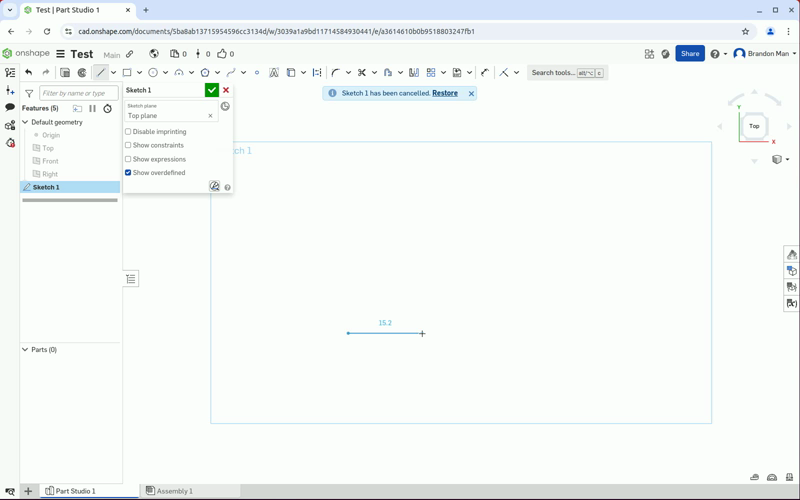
key_up(shift)
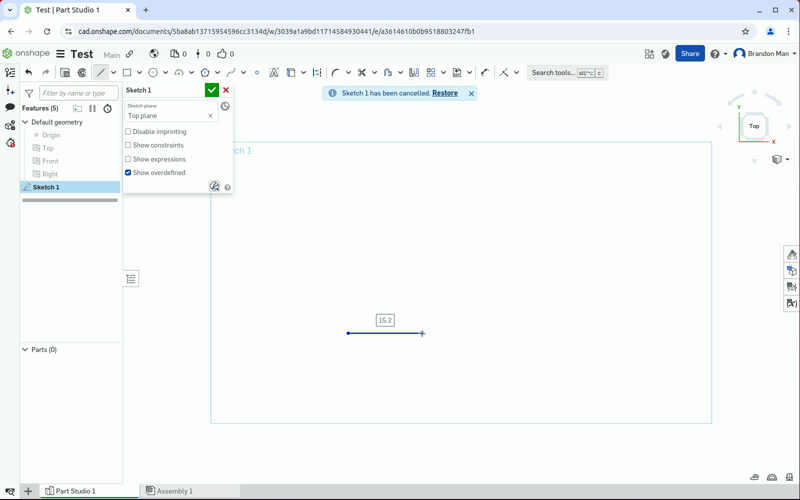
key_down(shift)
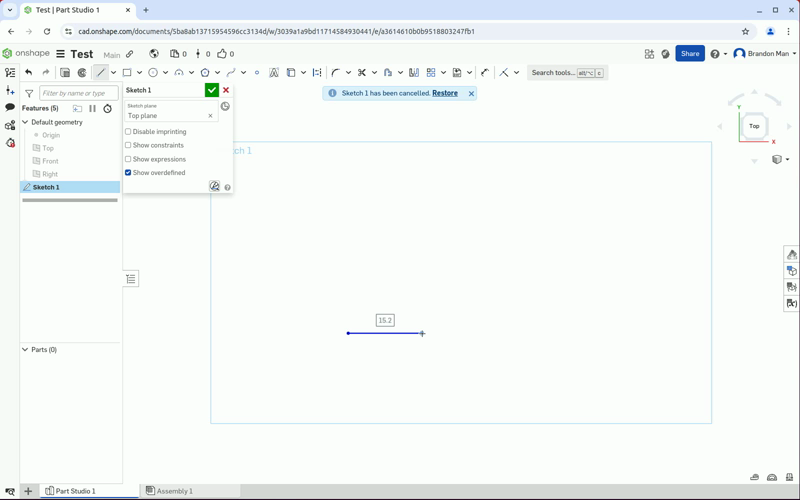
mouse_move(452, 333)
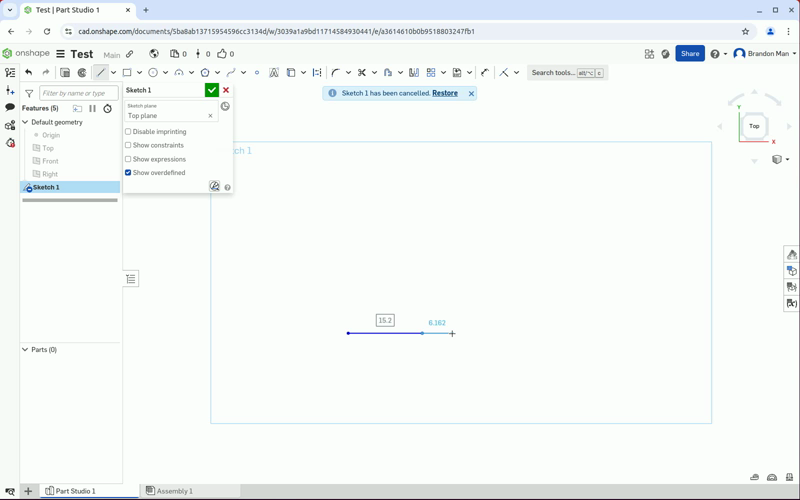
mouse_move(422, 294)
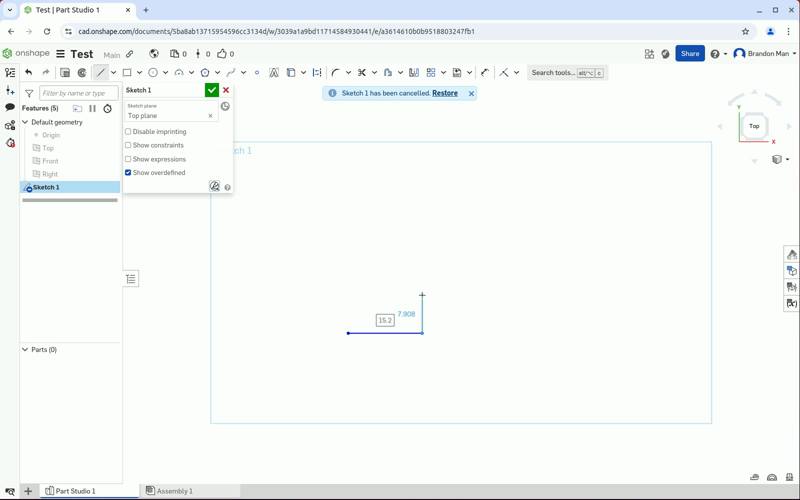
click(422, 294)
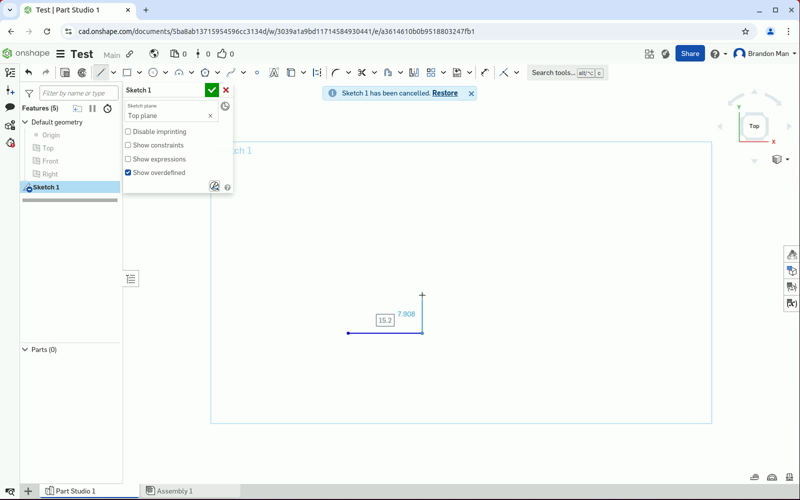
key_up(shift)
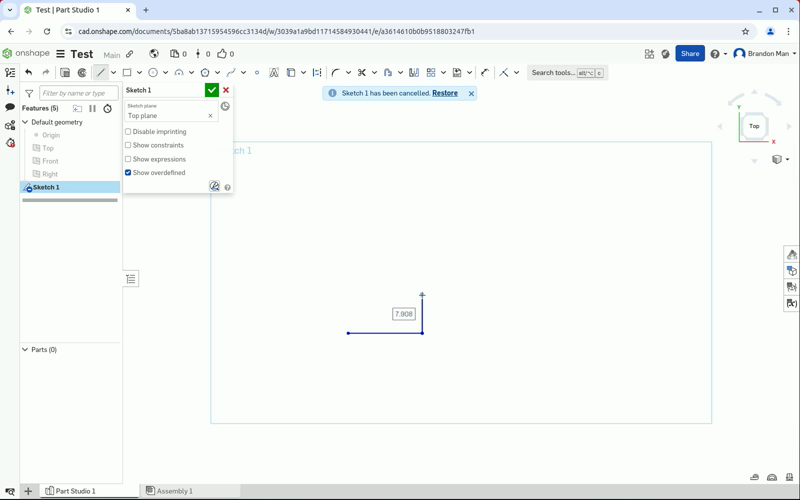
key_down(shift)
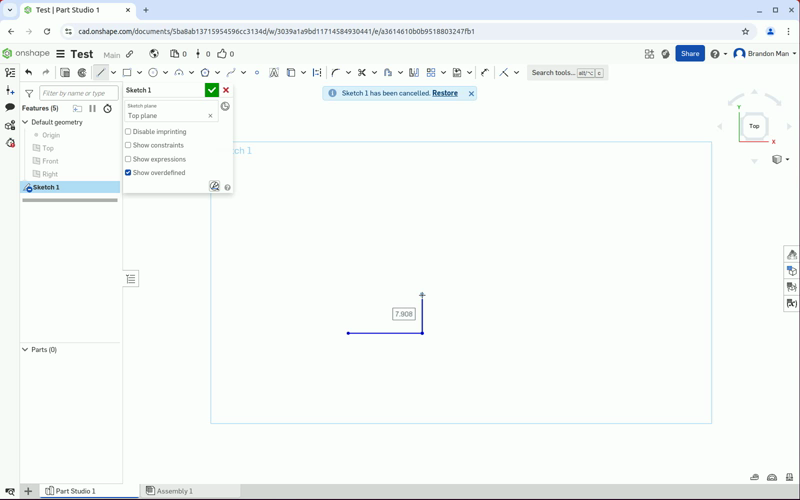
mouse_move(422, 222)
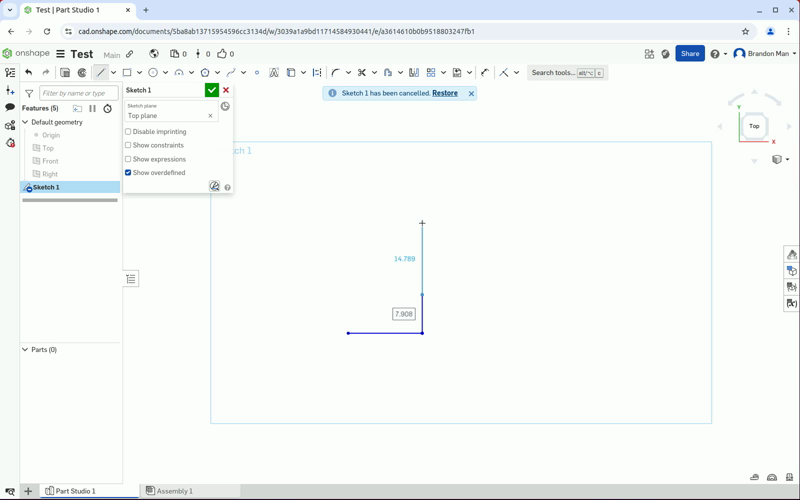
click(422, 222)
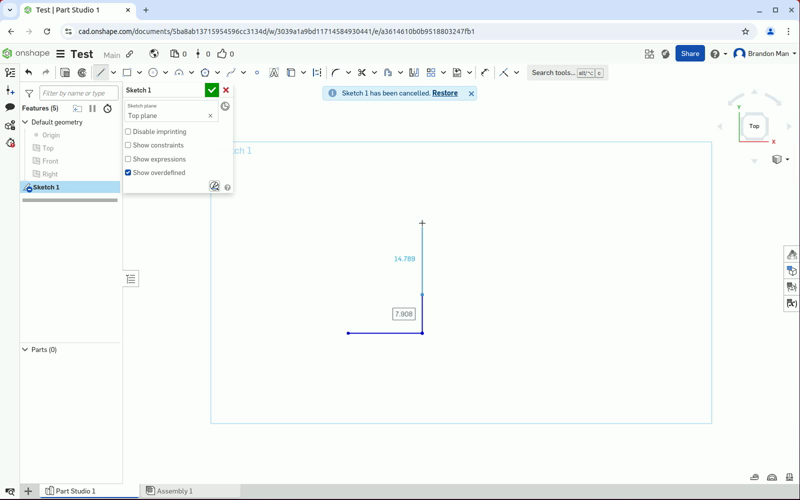
key_up(shift)
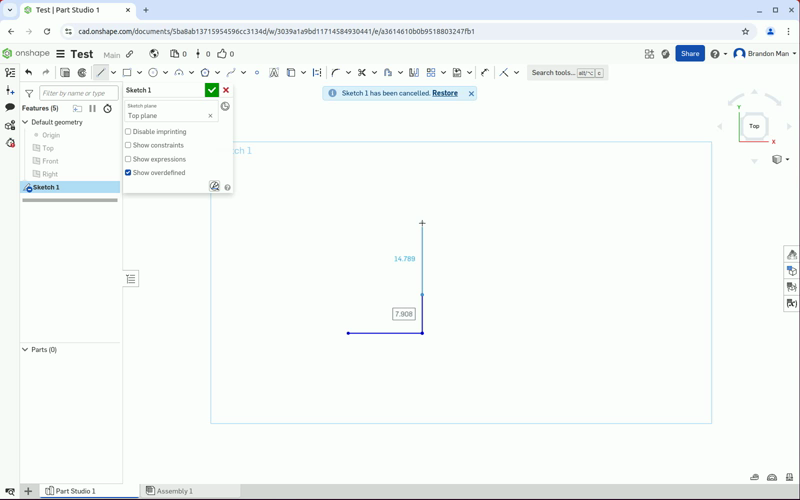
key_down(shift)
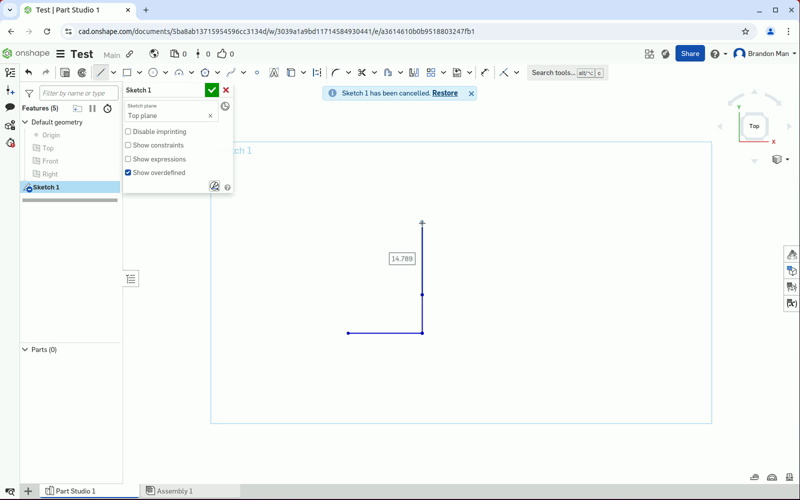
mouse_move(452, 222)
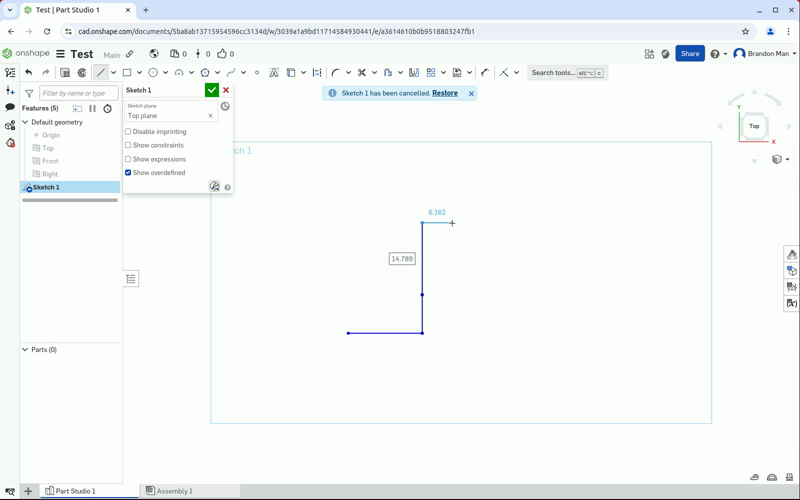
mouse_move(422, 187)
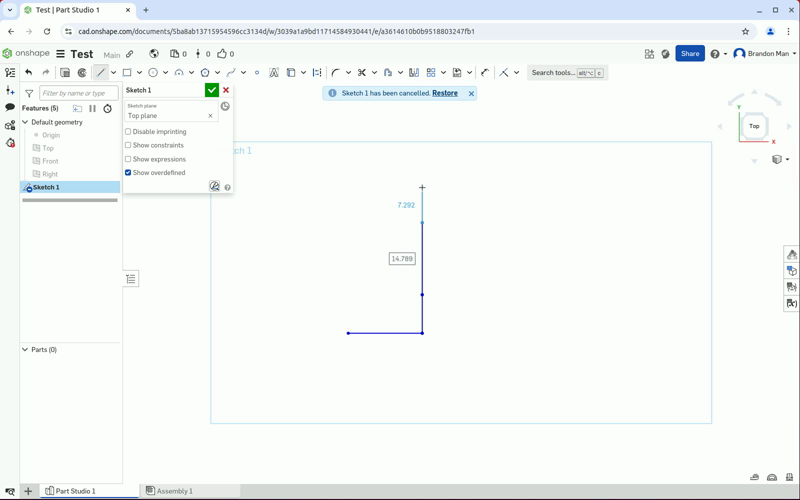
click(422, 187)
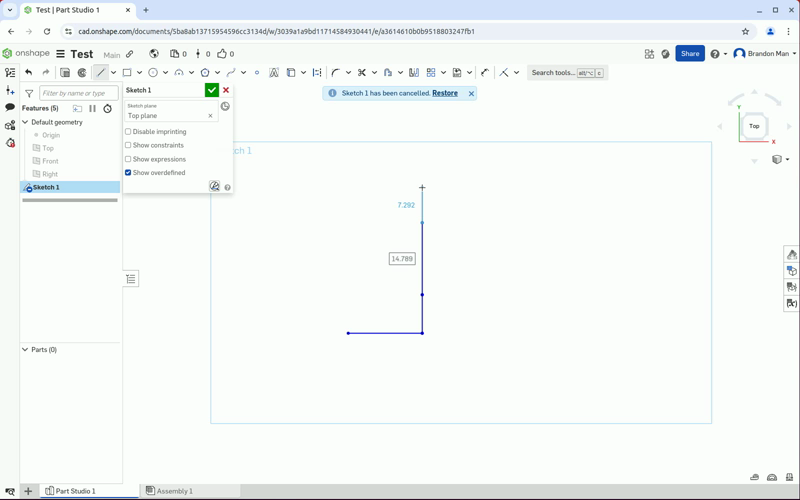
key_up(shift)
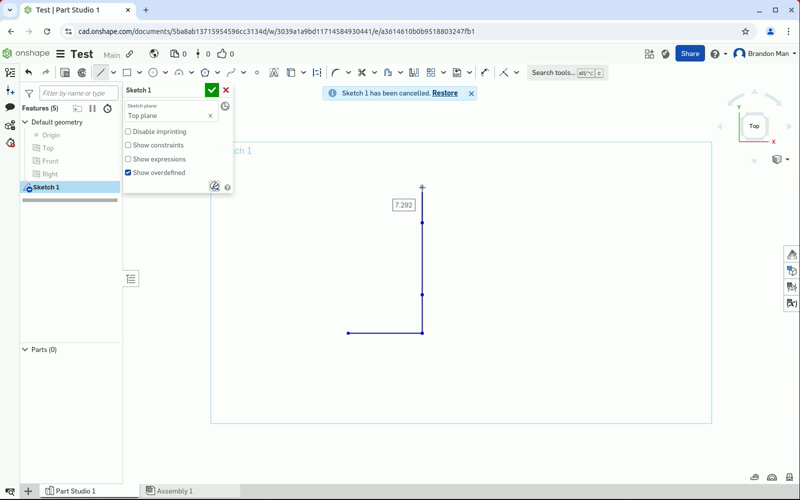
key_down(shift)
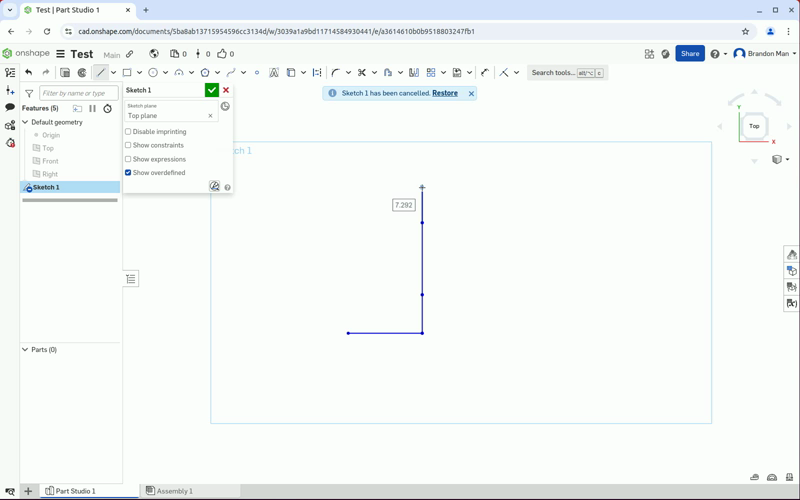
mouse_move(348, 187)
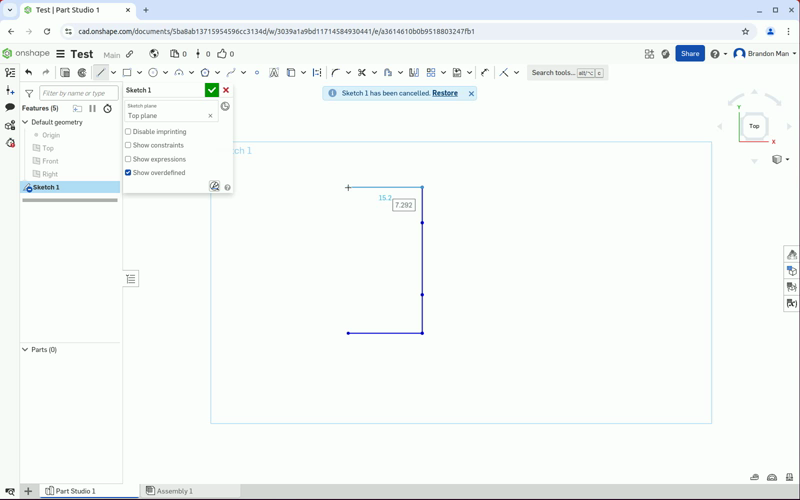
click(348, 187)
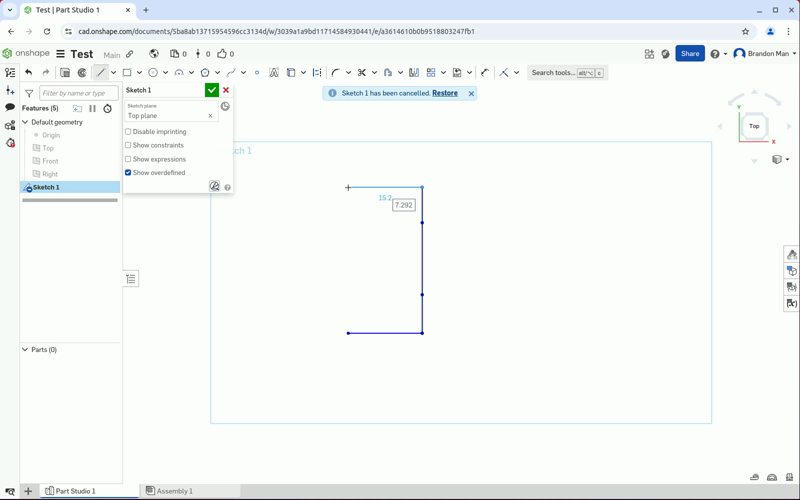
key_up(shift)
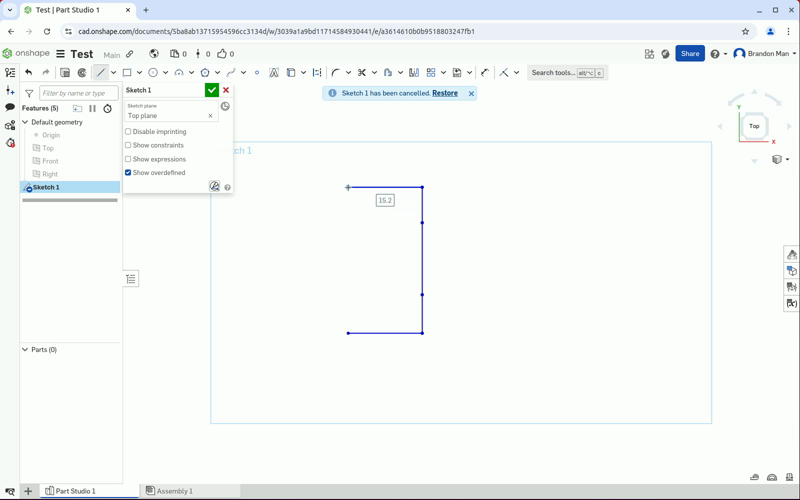
key_down(shift)
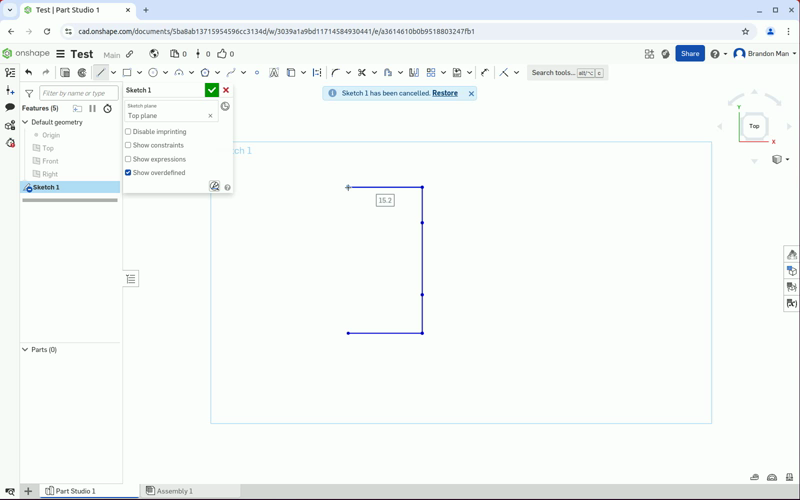
mouse_move(348, 333)
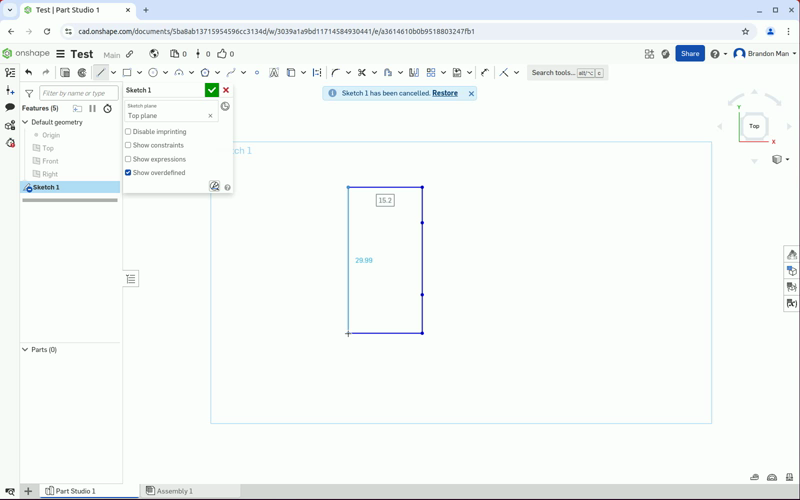
key_up(shift)
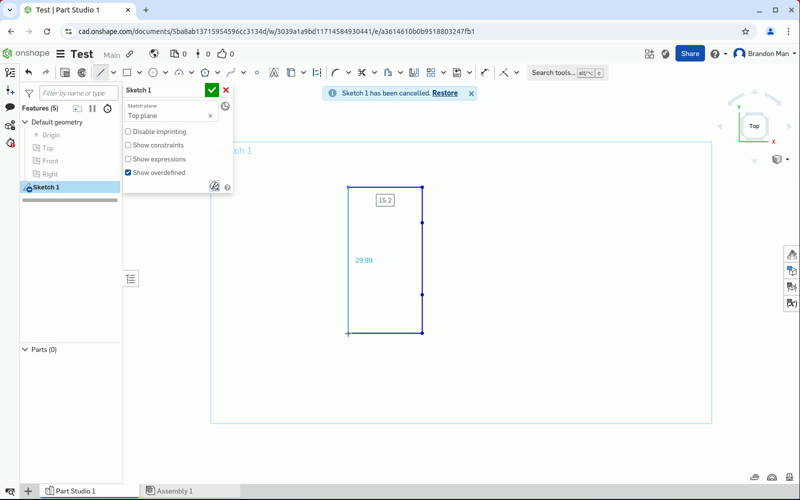
click(348, 333)
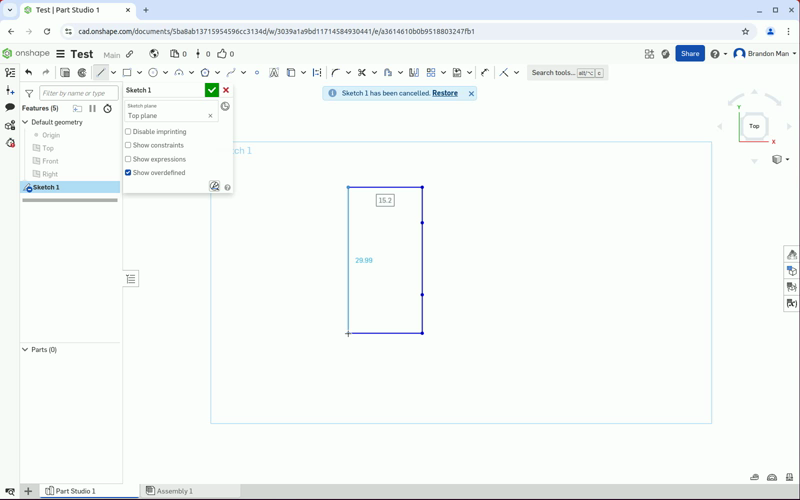
key(esc)
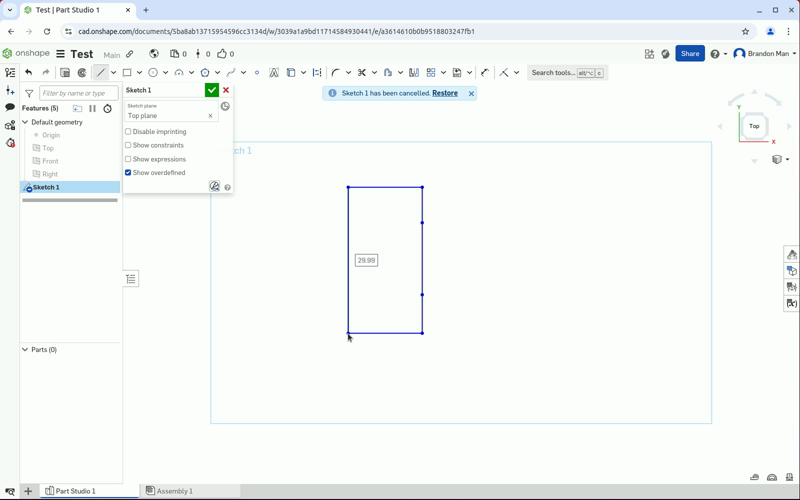
mouse_move(399, 281)
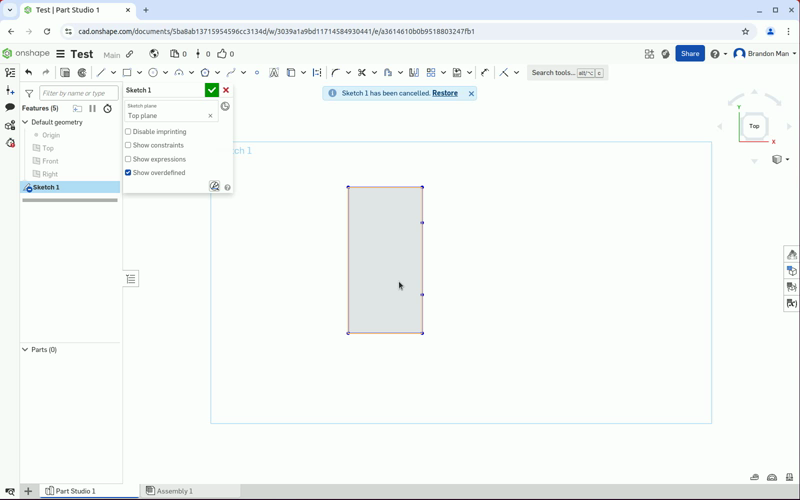
click(399, 281)
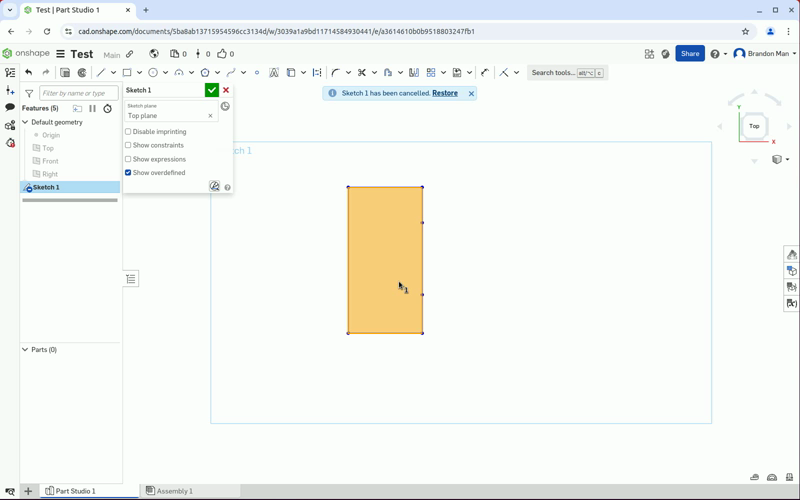
mouse_move(73, 352)
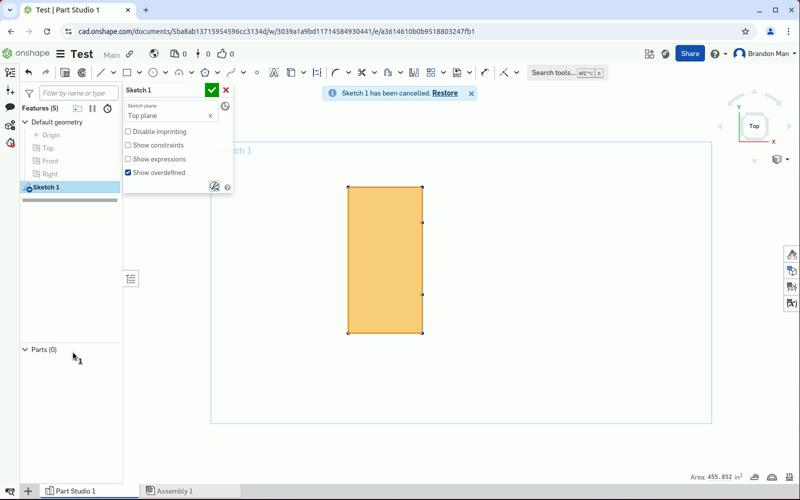
key(shift+y)
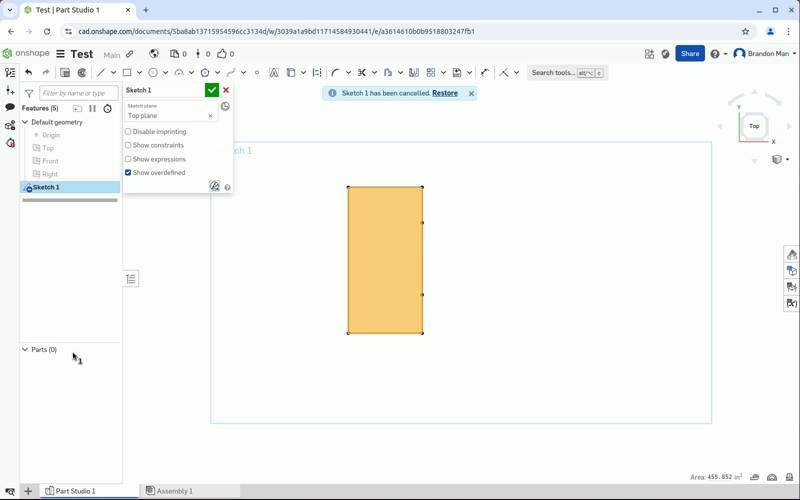
key(shift+e)
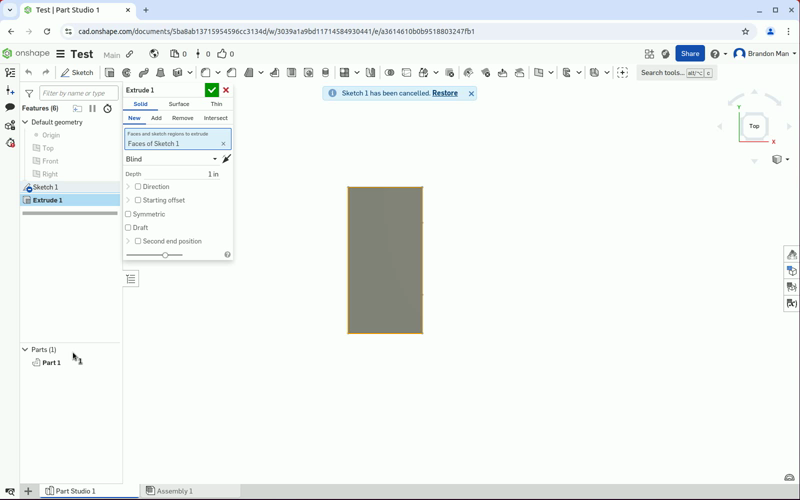
mouse_move(143, 106)
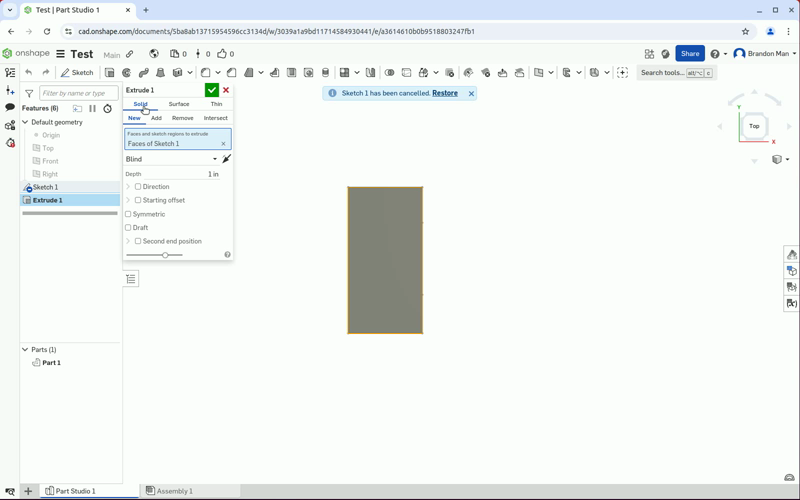
click(143, 106)
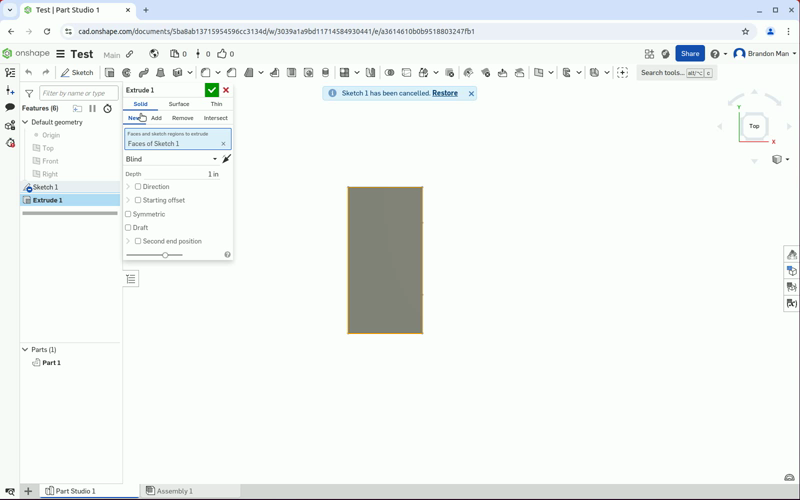
mouse_move(137, 120)
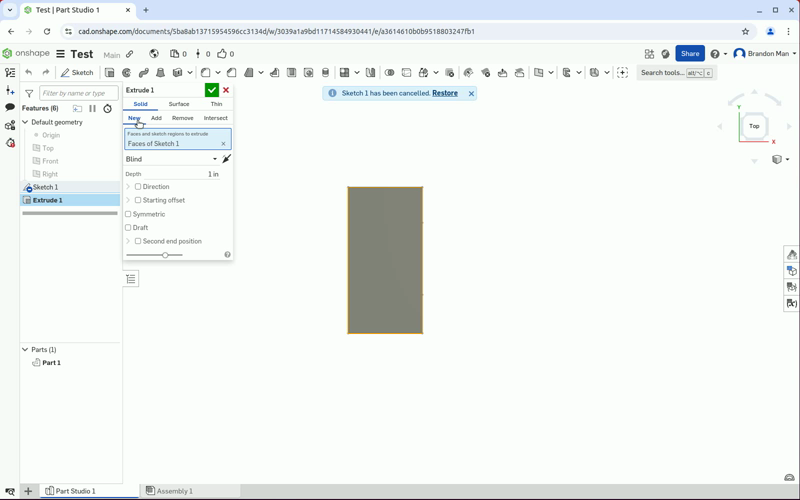
click(137, 120)
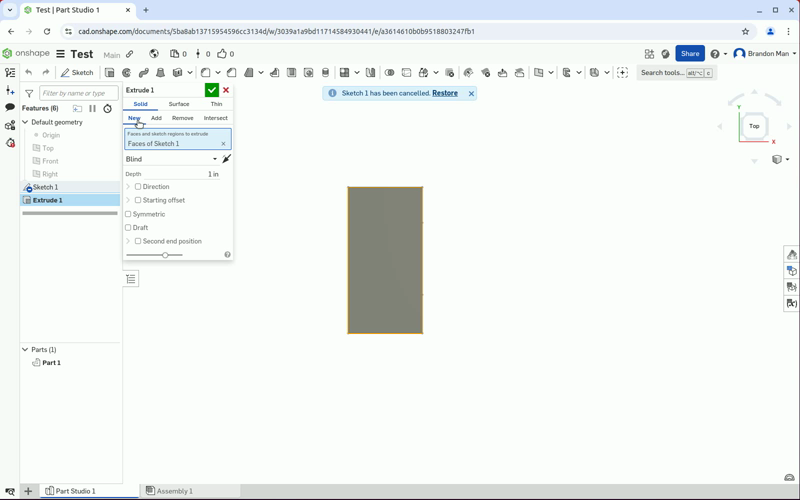
key(tab, 4)
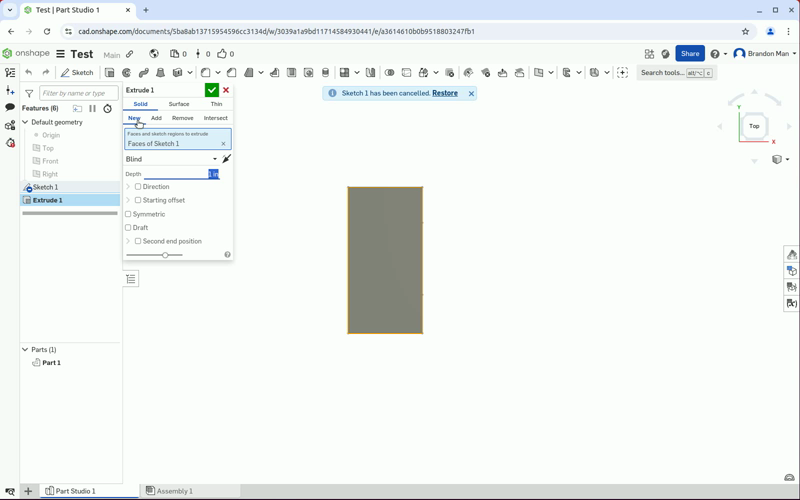
text(22.627)
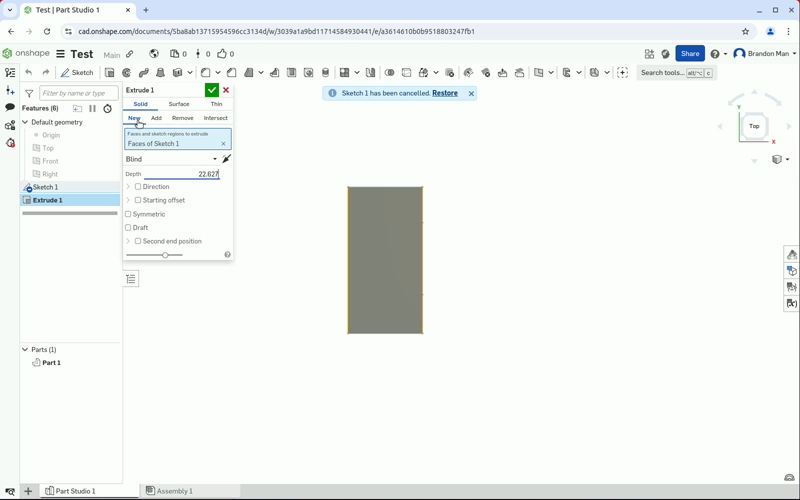
key(enter)
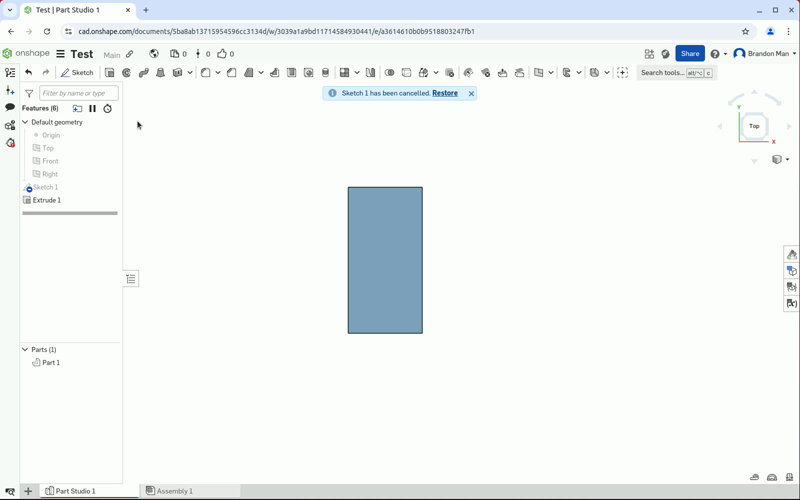
key(shift+h)
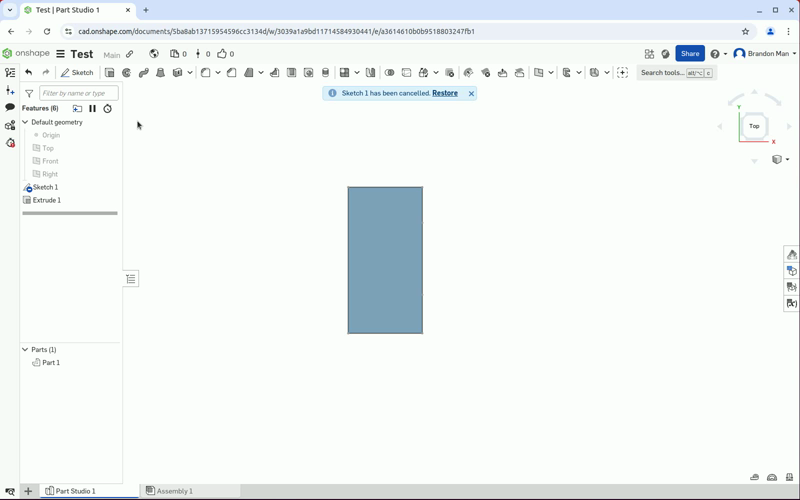
key(shift+h)
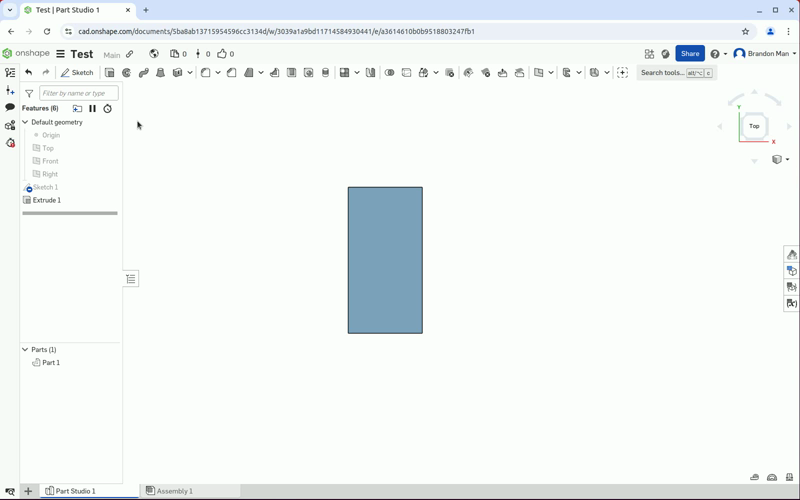
mouse_move(73, 189)
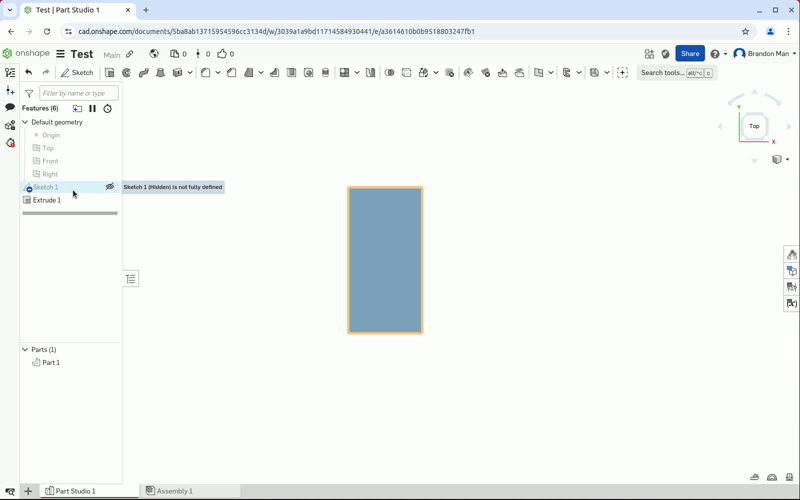
click(73, 189)
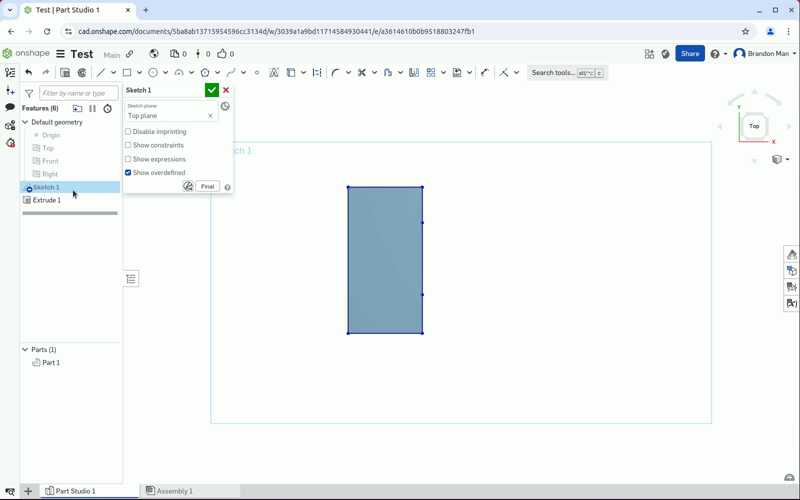
mouse_move(229, 92)
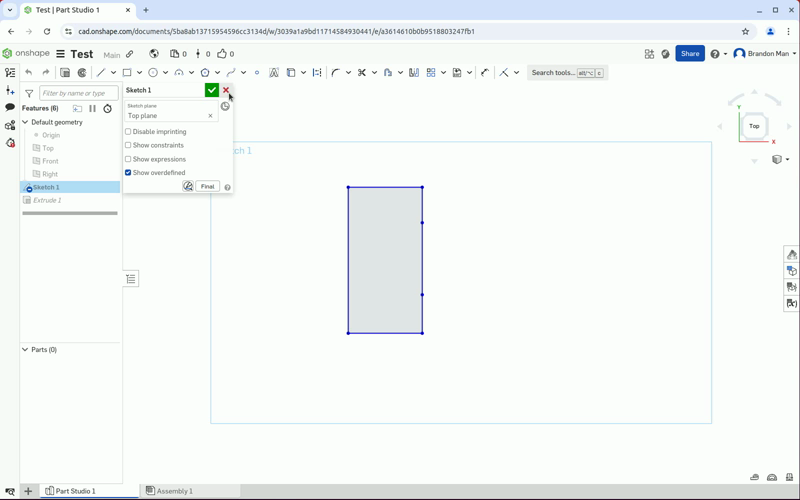
click(229, 92)
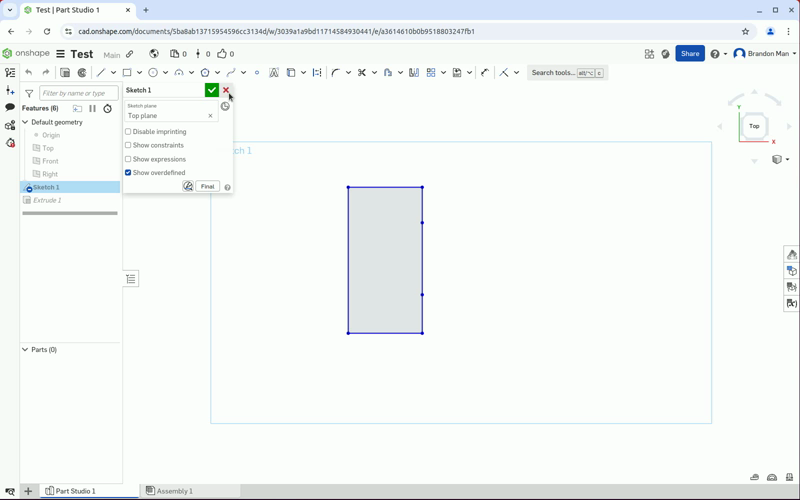
key(shift+s)
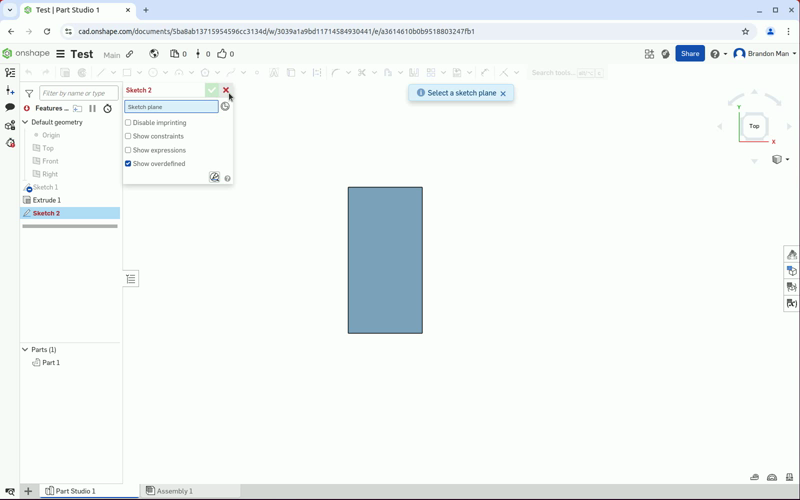
mouse_move(73, 150)
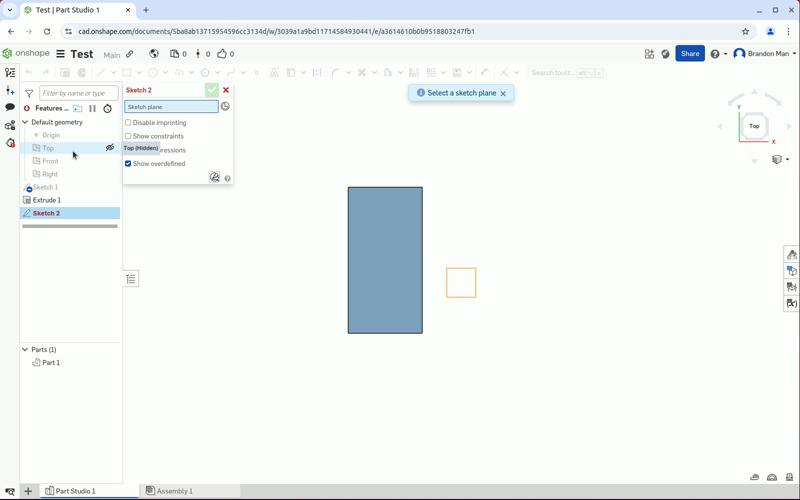
click(73, 150)
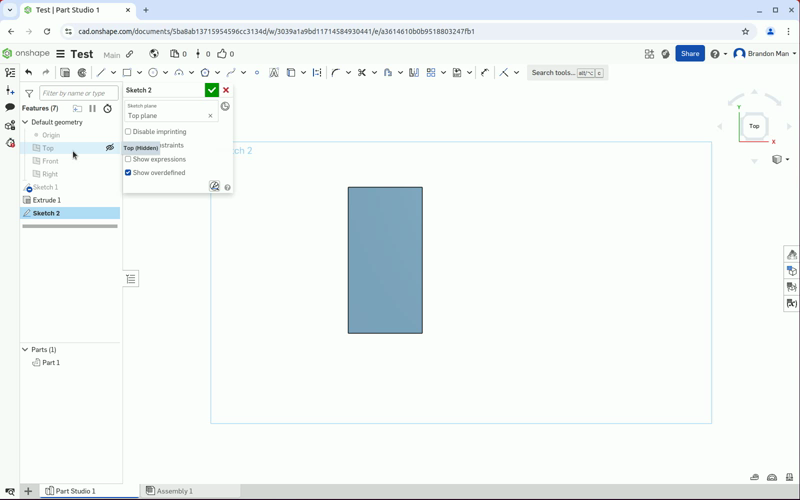
mouse_move(73, 352)
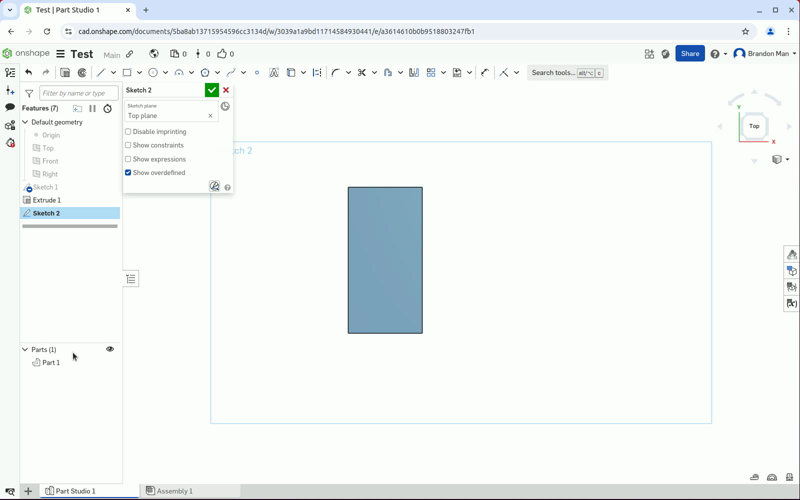
key(y)
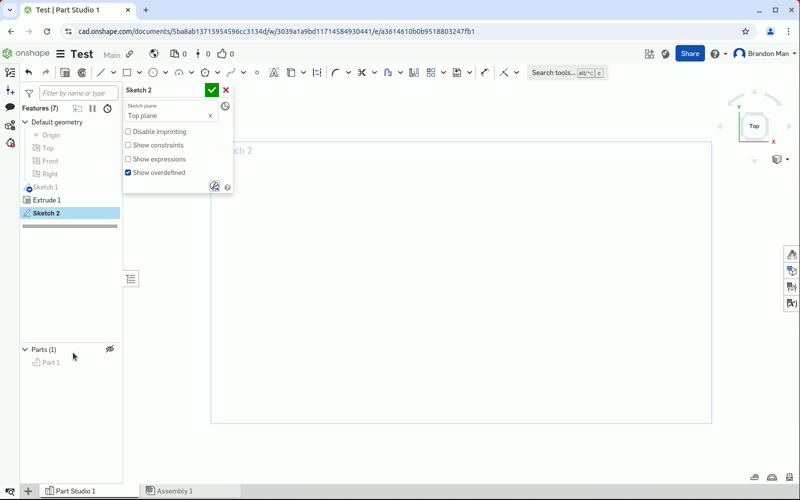
key(l)
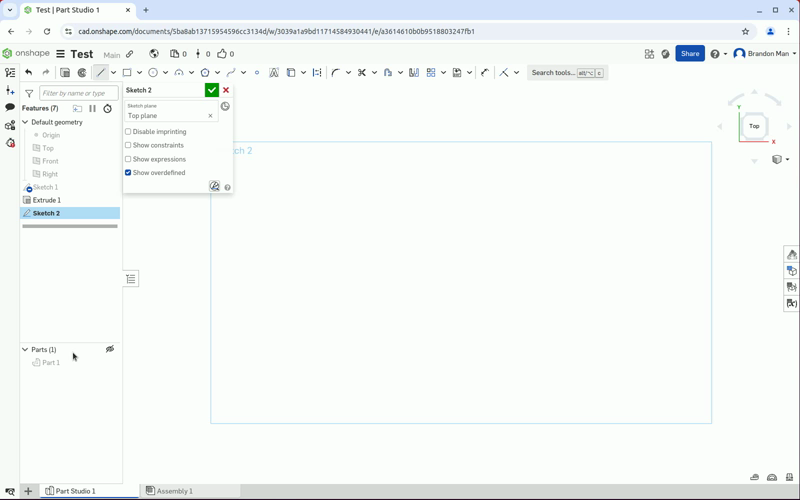
key_down(shift)
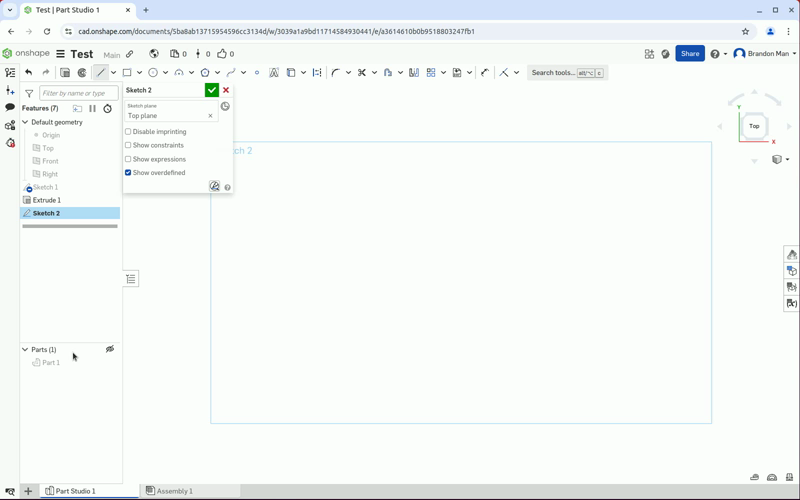
mouse_move(422, 295)
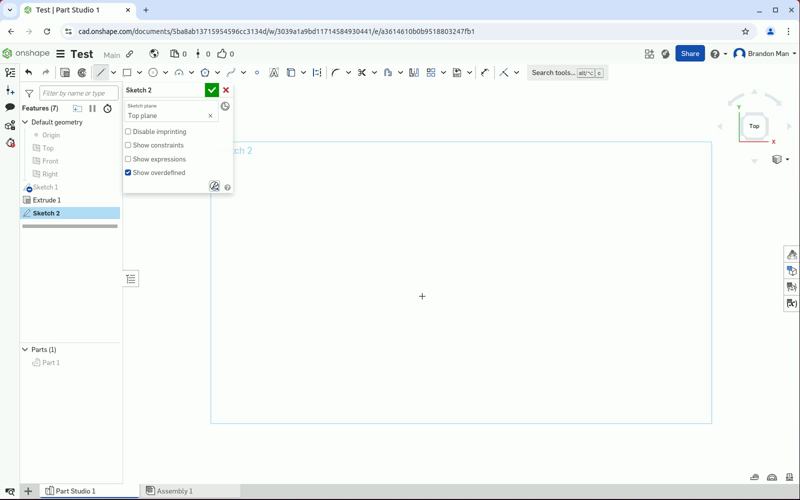
click(422, 295)
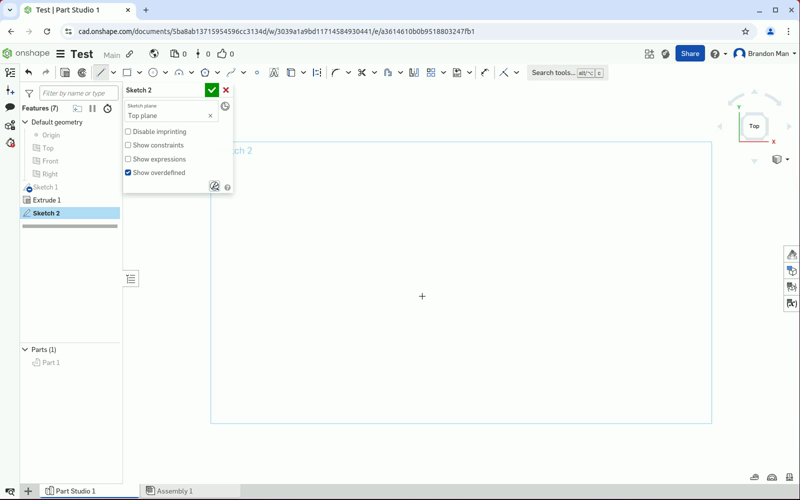
key_up(shift)
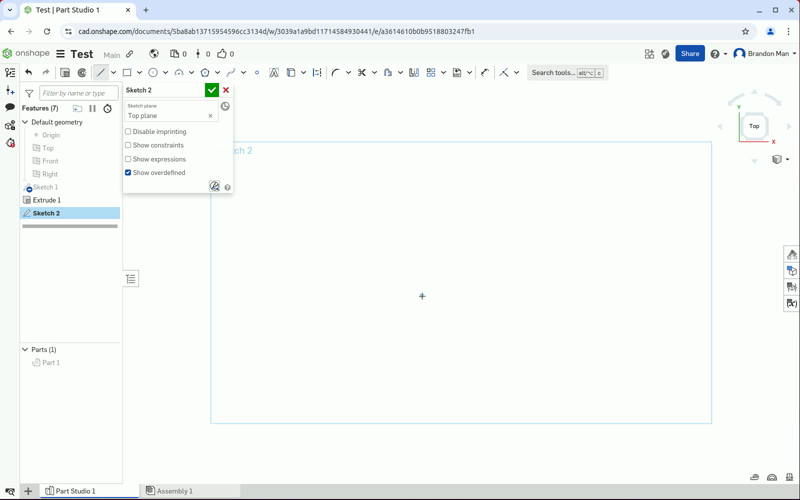
key_down(shift)
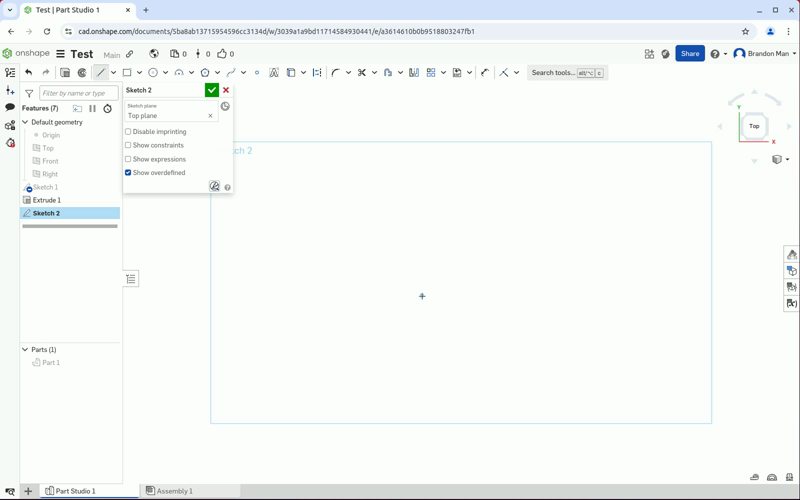
mouse_move(495, 295)
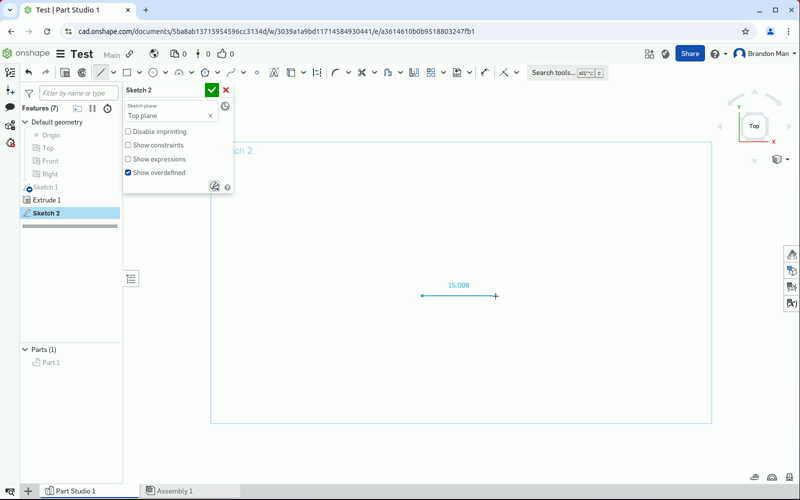
click(495, 295)
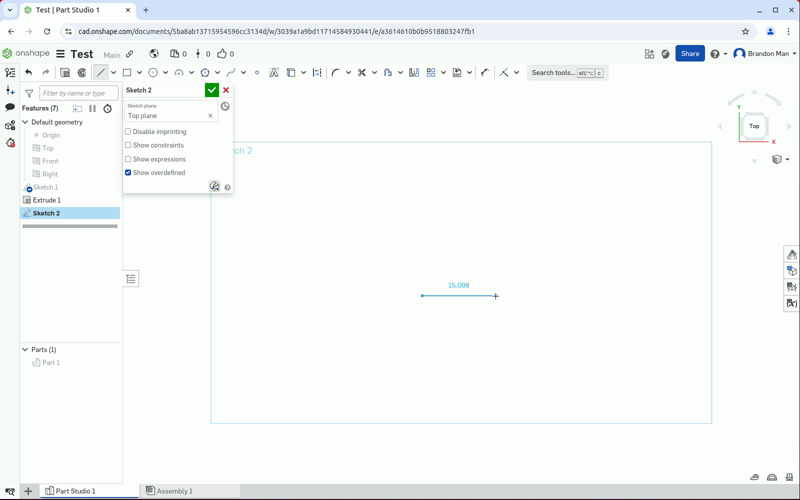
key_up(shift)
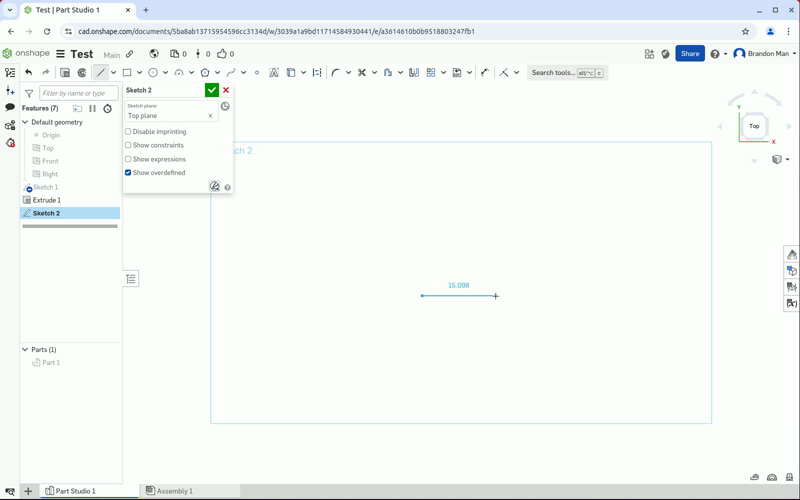
key_down(shift)
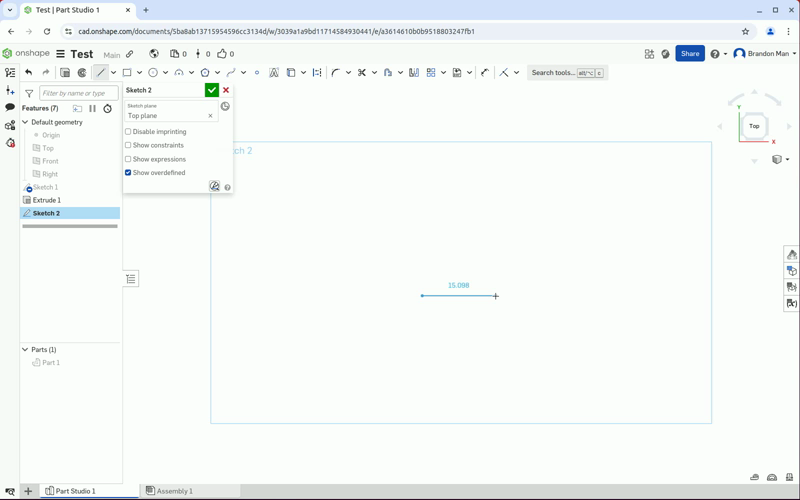
mouse_move(525, 295)
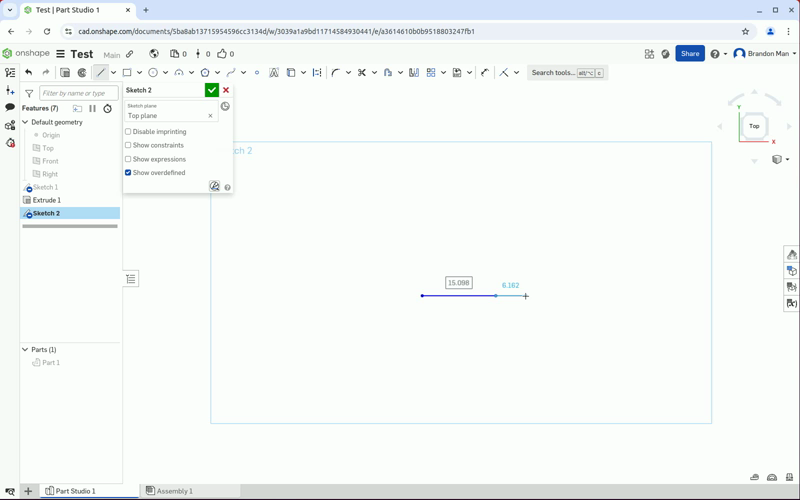
mouse_move(495, 334)
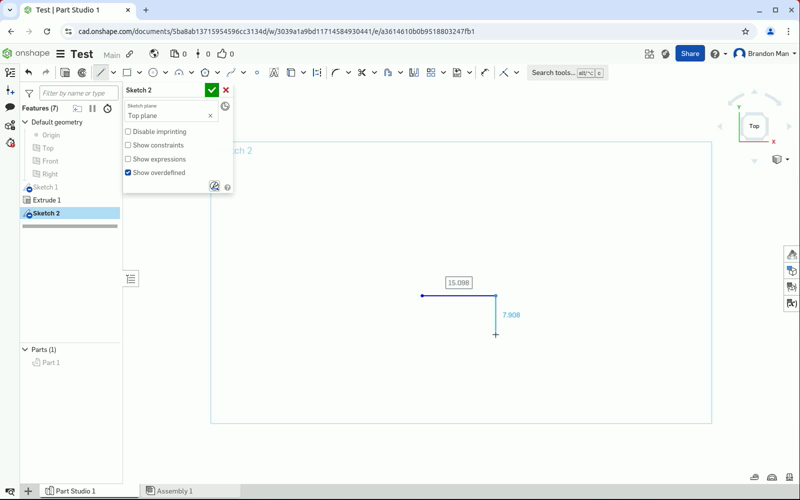
click(495, 334)
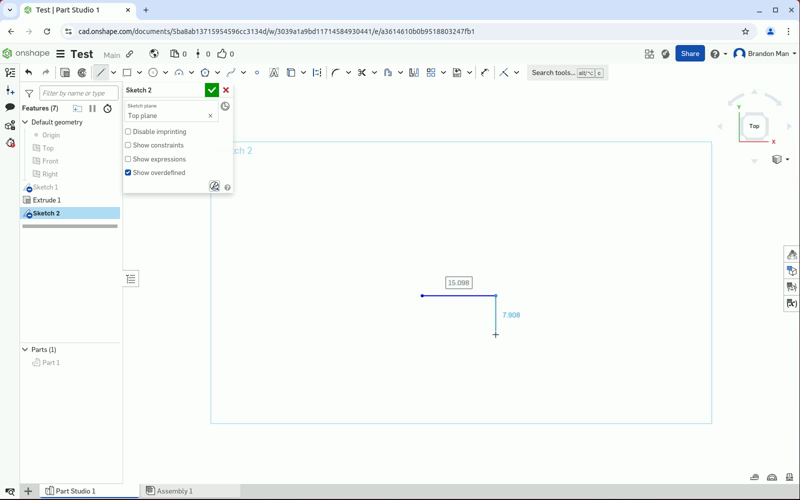
key_up(shift)
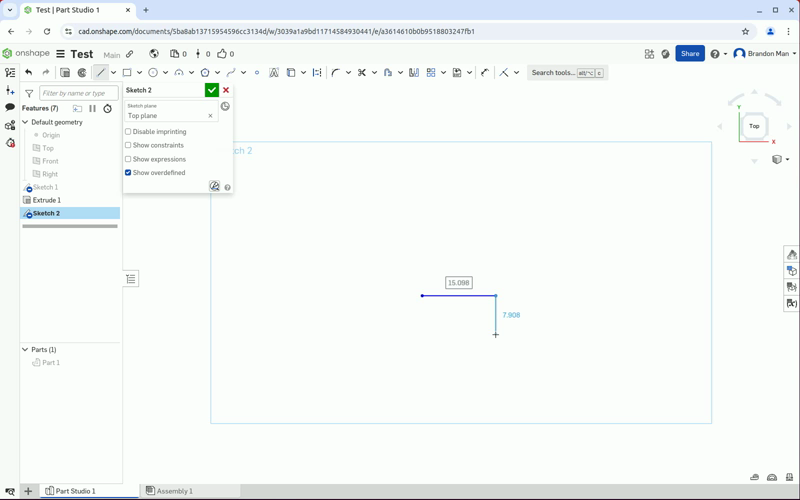
key_down(shift)
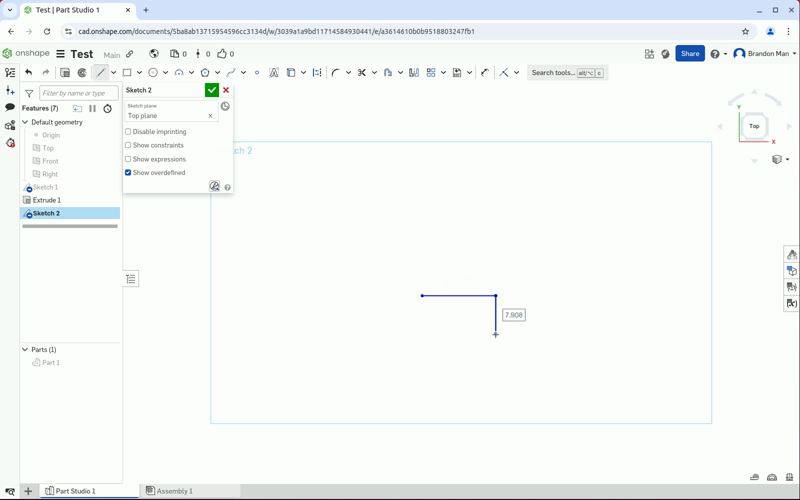
mouse_move(568, 334)
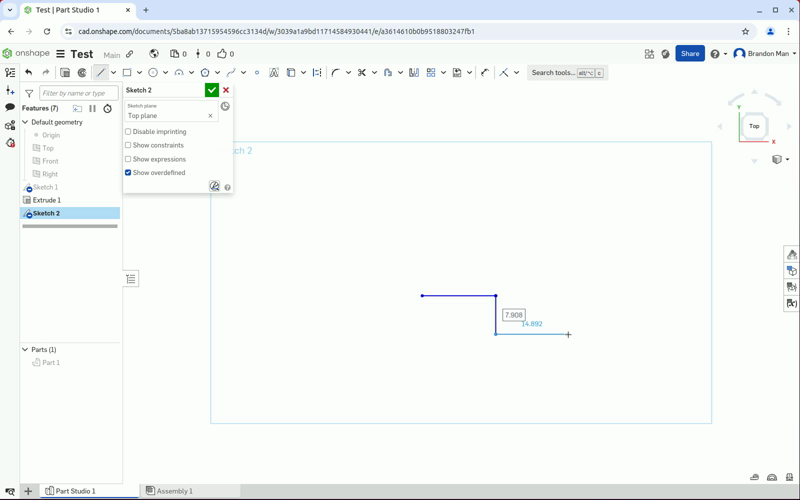
click(568, 334)
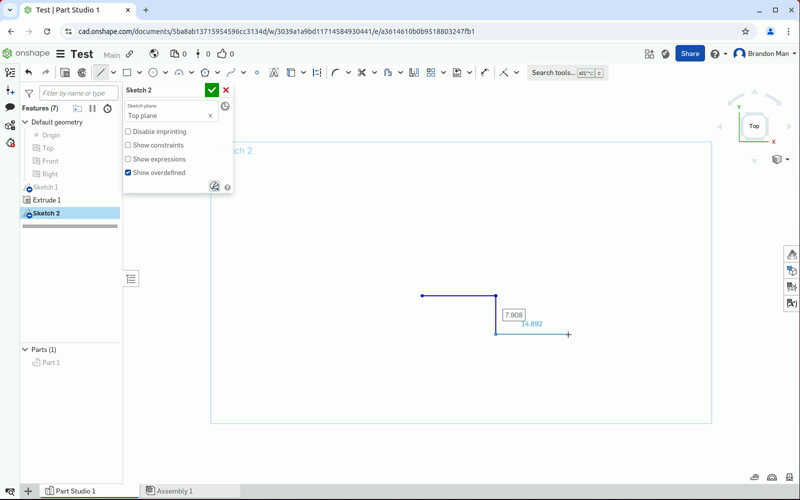
key_up(shift)
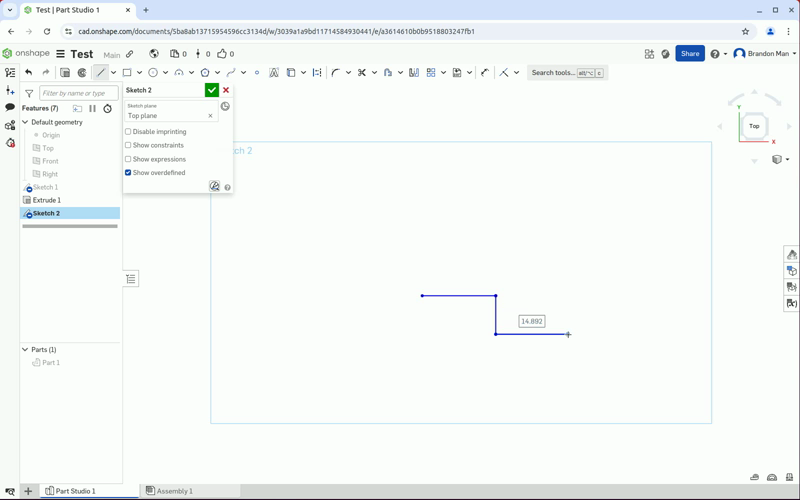
key_down(shift)
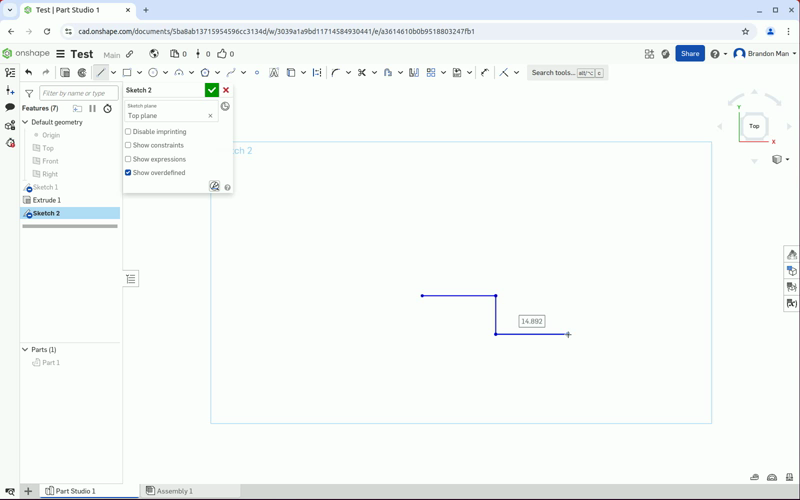
mouse_move(568, 188)
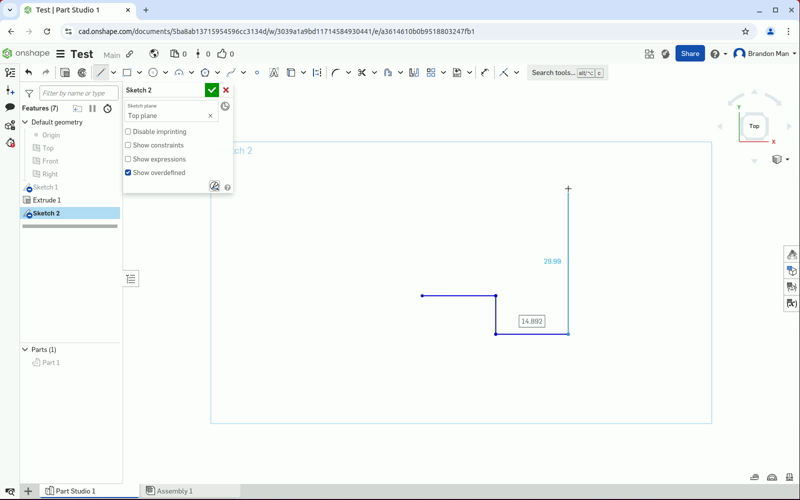
click(568, 188)
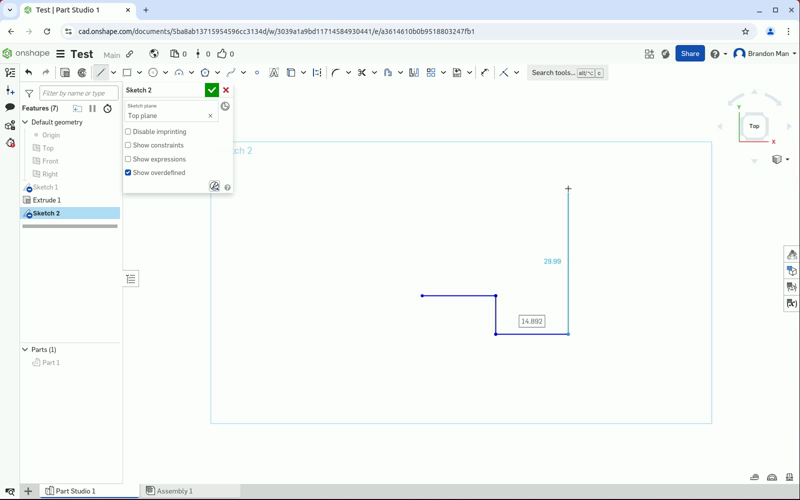
key_up(shift)
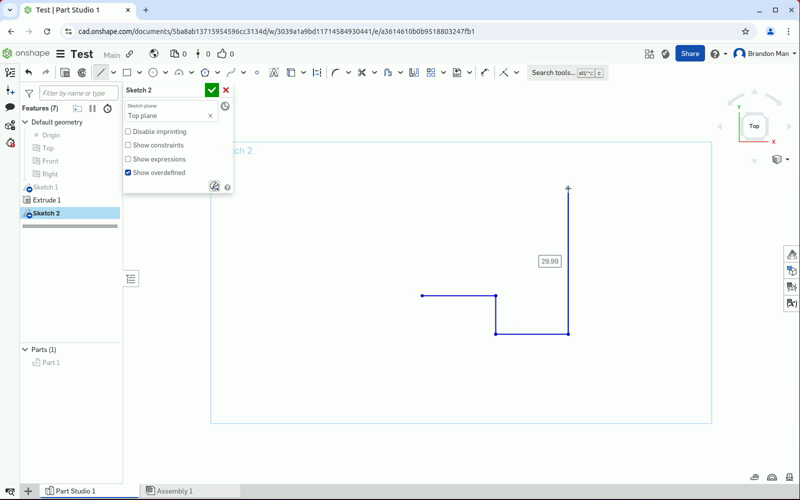
key_down(shift)
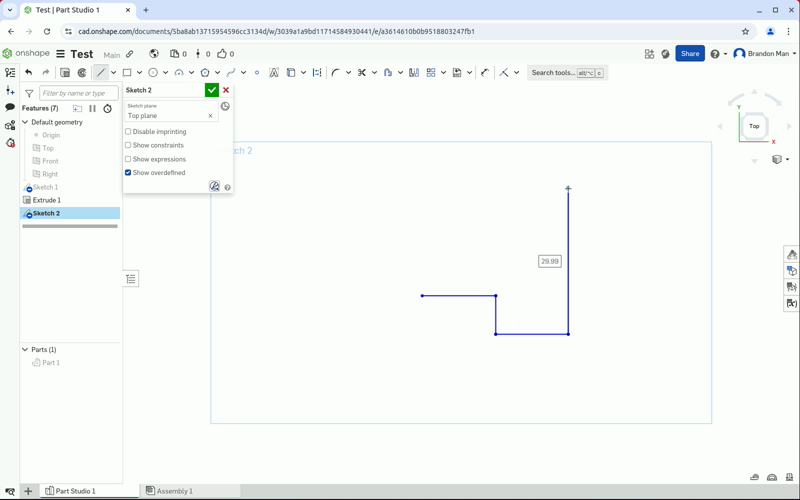
mouse_move(495, 188)
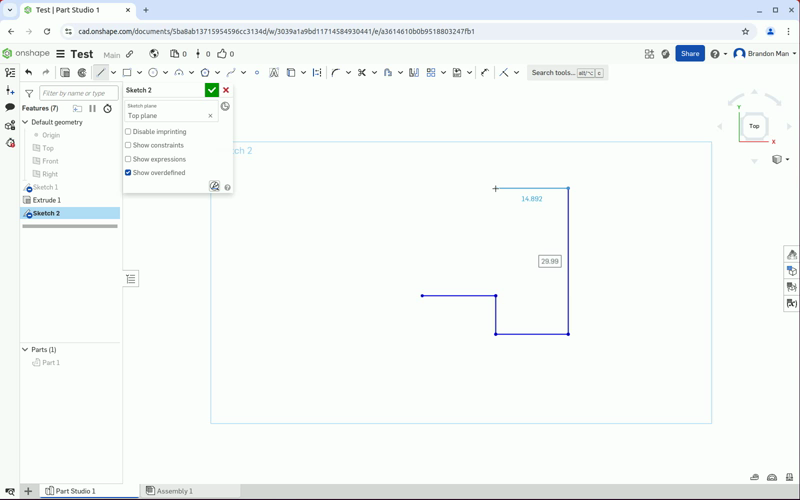
click(495, 188)
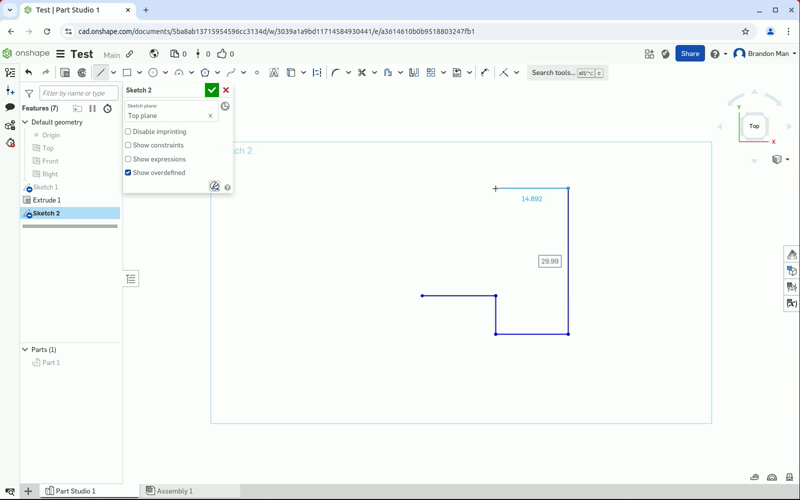
key_up(shift)
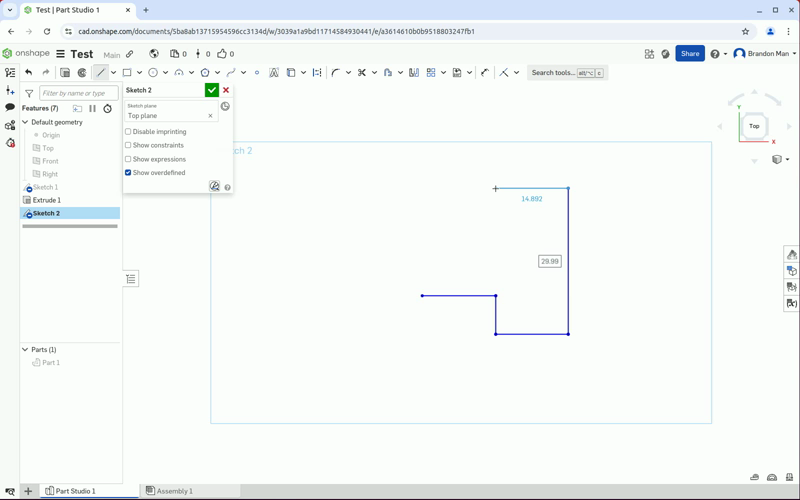
key_down(shift)
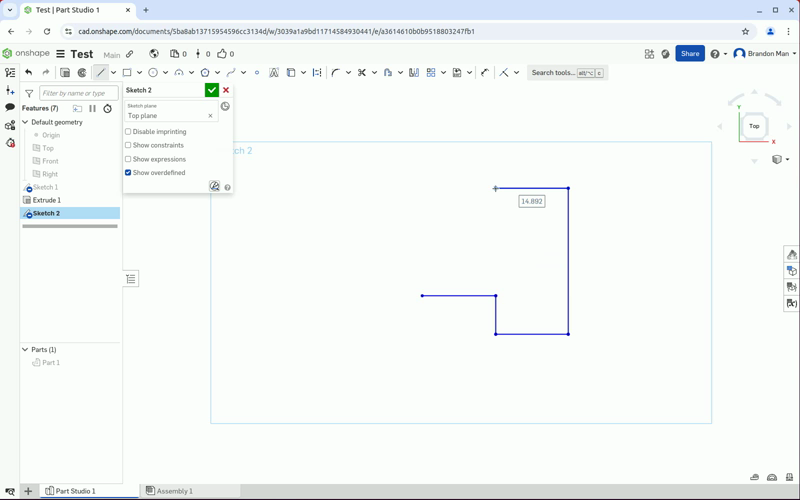
mouse_move(525, 188)
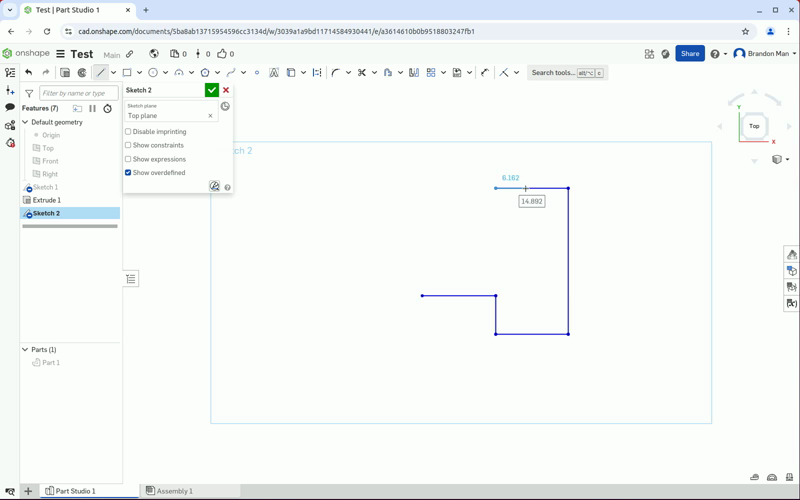
mouse_move(495, 222)
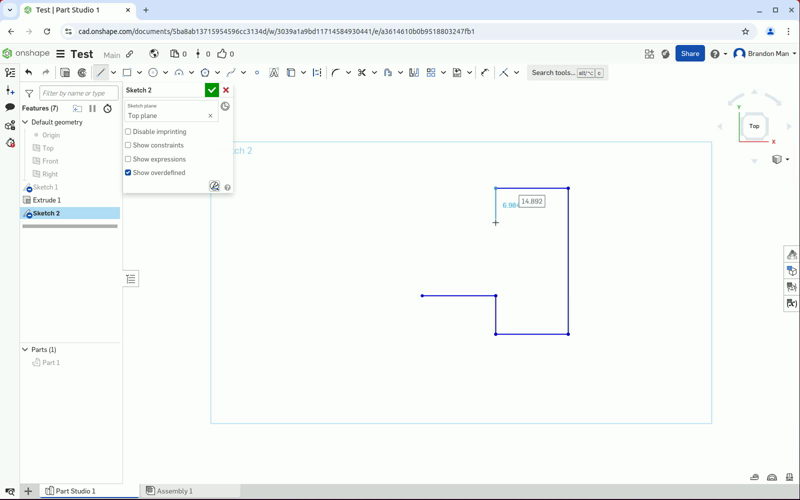
click(495, 222)
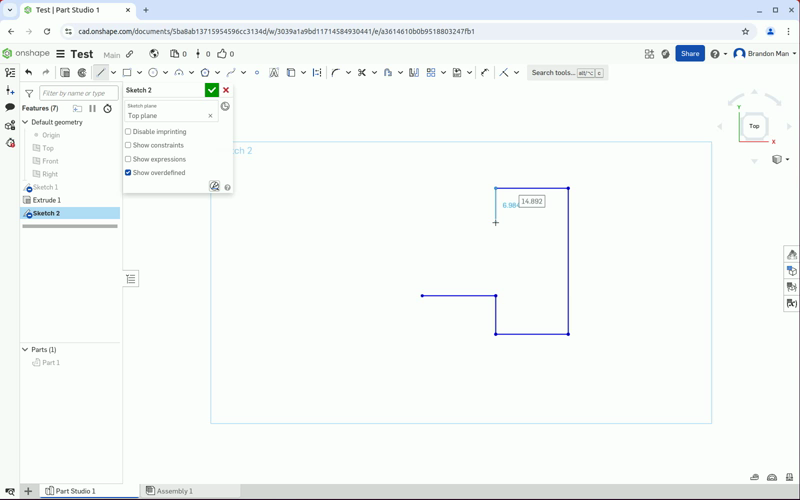
key_up(shift)
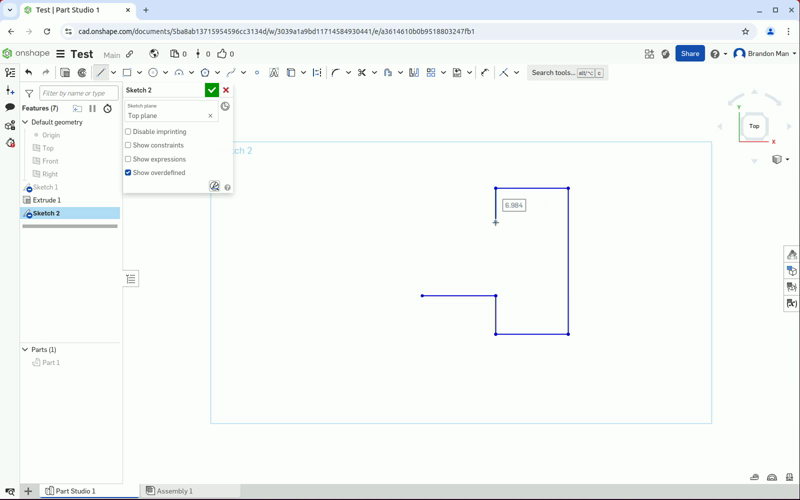
key_down(shift)
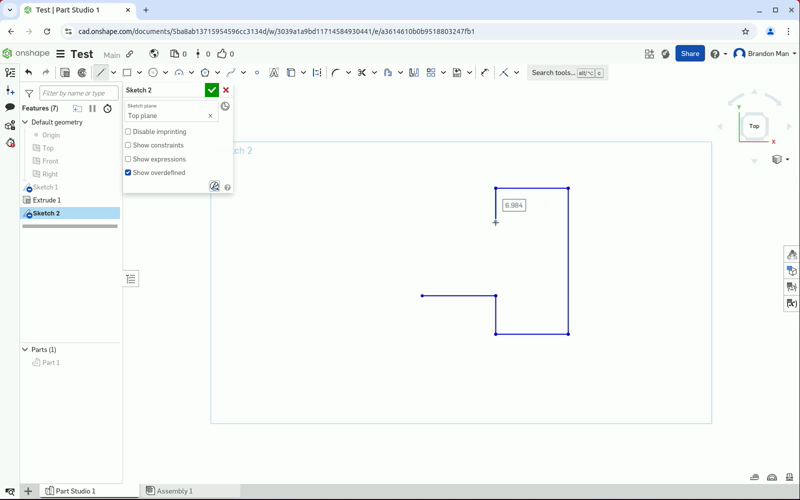
mouse_move(422, 222)
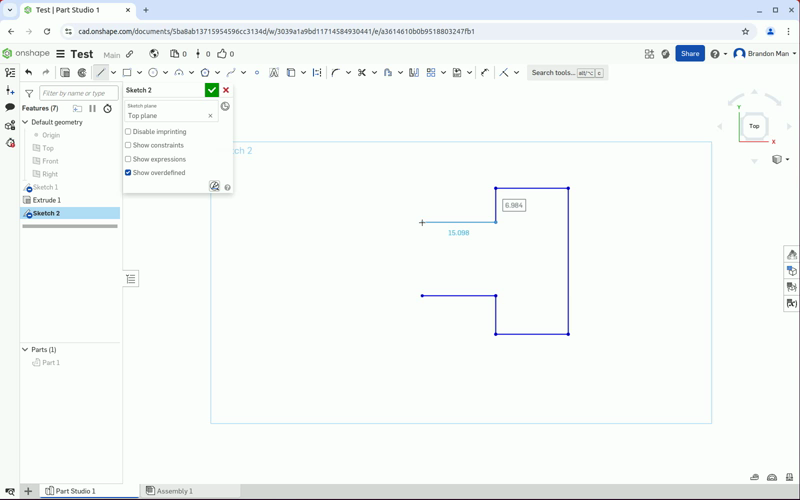
click(422, 222)
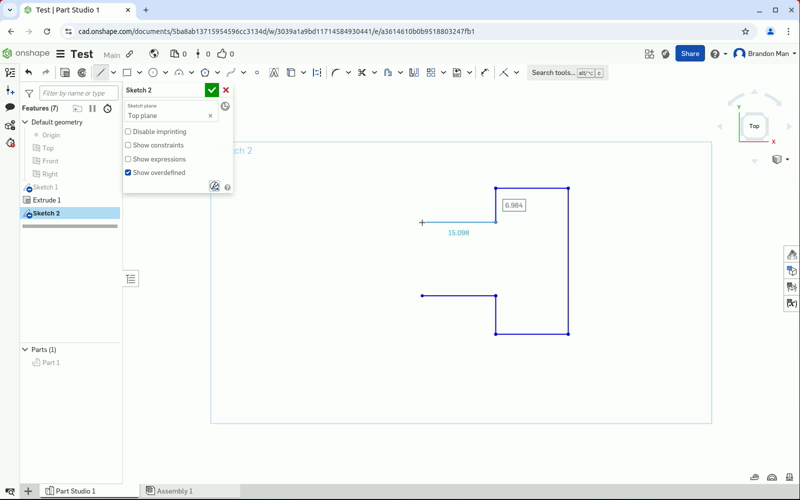
key_up(shift)
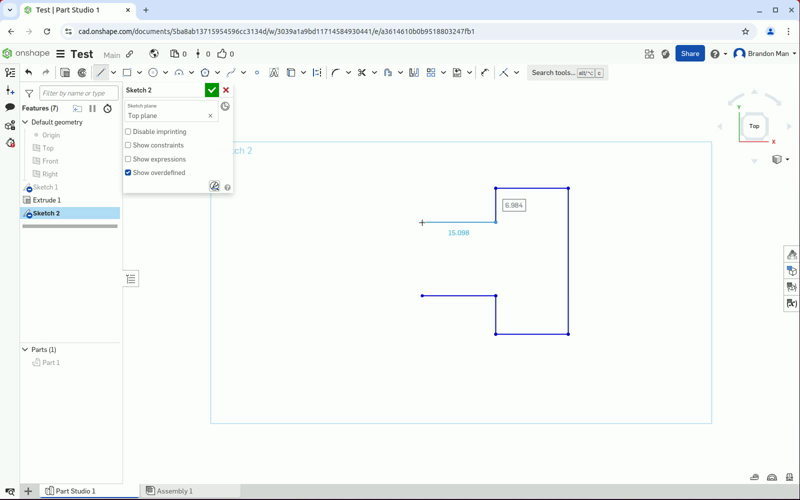
key_down(shift)
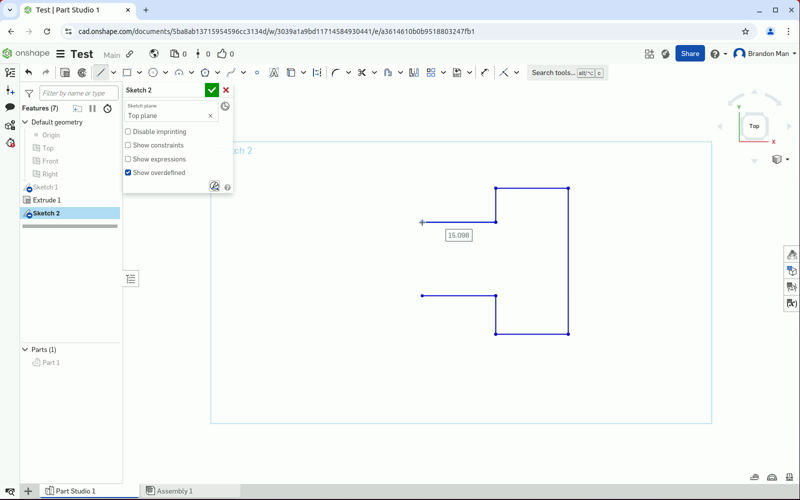
mouse_move(422, 295)
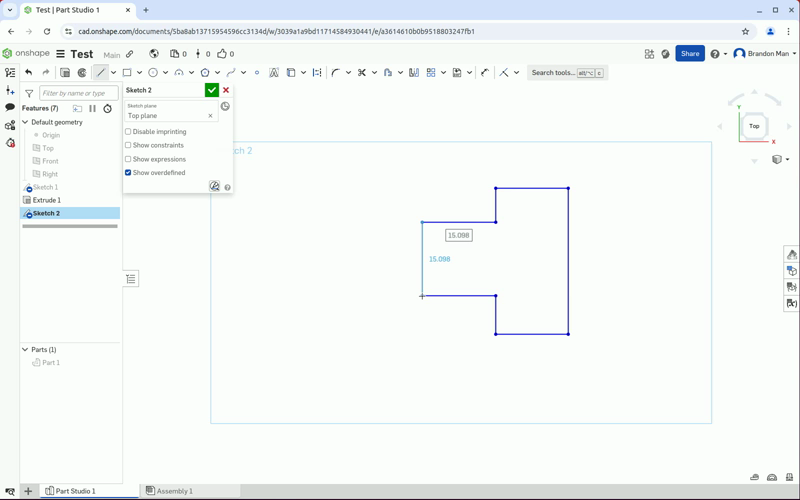
key_up(shift)
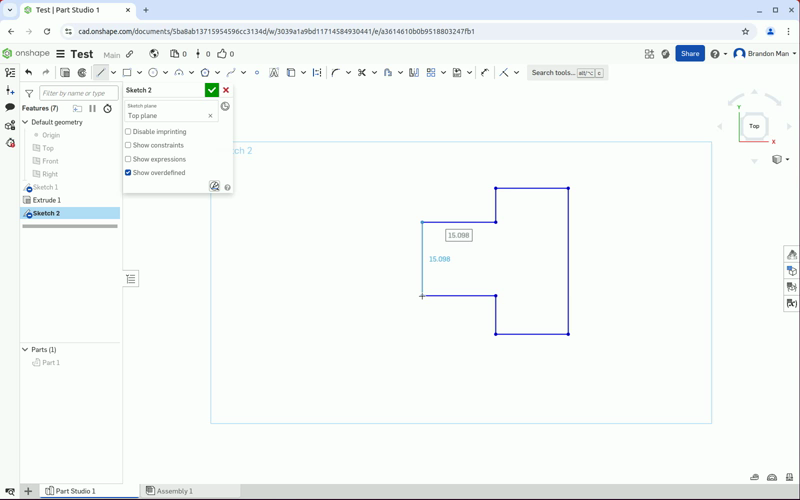
click(422, 295)
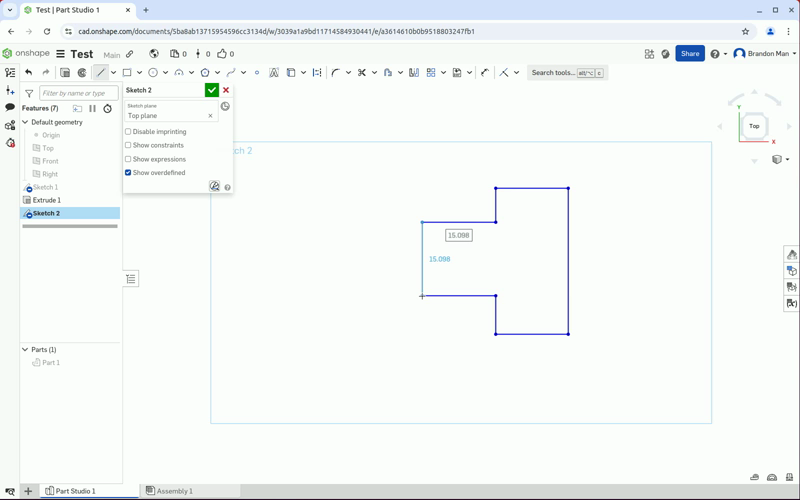
key(esc)
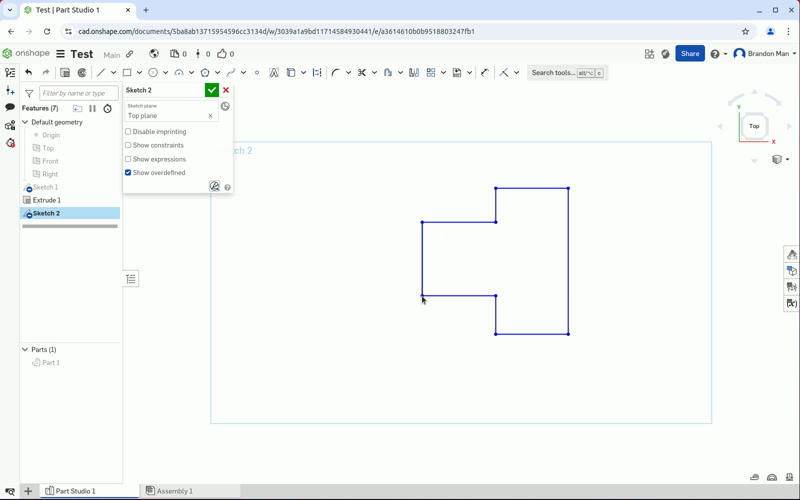
mouse_move(544, 247)
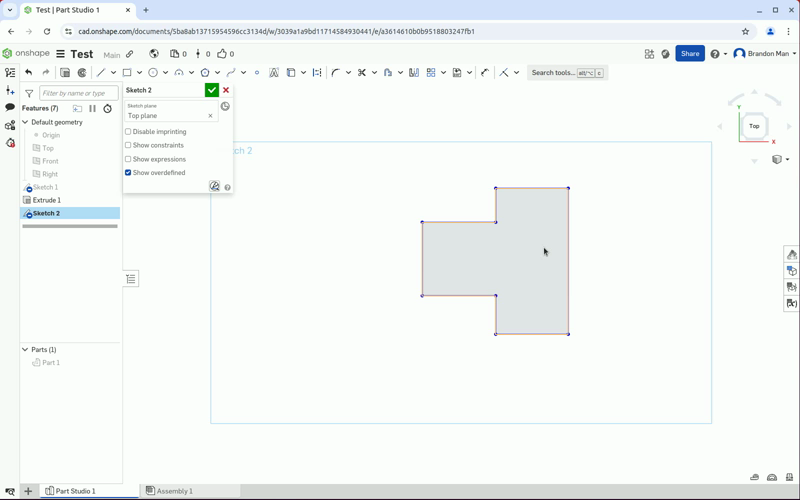
click(544, 247)
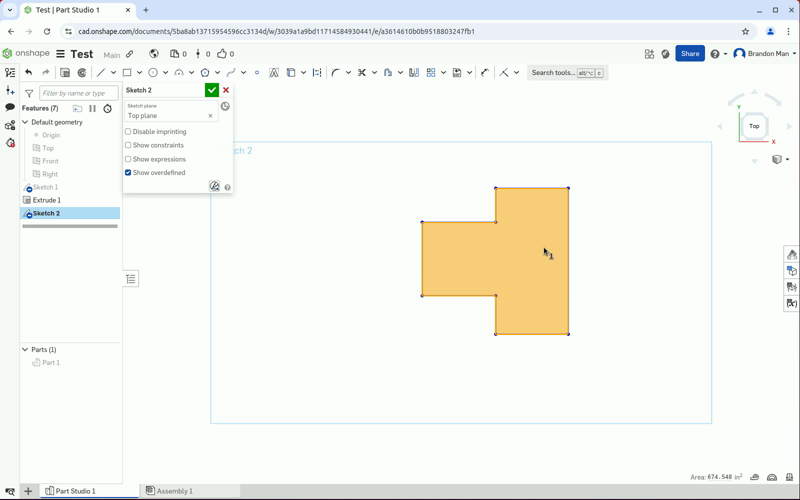
mouse_move(73, 352)
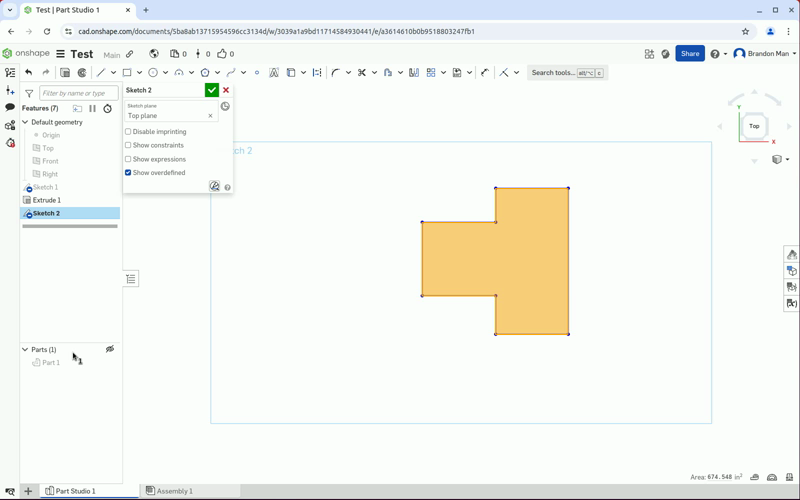
key(shift+y)
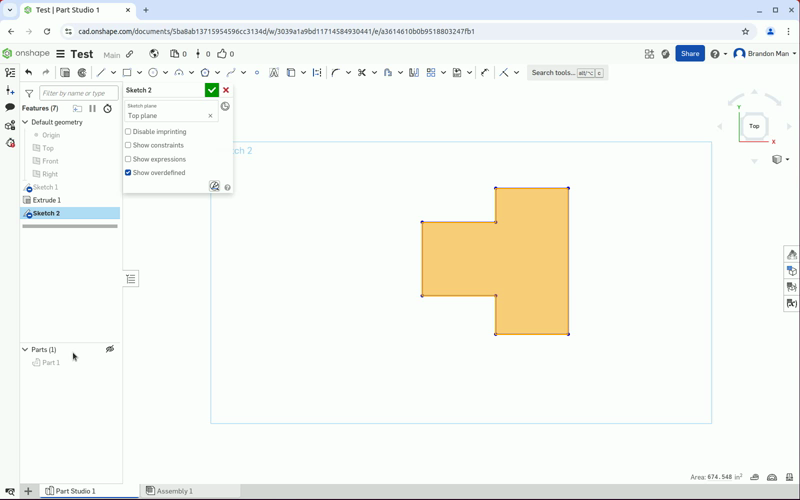
key(shift+e)
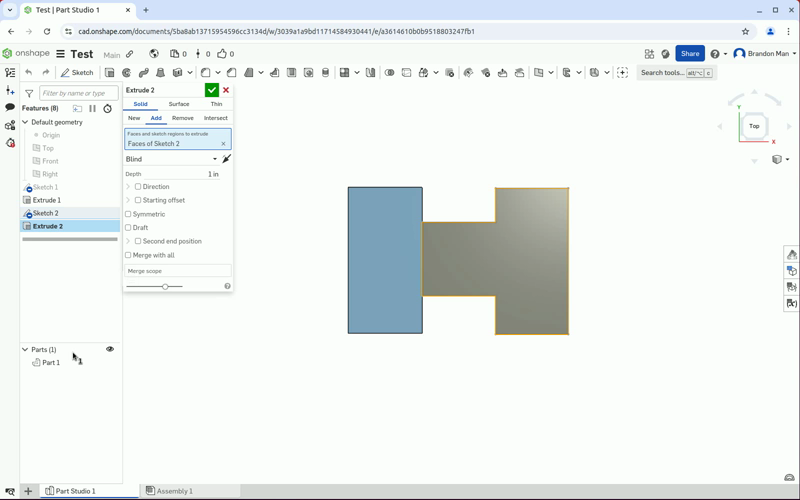
mouse_move(143, 106)
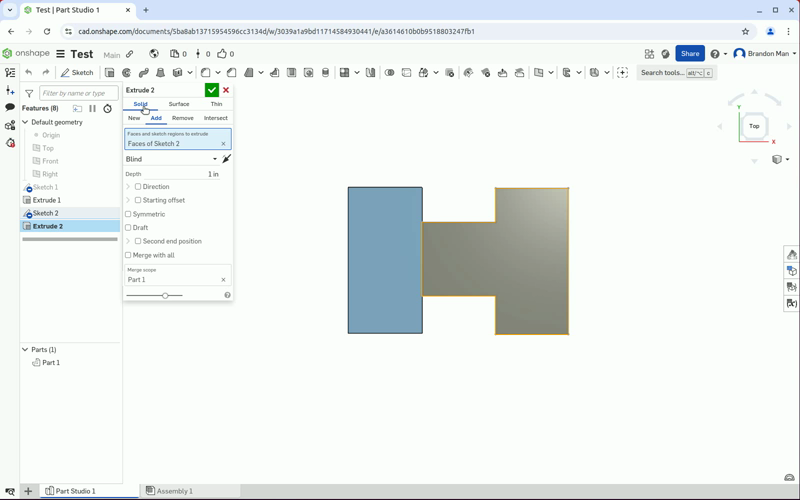
click(143, 106)
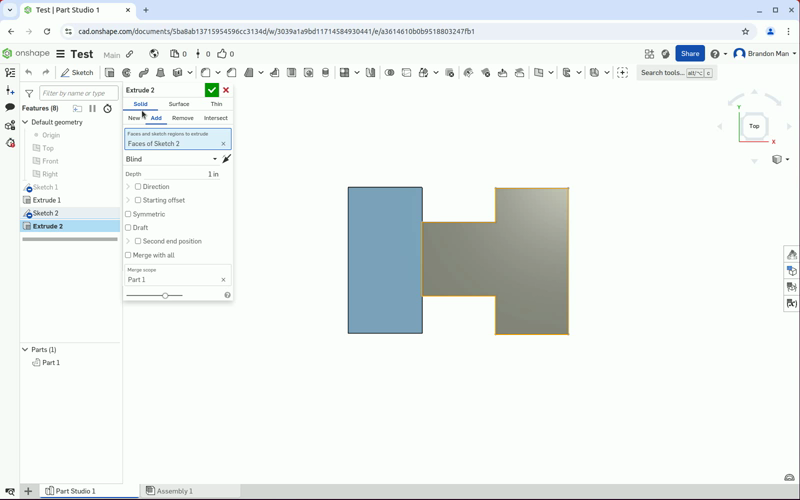
mouse_move(137, 120)
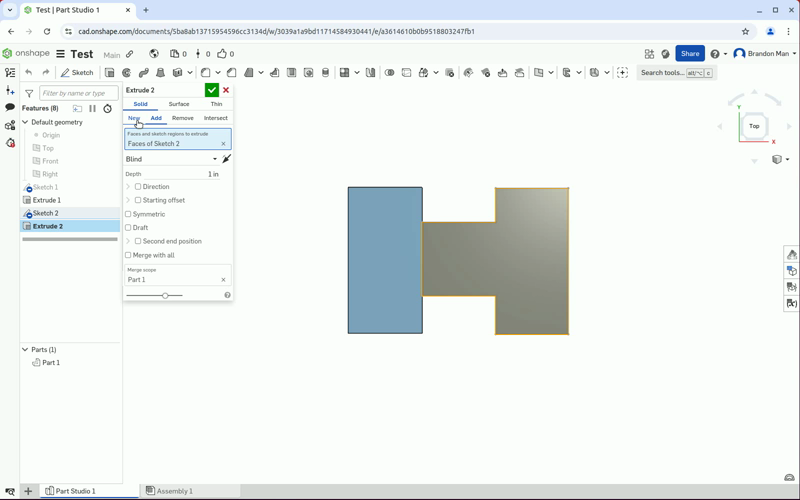
click(137, 120)
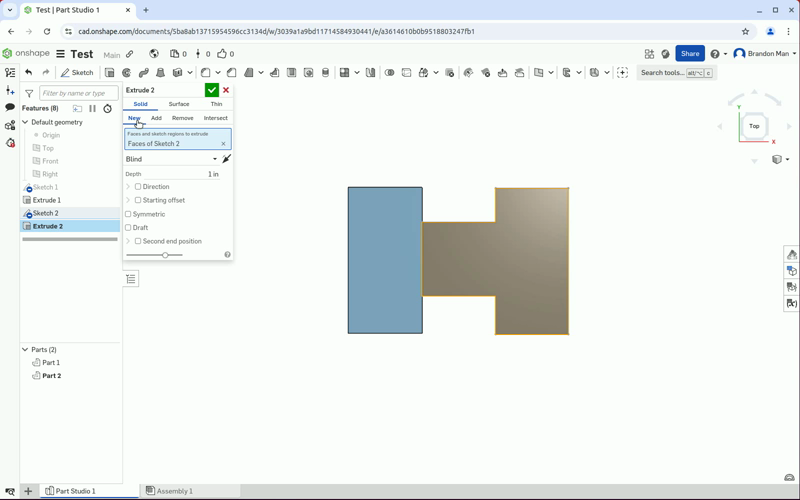
key(tab, 4)
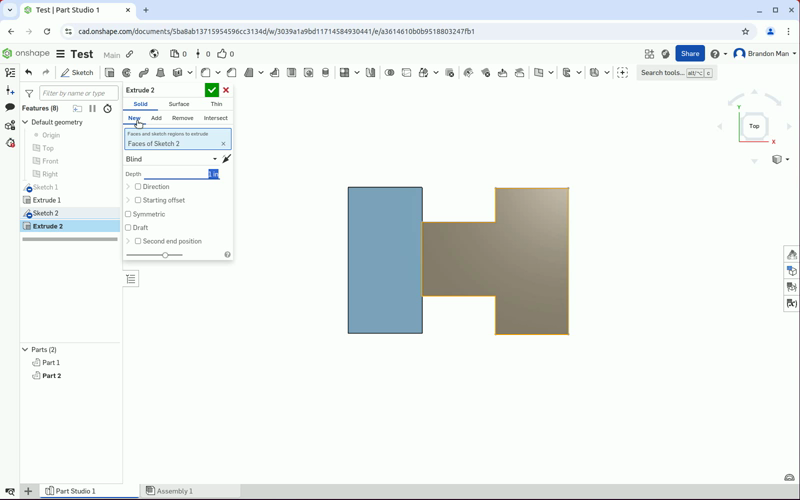
text(7.462)
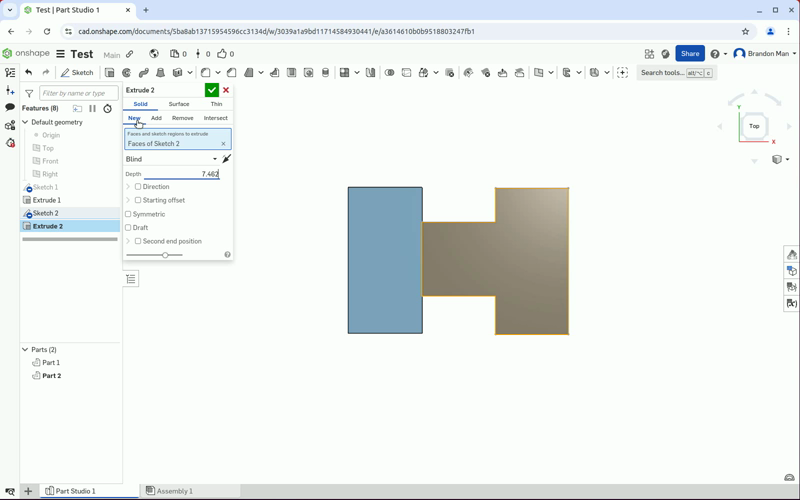
key(enter)
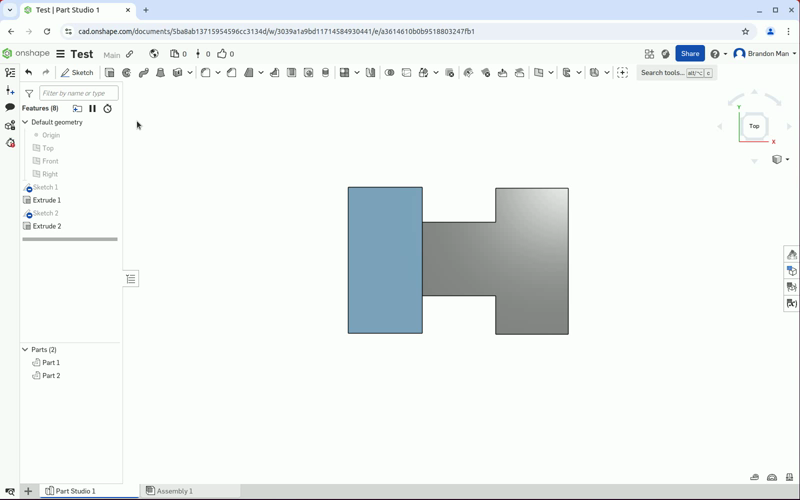
key(shift+h)
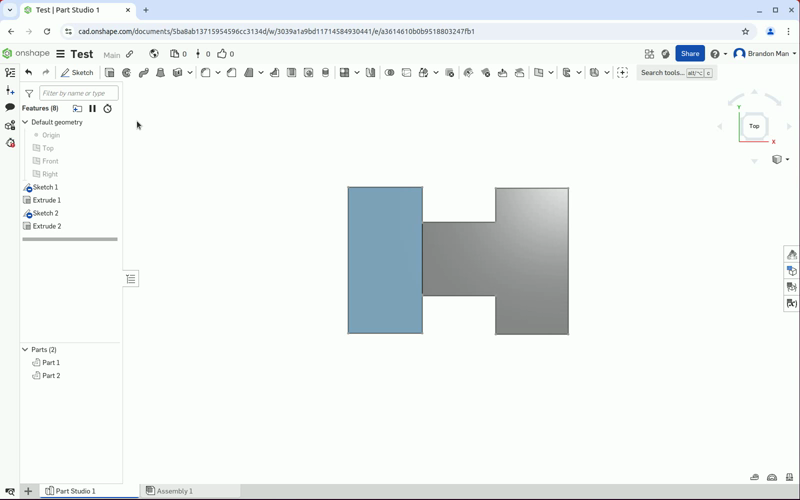
key(shift+h)
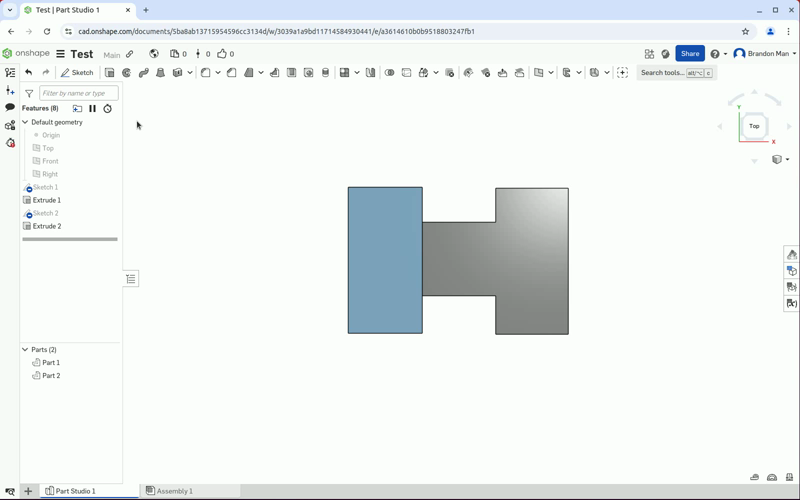
mouse_move(73, 189)
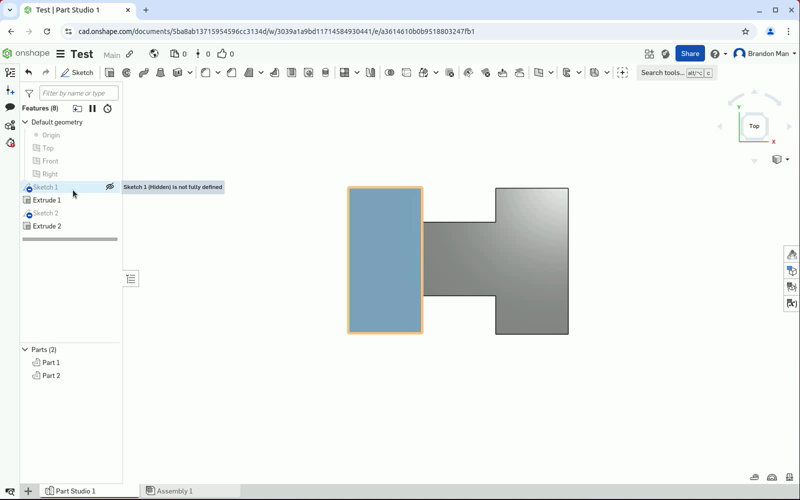
click(73, 189)
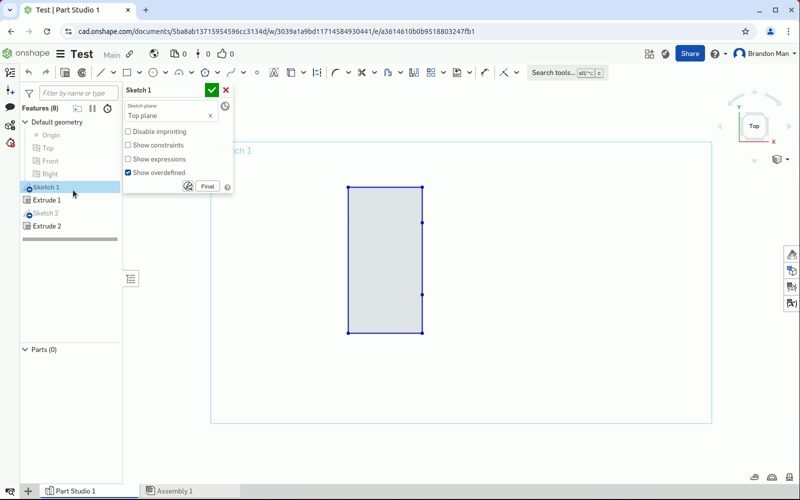
mouse_move(229, 92)
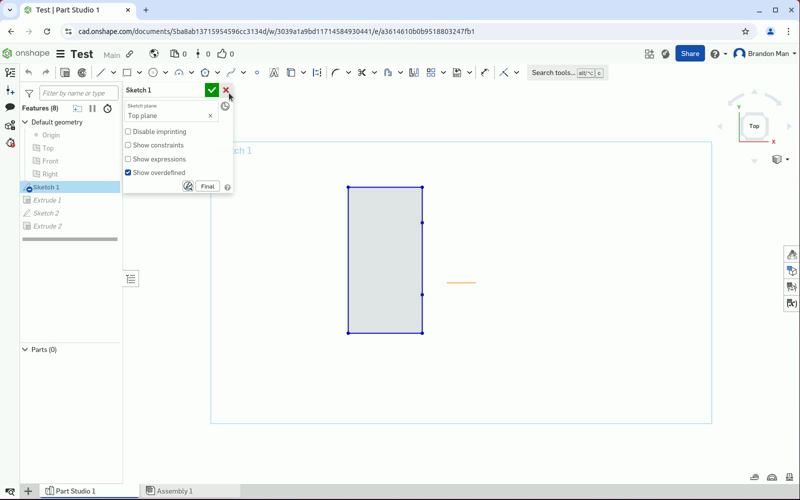
click(229, 92)
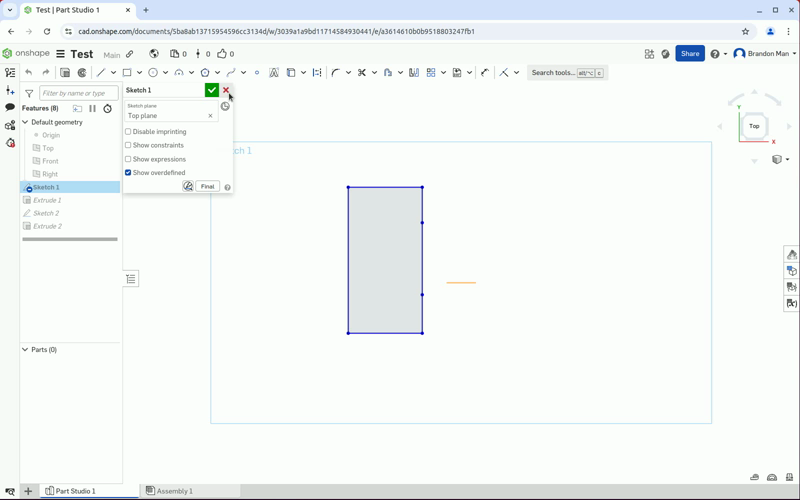
key(shift+s)
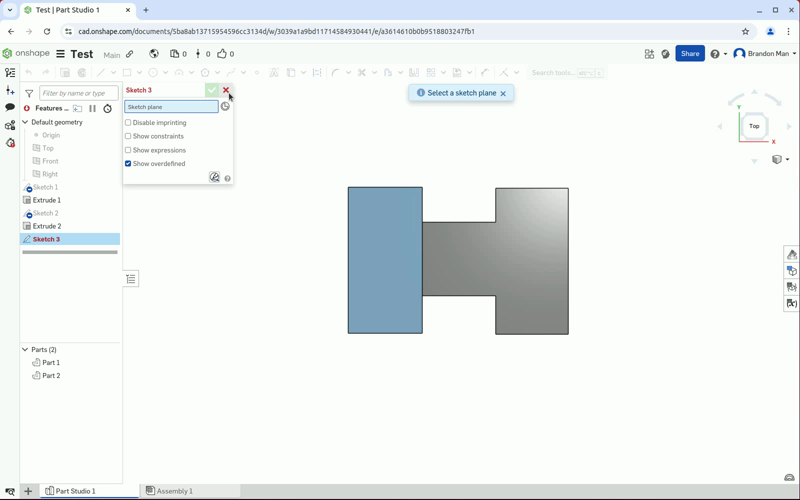
mouse_move(73, 150)
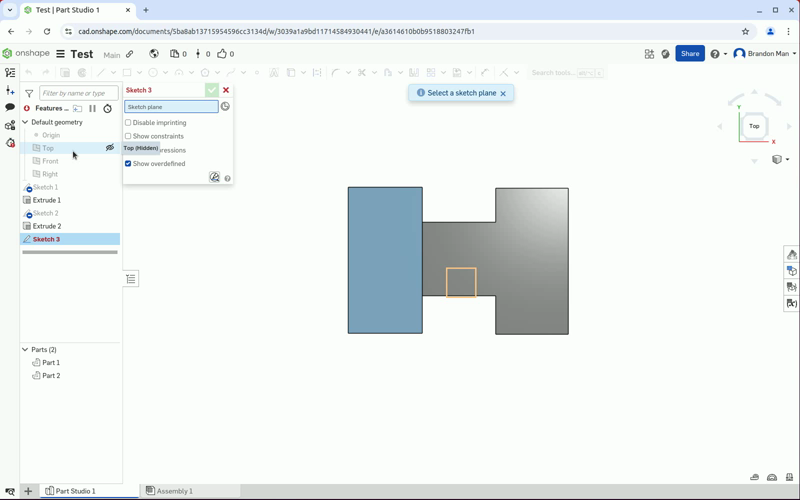
click(73, 150)
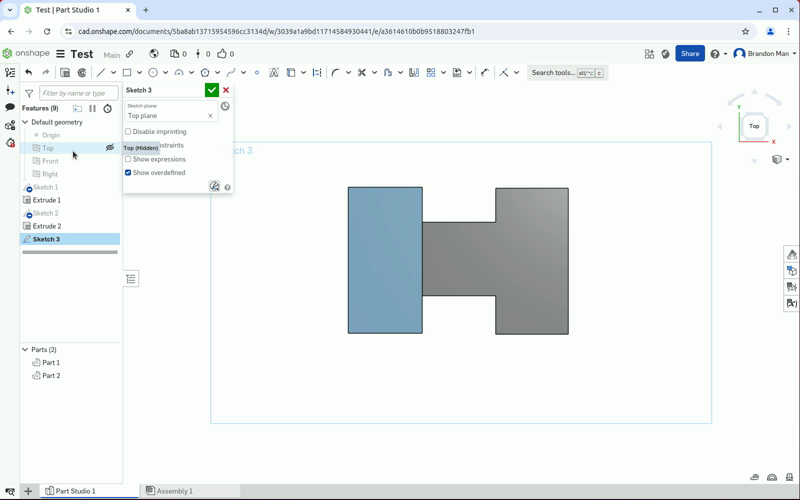
mouse_move(73, 352)
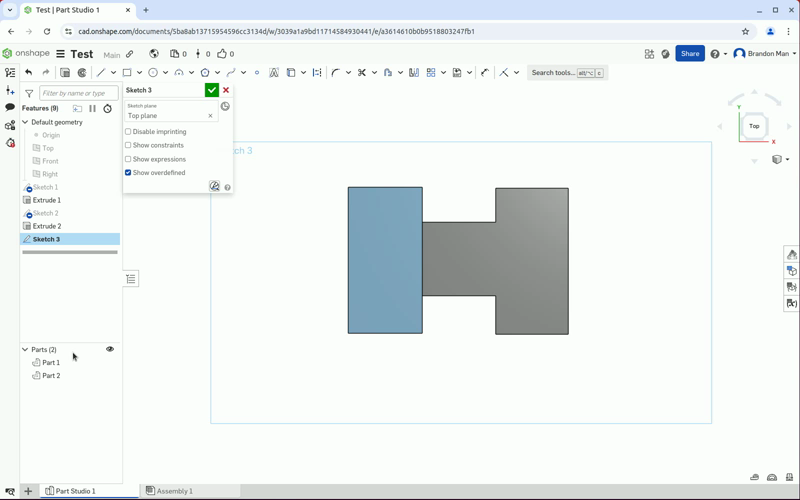
key(y)
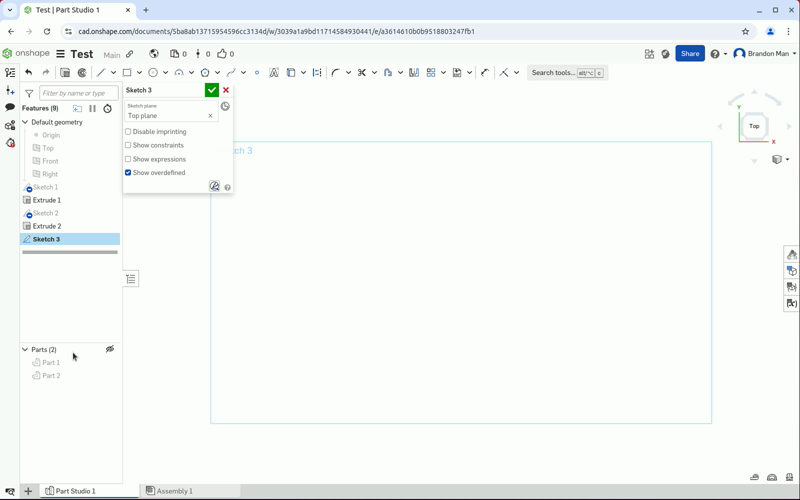
key(l)
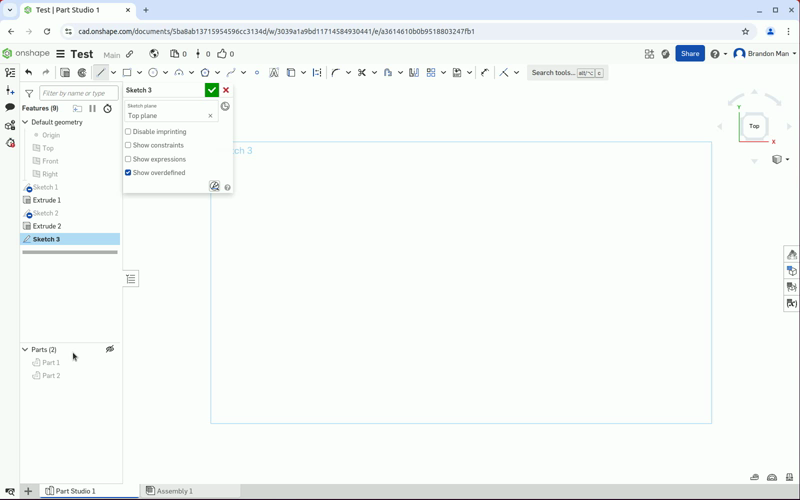
key_down(shift)
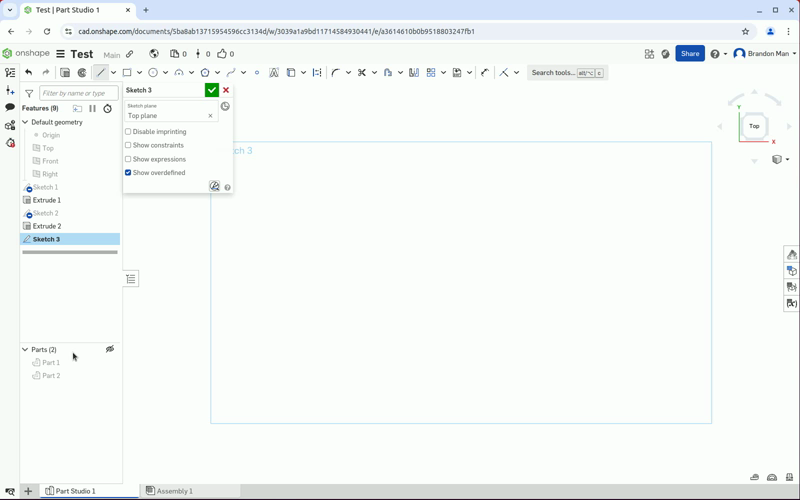
mouse_move(422, 333)
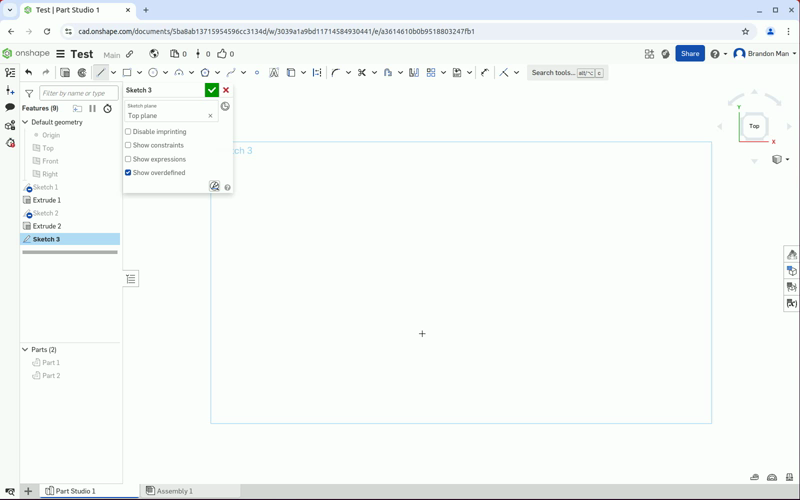
click(422, 333)
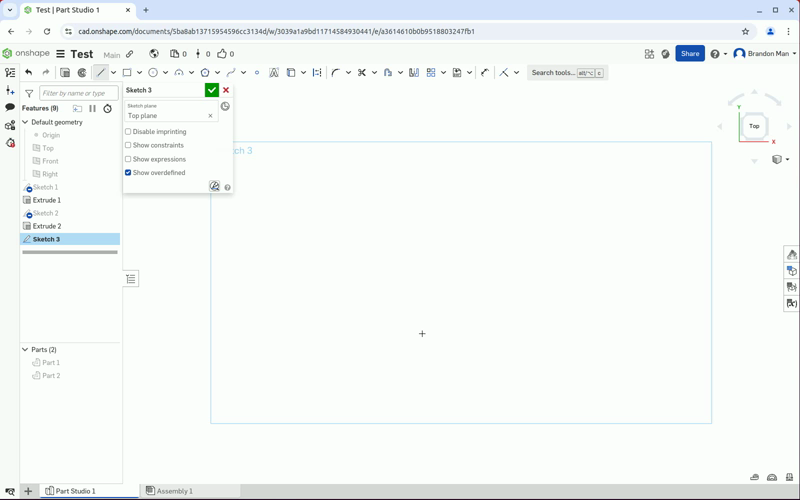
key_up(shift)
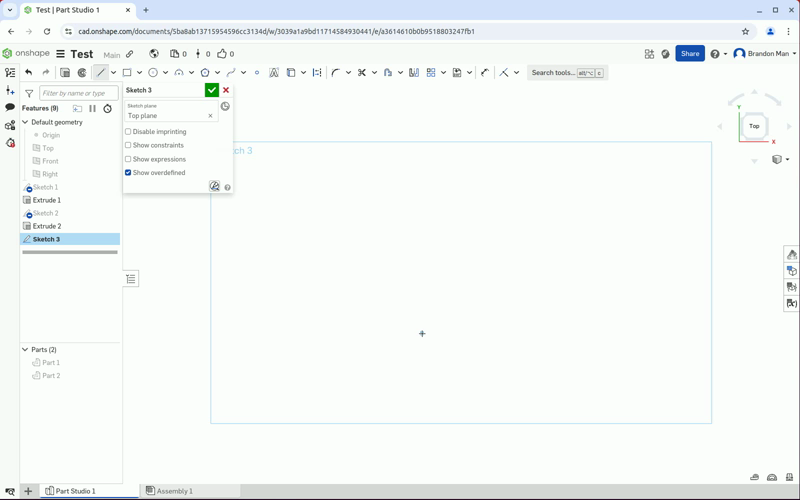
key_down(shift)
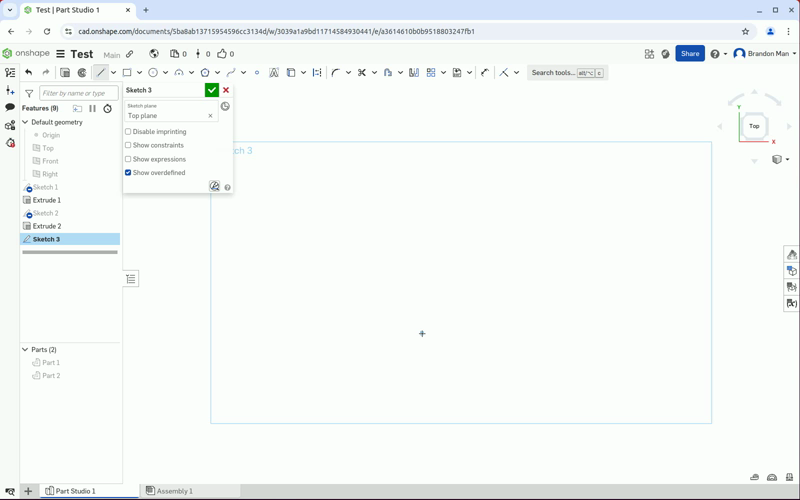
mouse_move(496, 333)
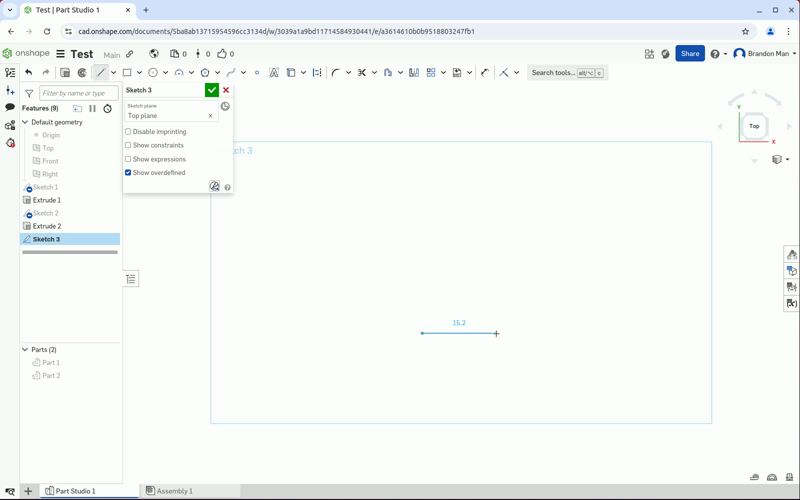
click(496, 333)
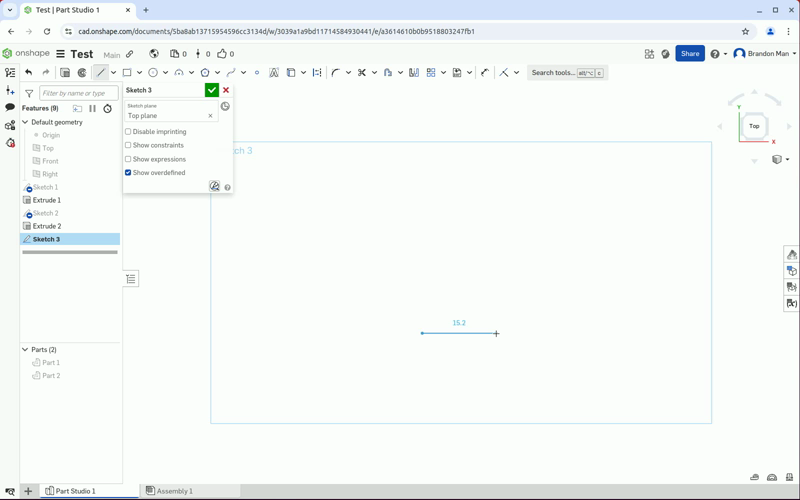
key_up(shift)
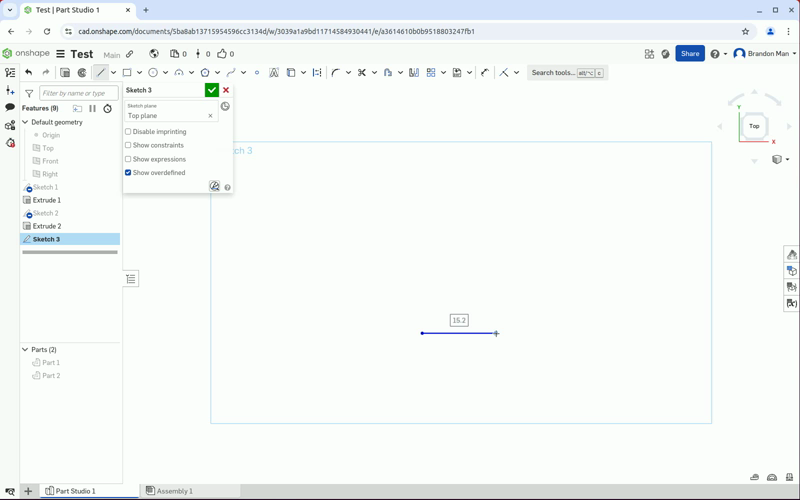
key_down(shift)
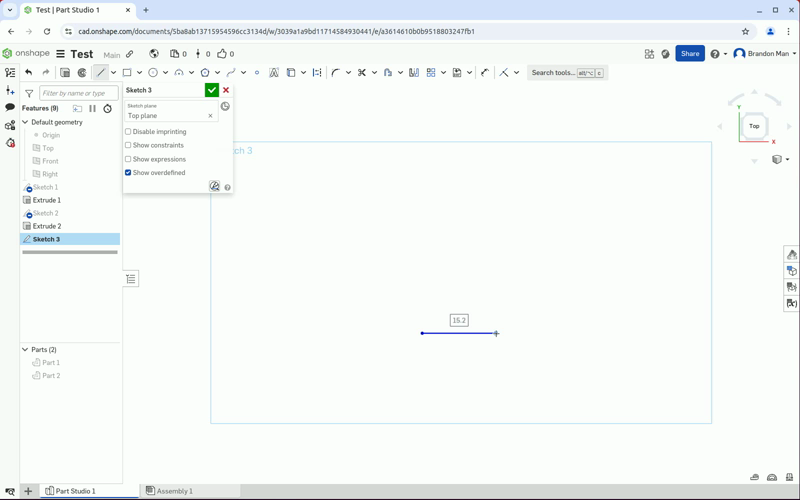
mouse_move(526, 333)
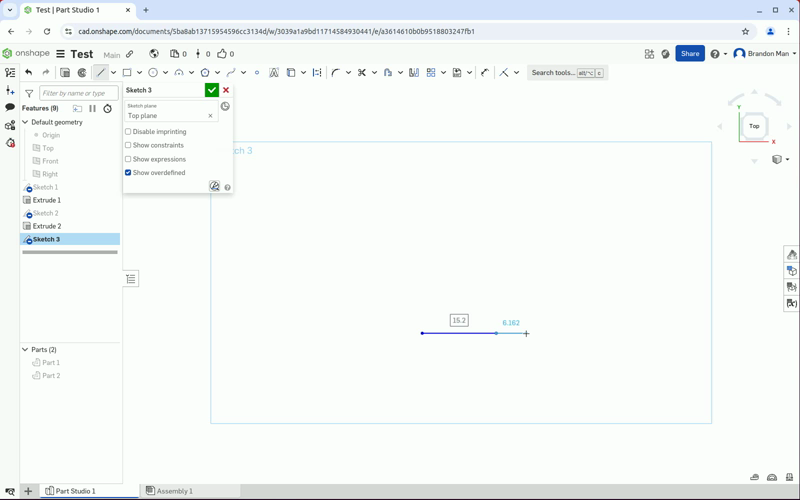
mouse_move(496, 294)
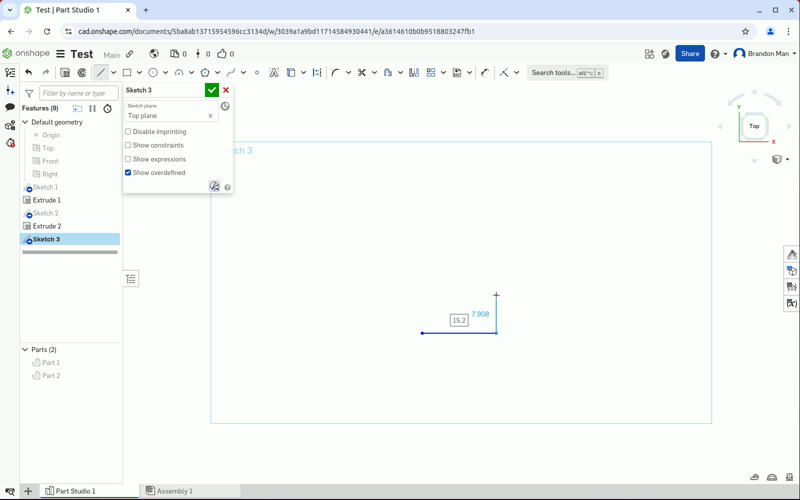
click(496, 294)
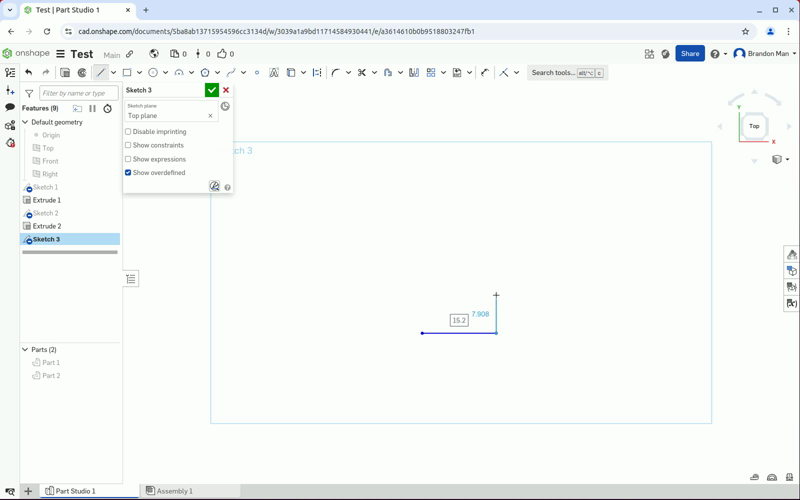
key_up(shift)
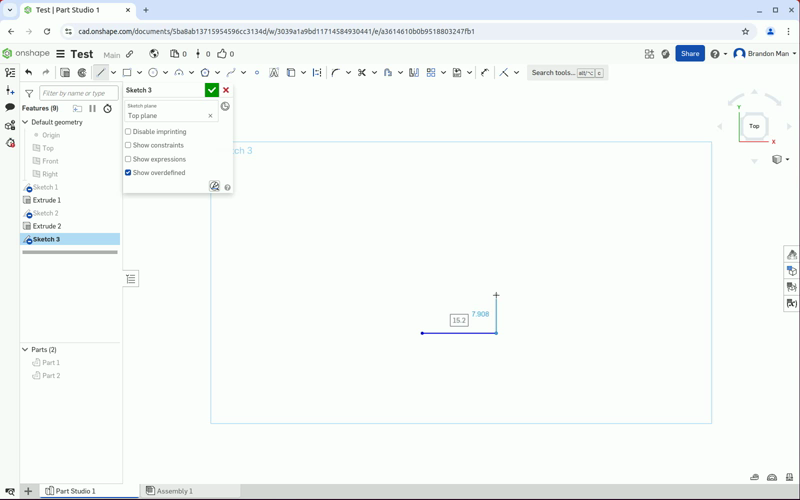
key_down(shift)
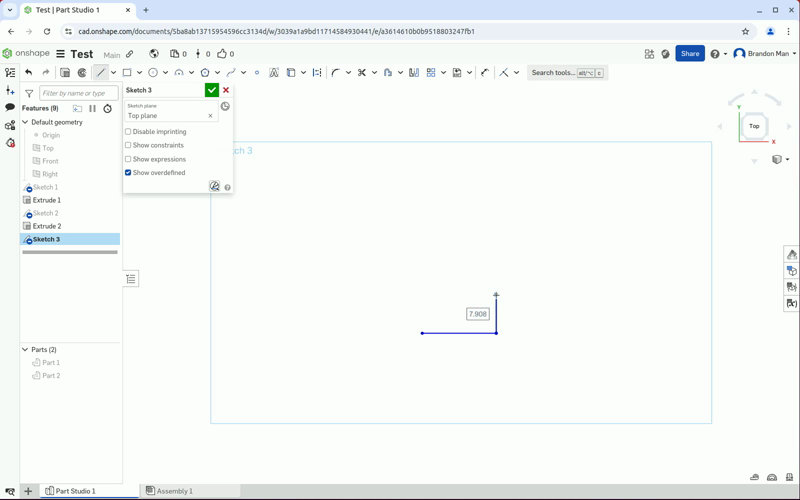
mouse_move(422, 294)
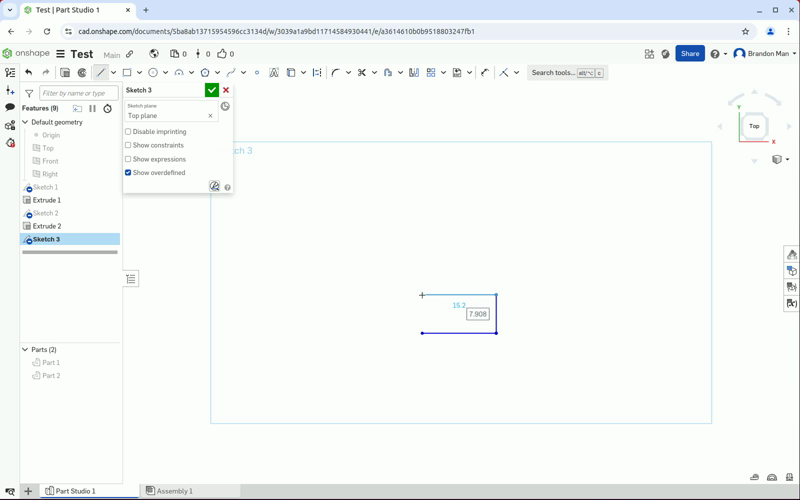
click(422, 294)
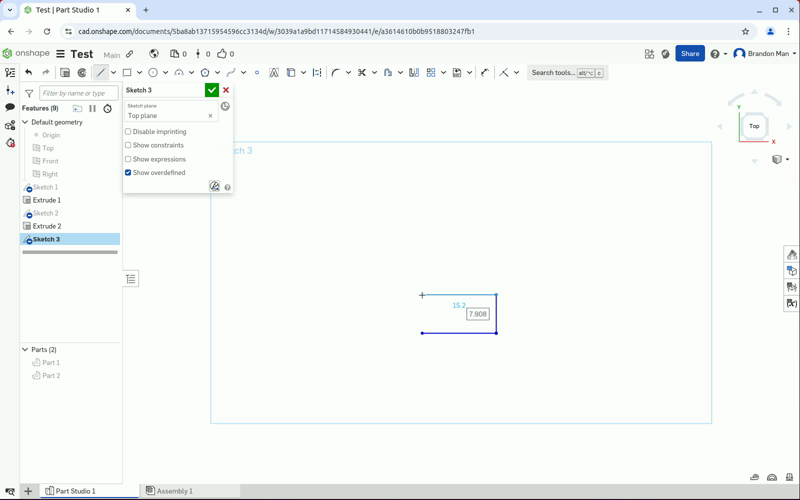
key_up(shift)
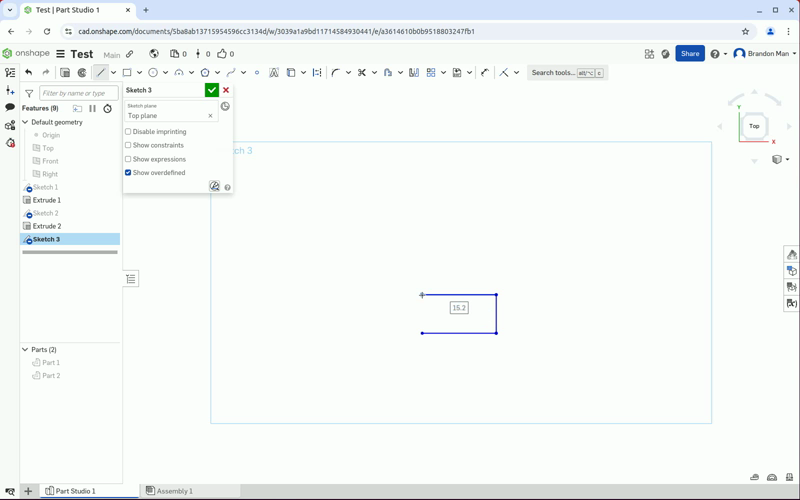
mouse_move(452, 294)
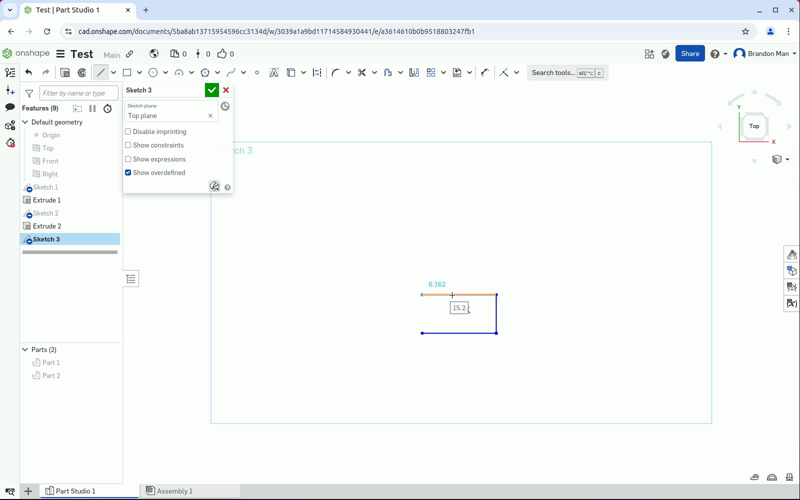
key_down(shift)
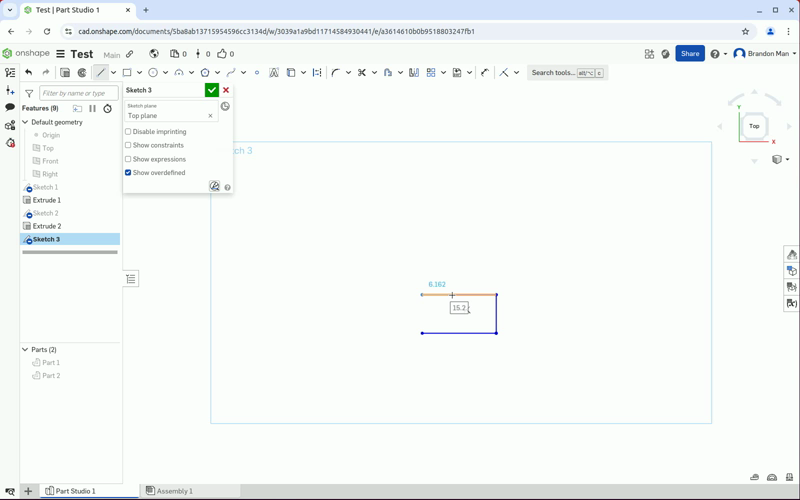
mouse_move(422, 333)
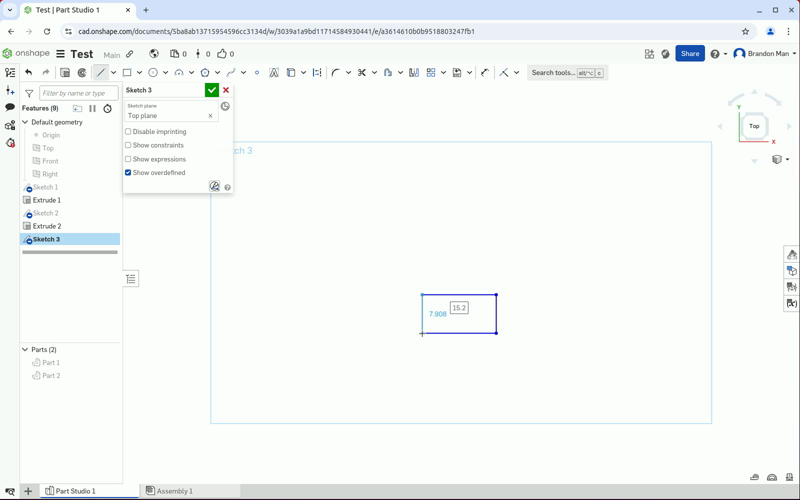
key_up(shift)
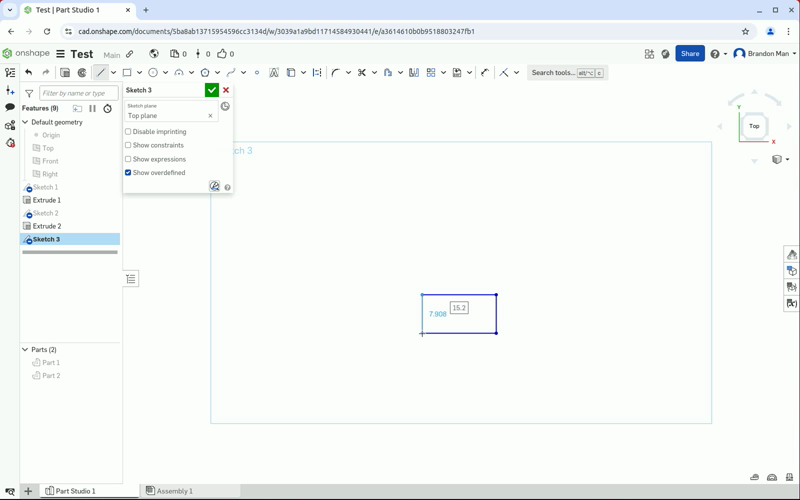
click(422, 333)
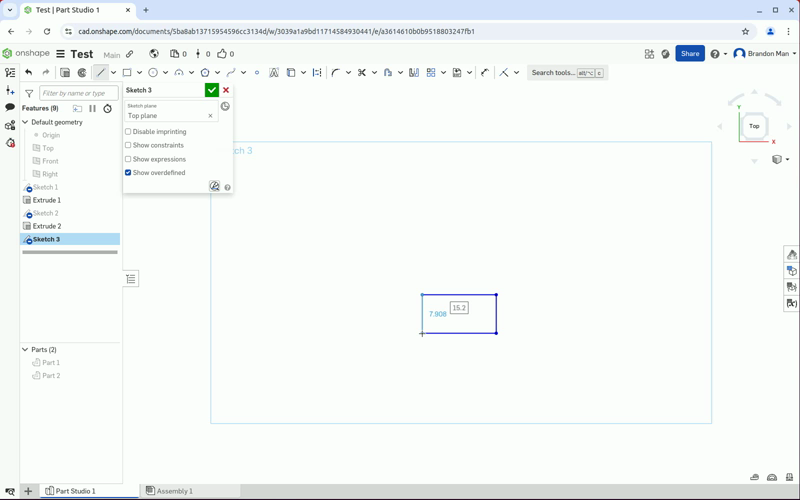
key(esc)
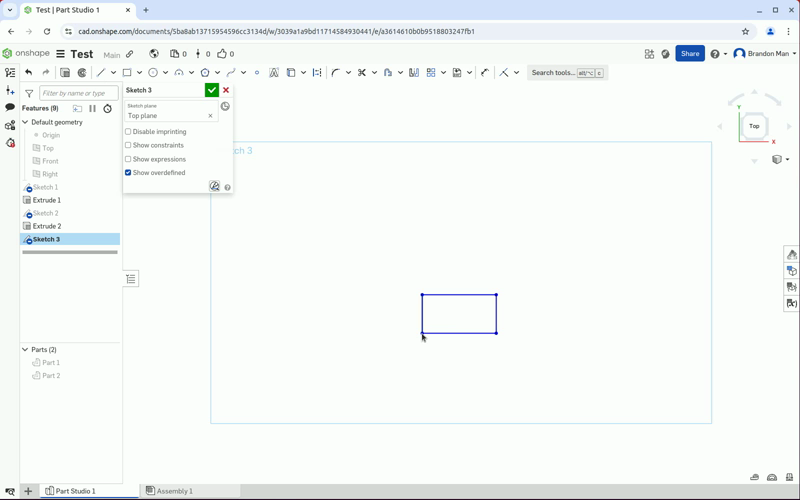
mouse_move(470, 308)
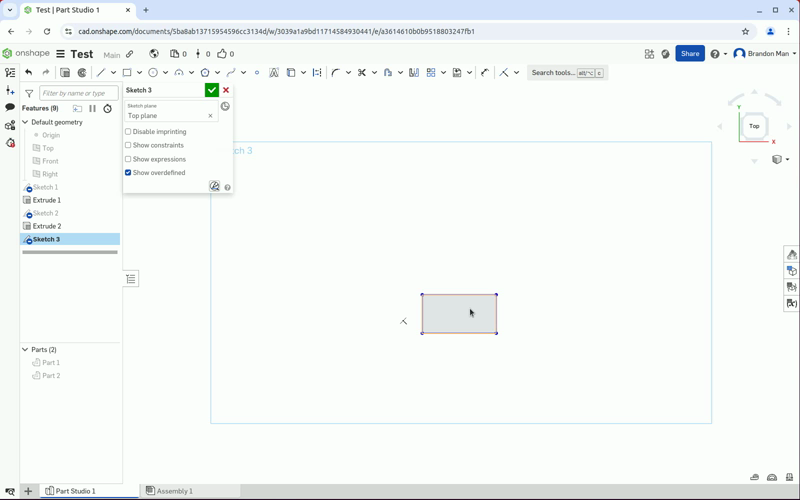
click(470, 308)
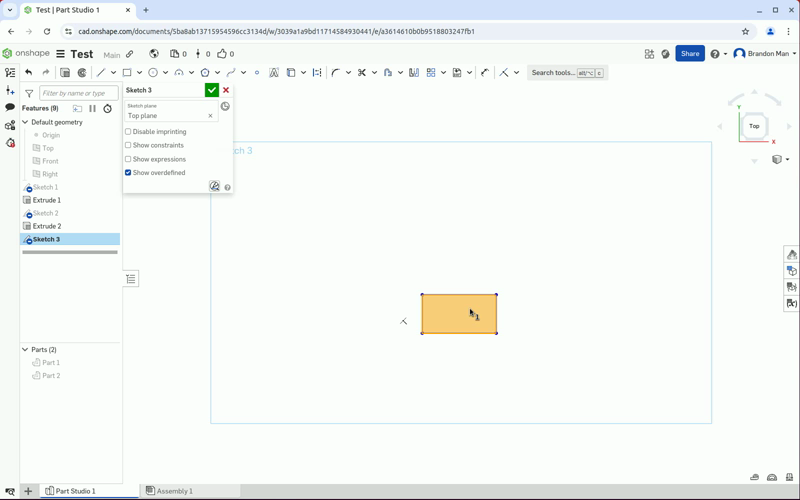
mouse_move(73, 352)
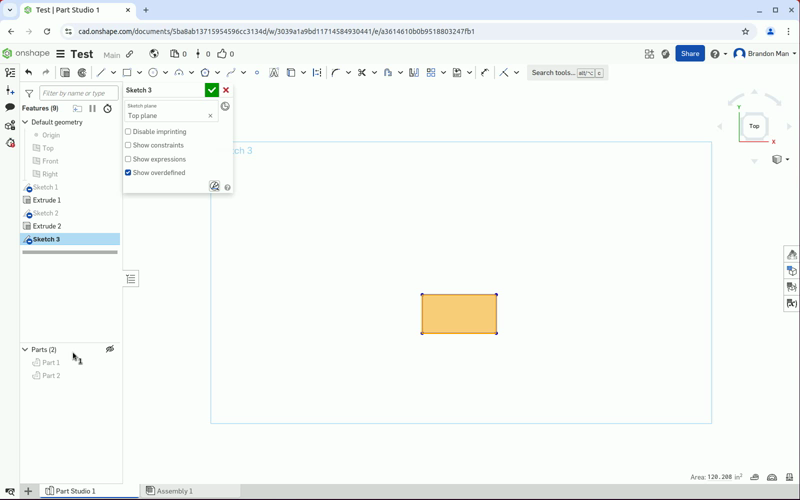
key(shift+y)
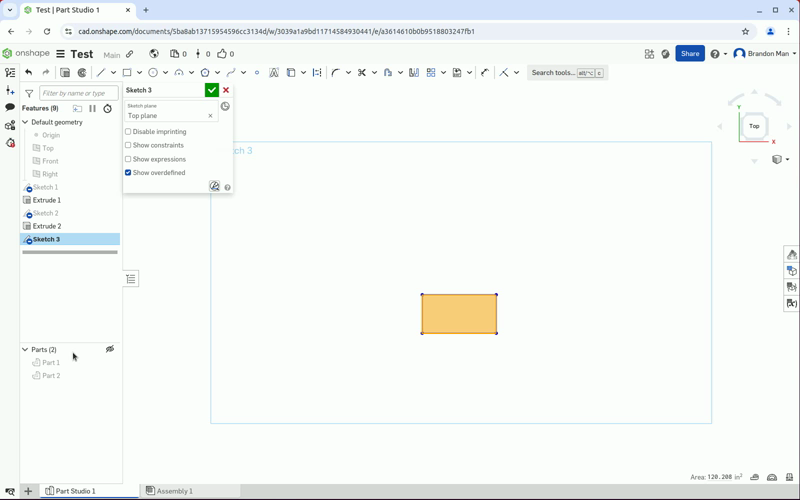
key(shift+e)
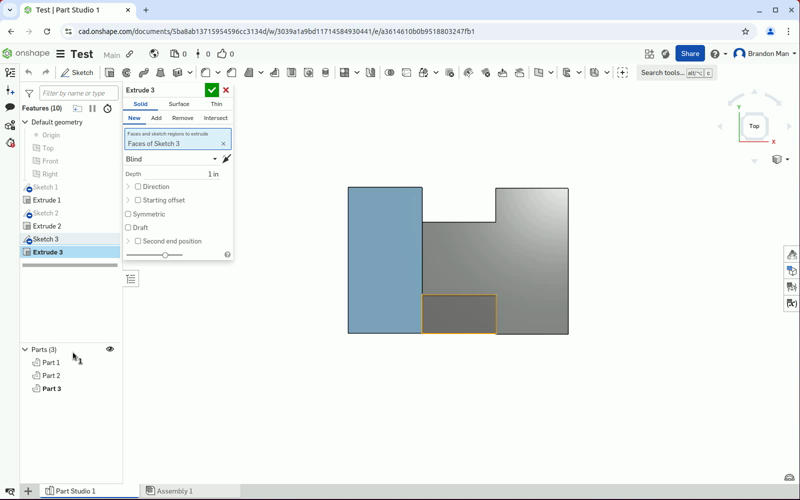
mouse_move(143, 106)
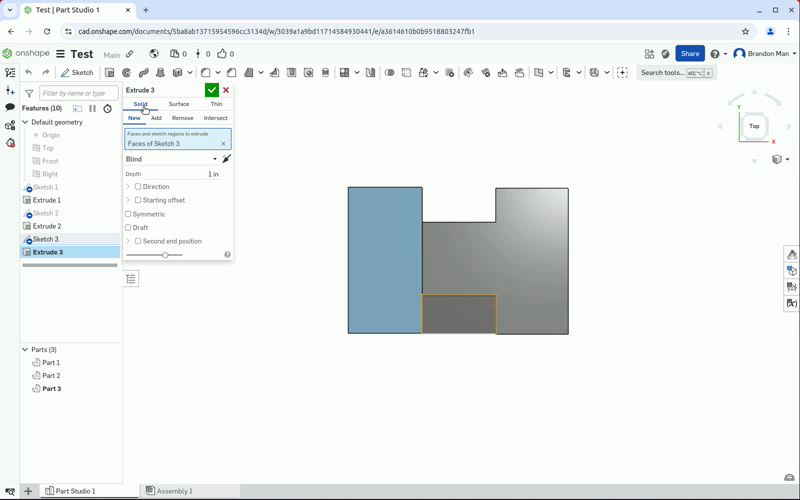
click(143, 106)
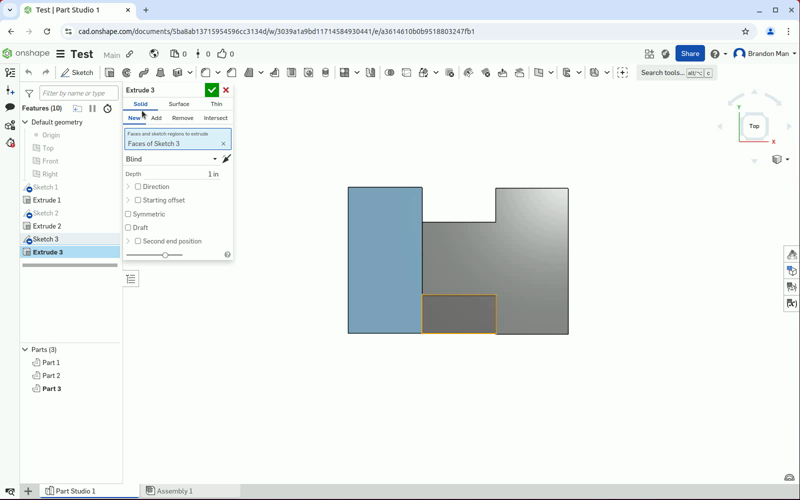
mouse_move(137, 120)
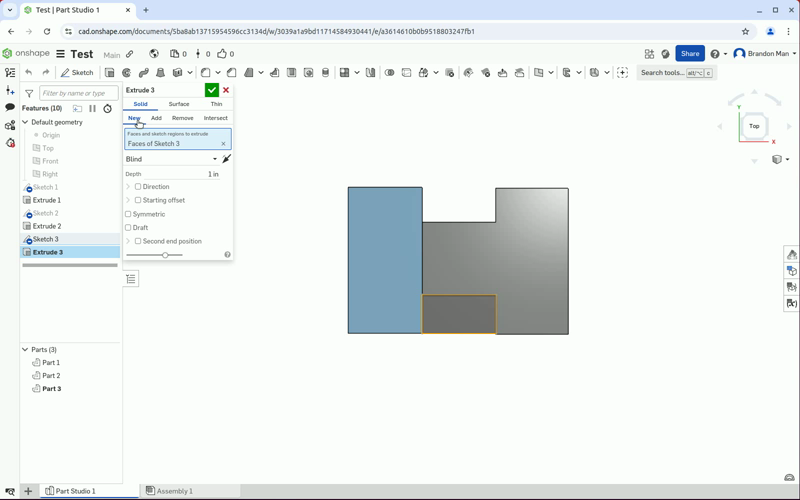
click(137, 120)
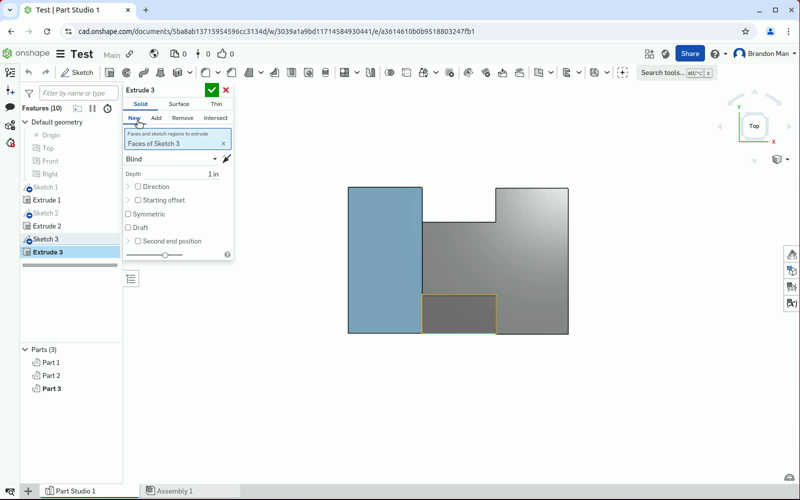
key(tab, 4)
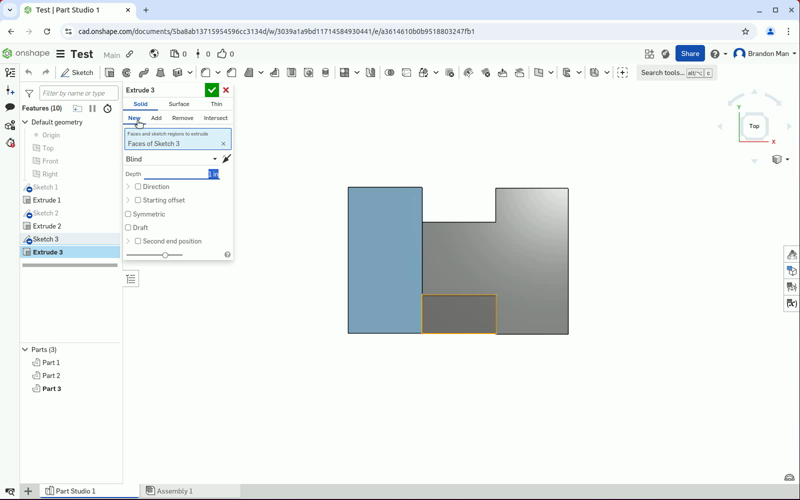
text(15.165)
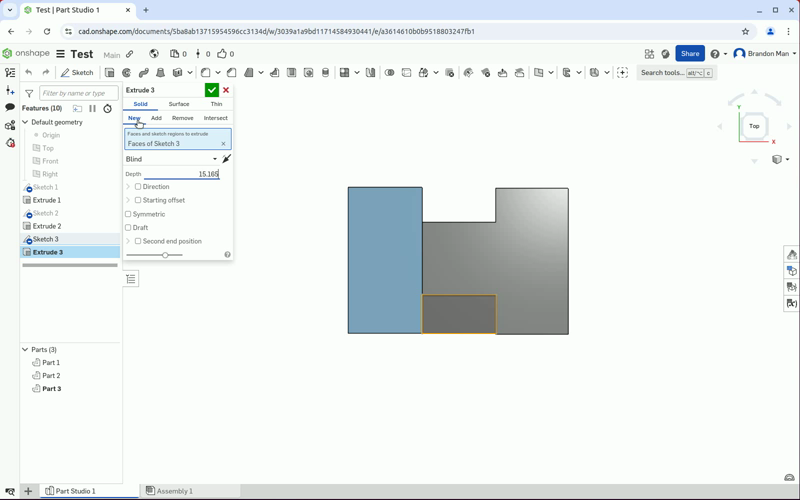
key(enter)
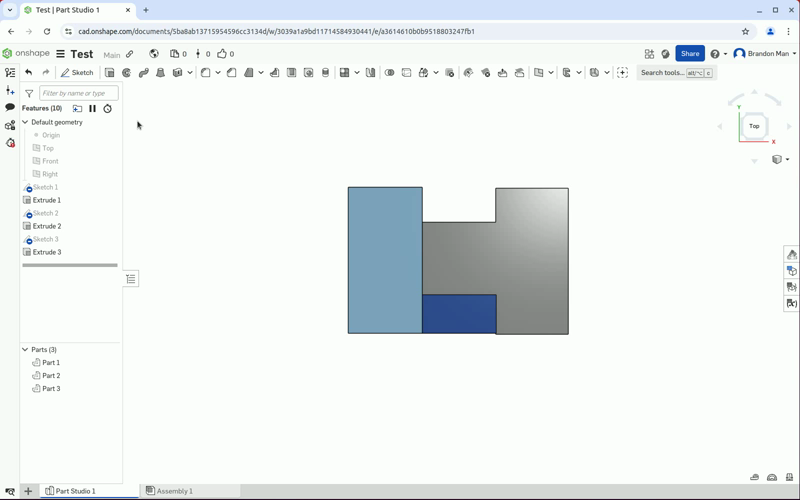
key(shift+h)
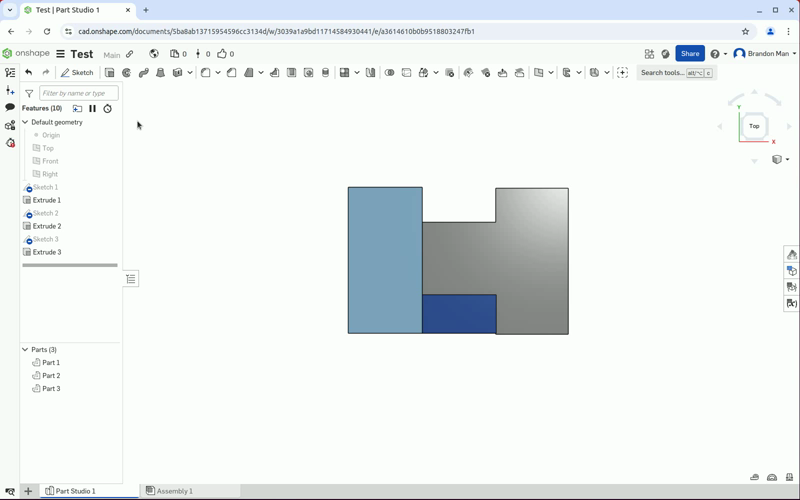
key(shift+h)
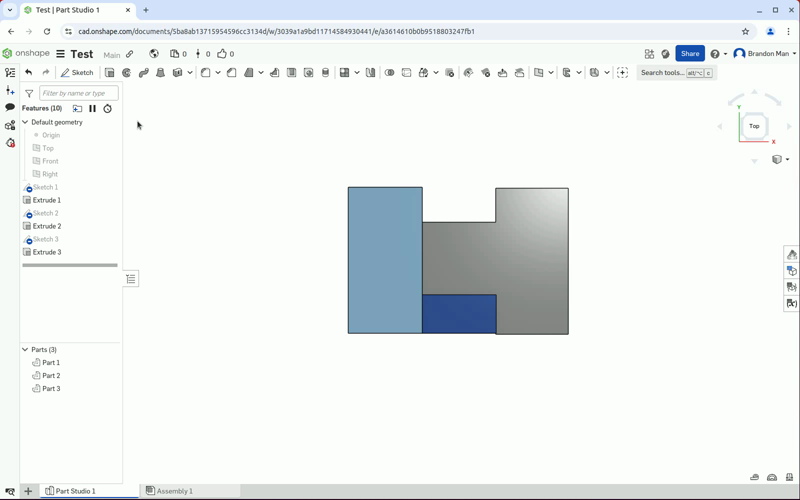
mouse_move(73, 189)
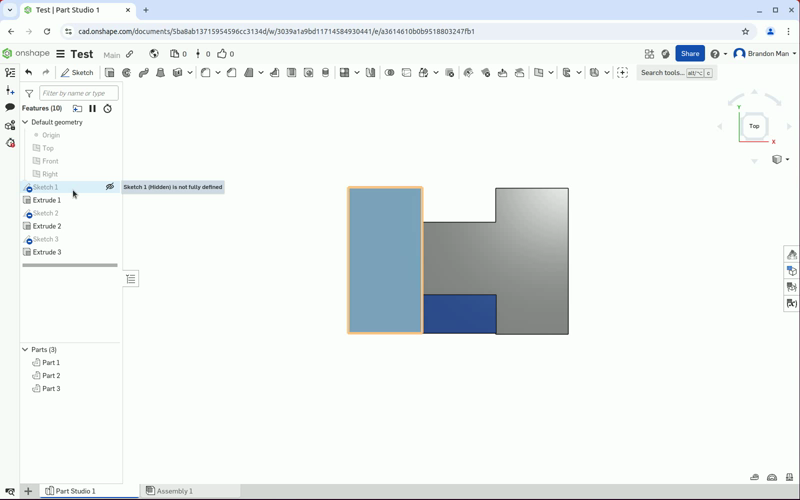
click(73, 189)
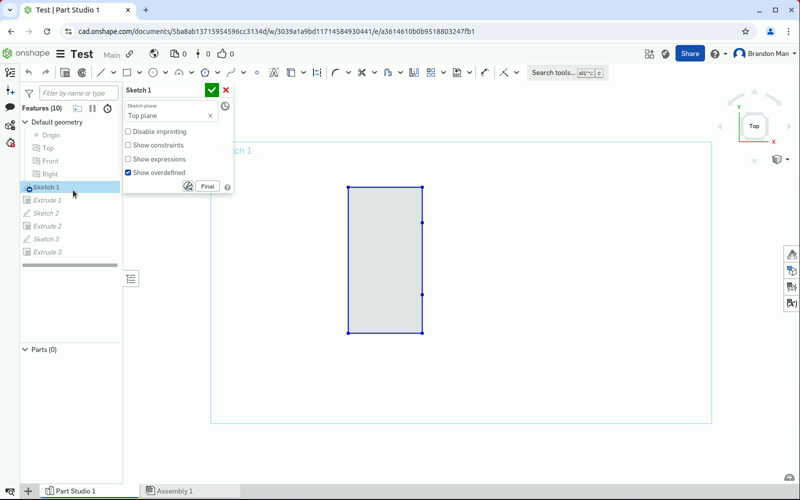
mouse_move(229, 92)
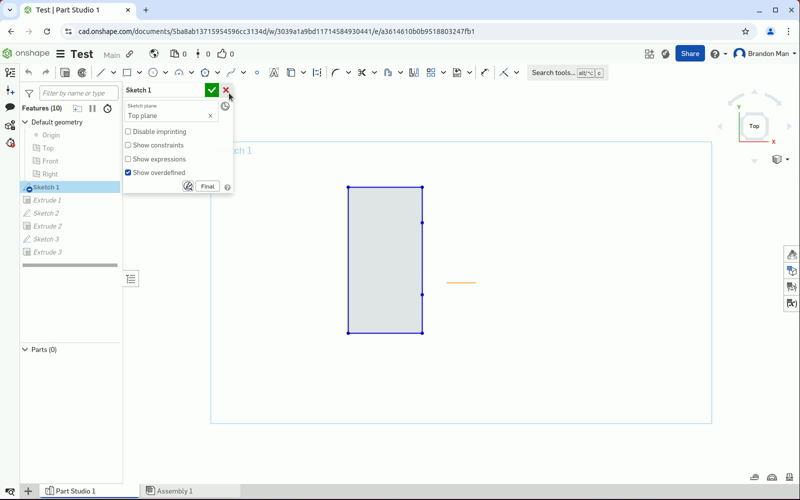
click(229, 92)
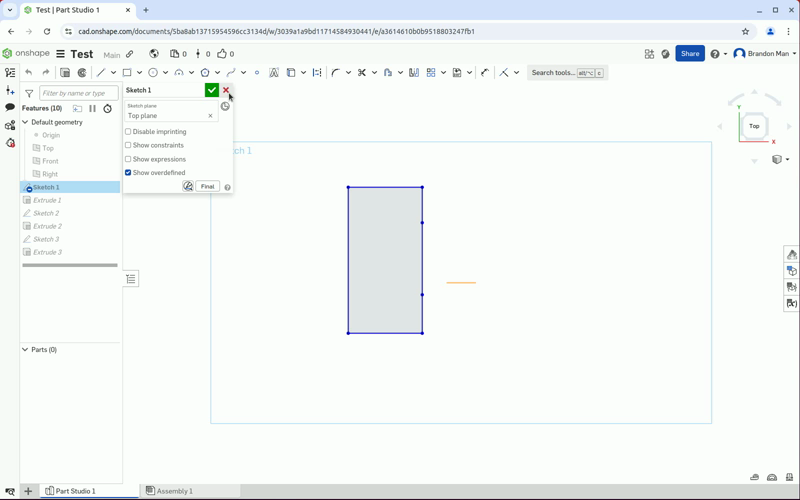
key(shift+s)
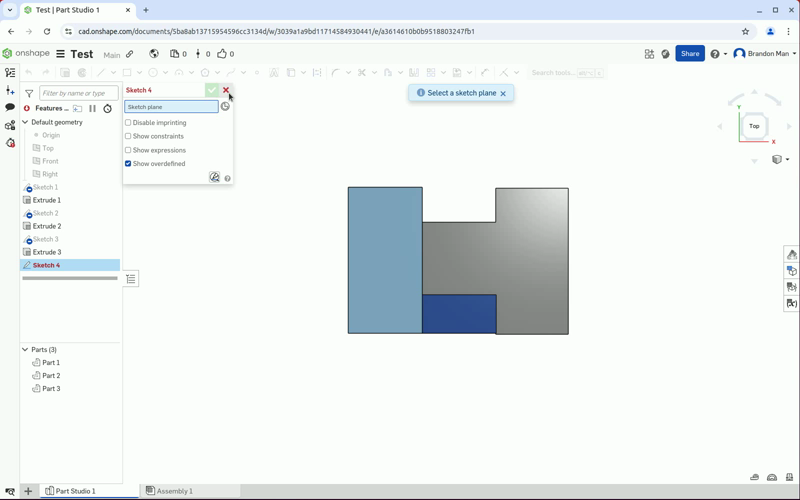
mouse_move(73, 150)
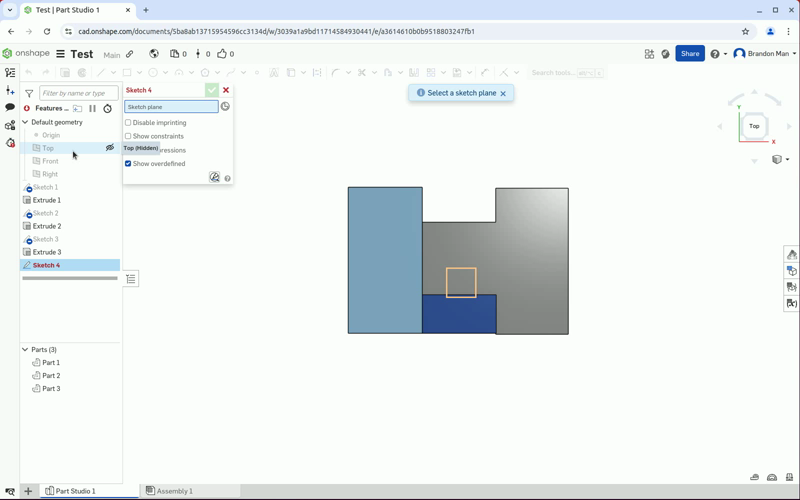
click(73, 150)
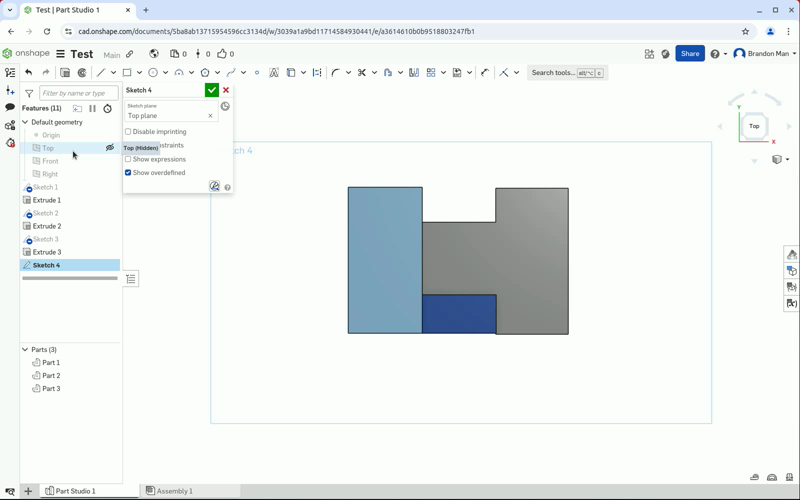
mouse_move(73, 352)
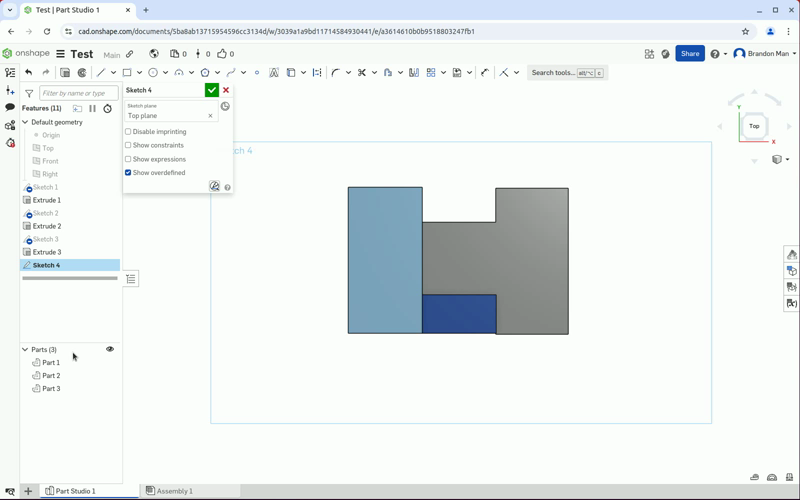
key(y)
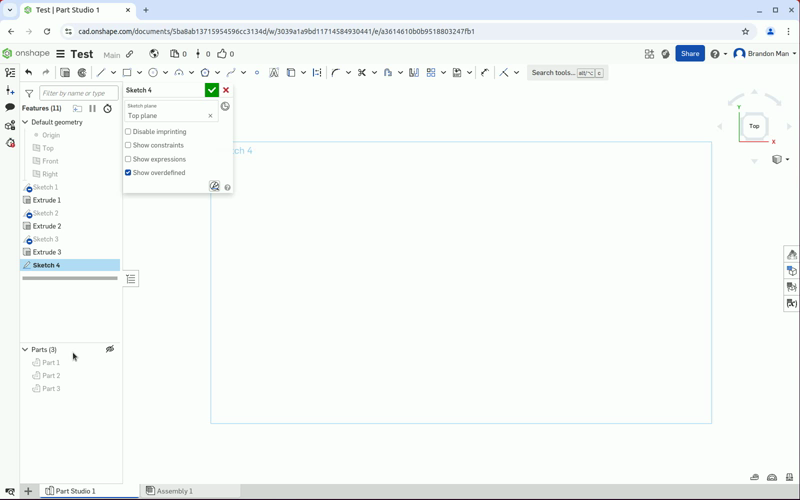
key(l)
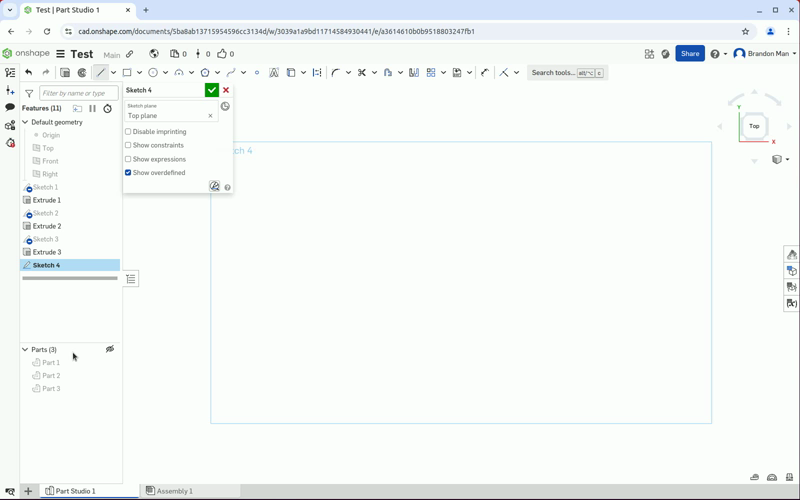
key_down(shift)
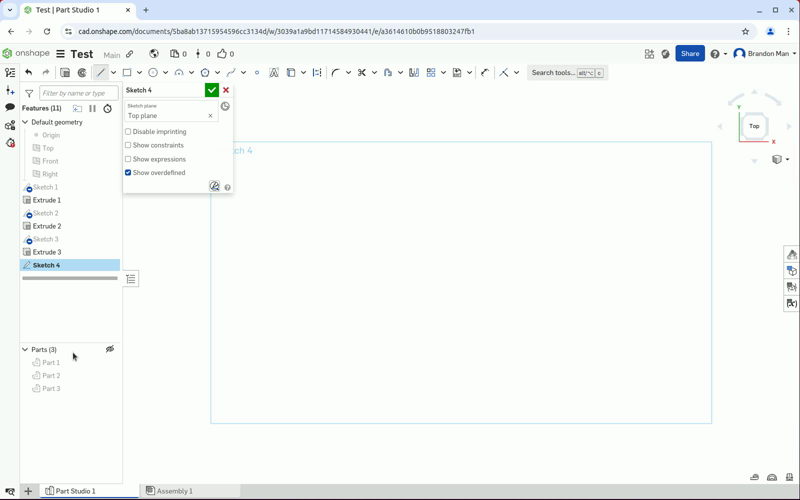
mouse_move(422, 223)
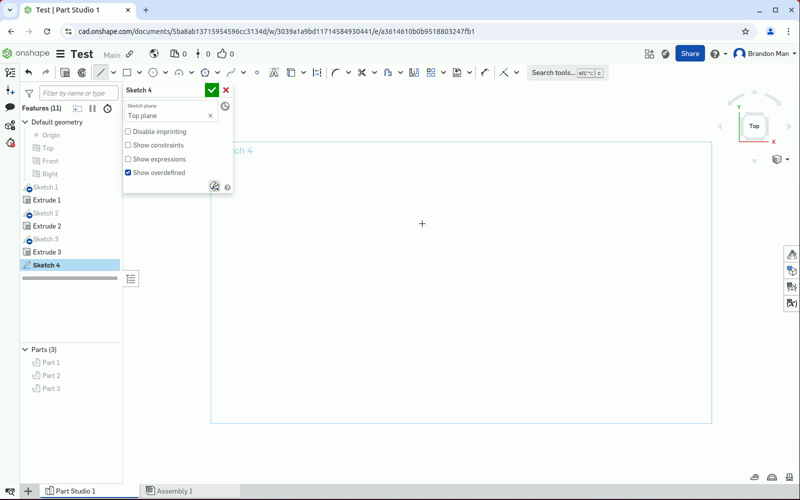
click(422, 223)
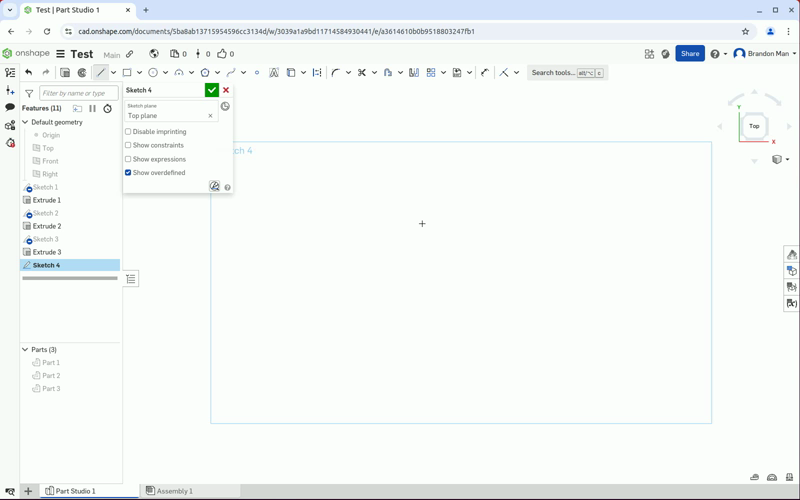
key_up(shift)
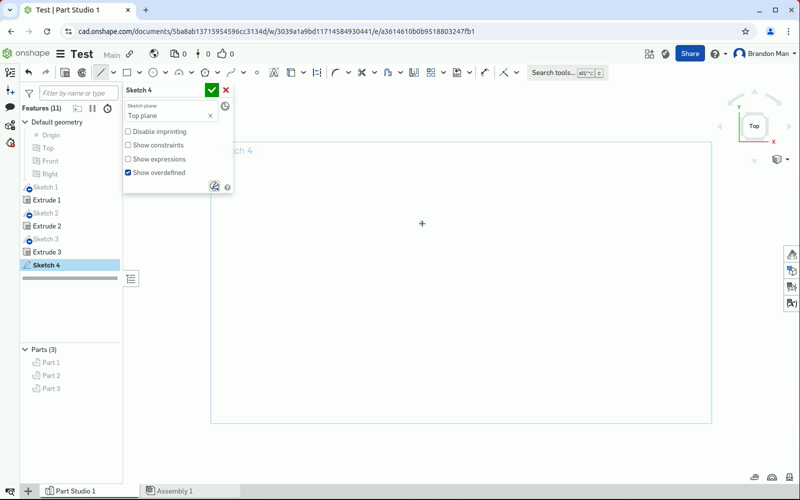
key_down(shift)
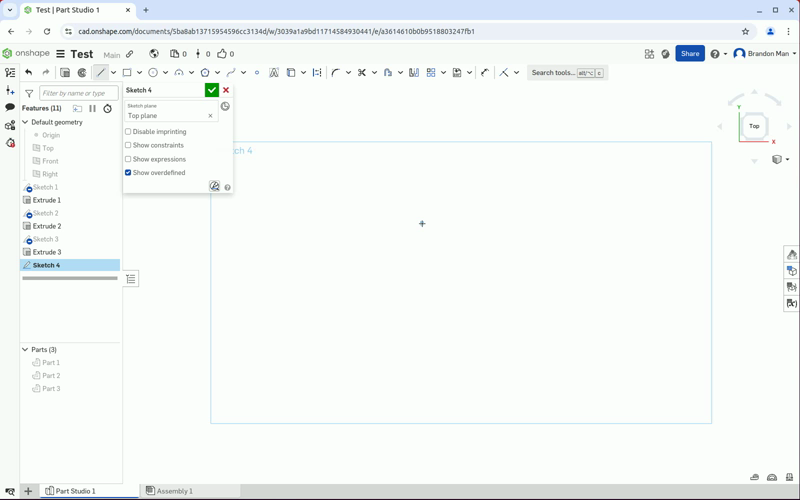
mouse_move(496, 223)
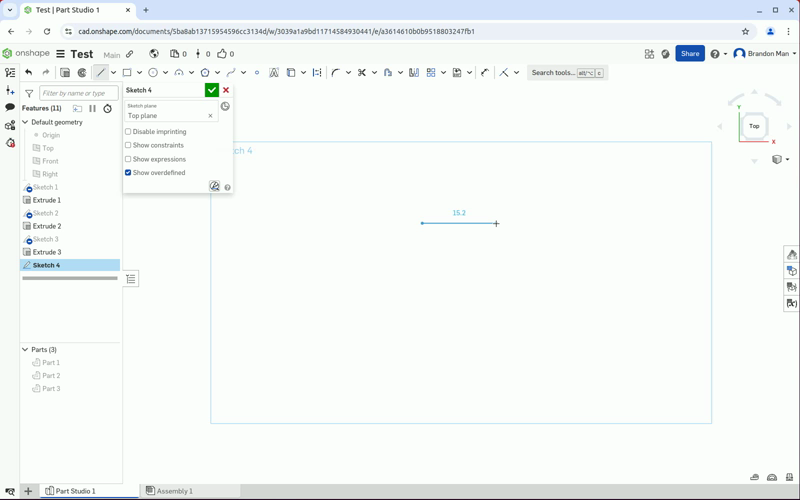
click(496, 223)
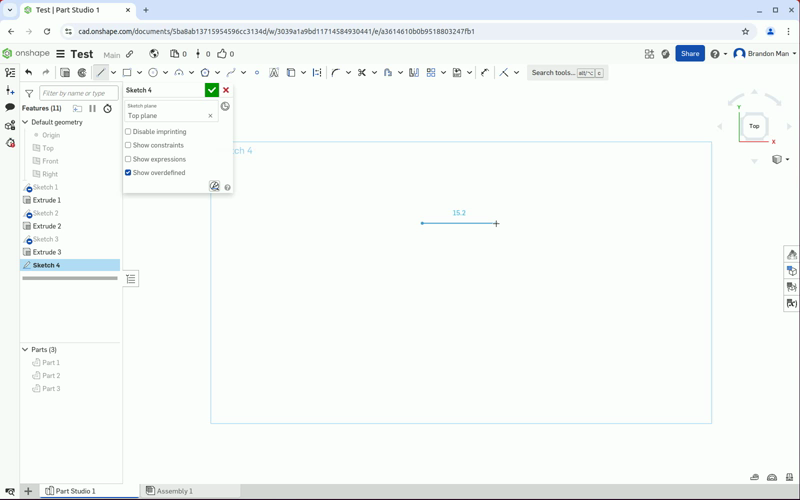
key_up(shift)
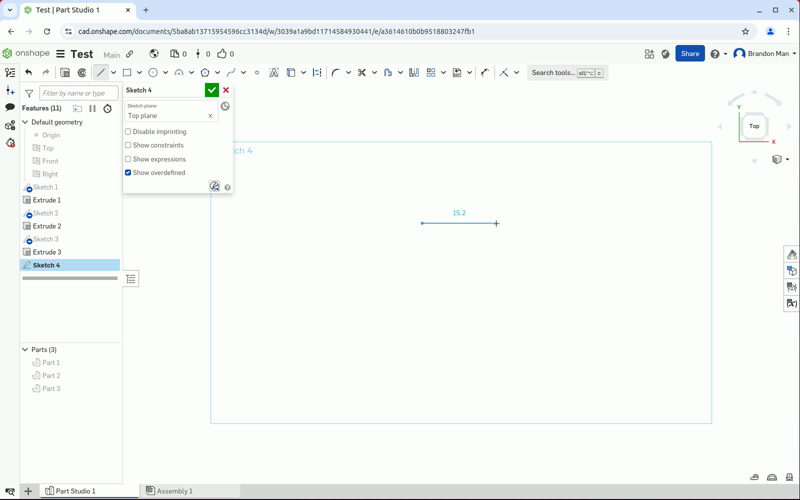
key_down(shift)
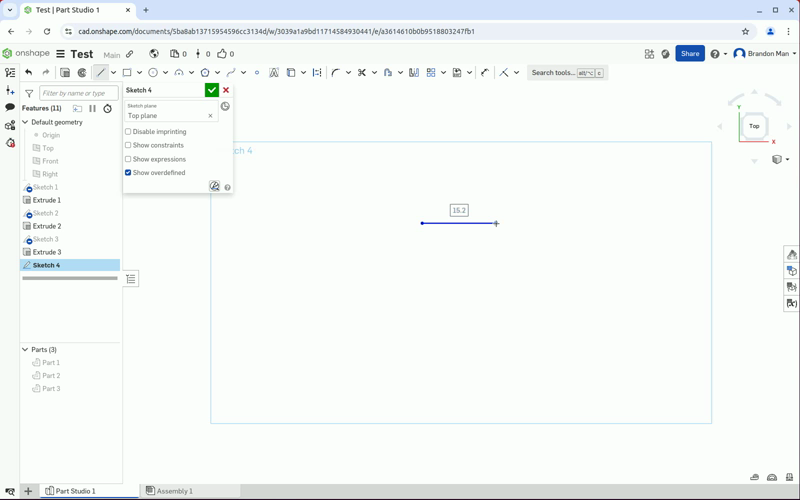
mouse_move(526, 223)
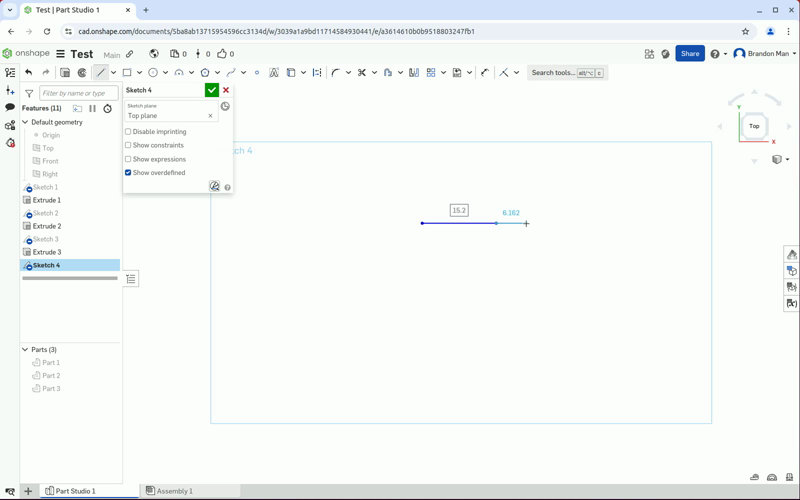
mouse_move(496, 187)
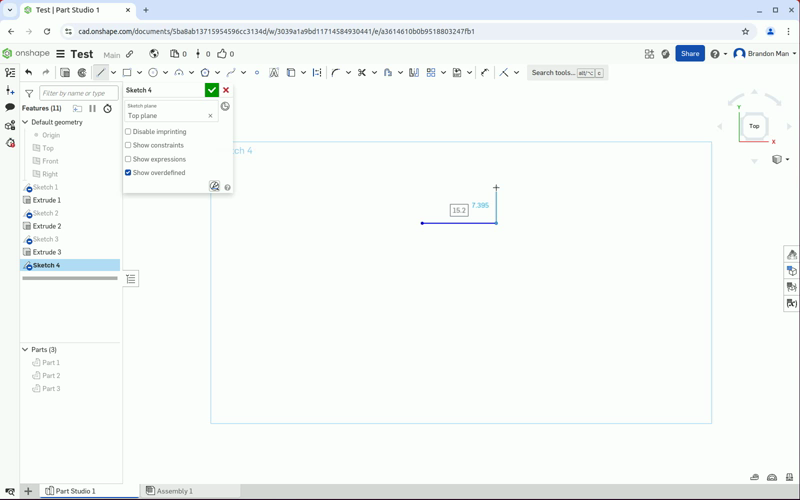
click(496, 187)
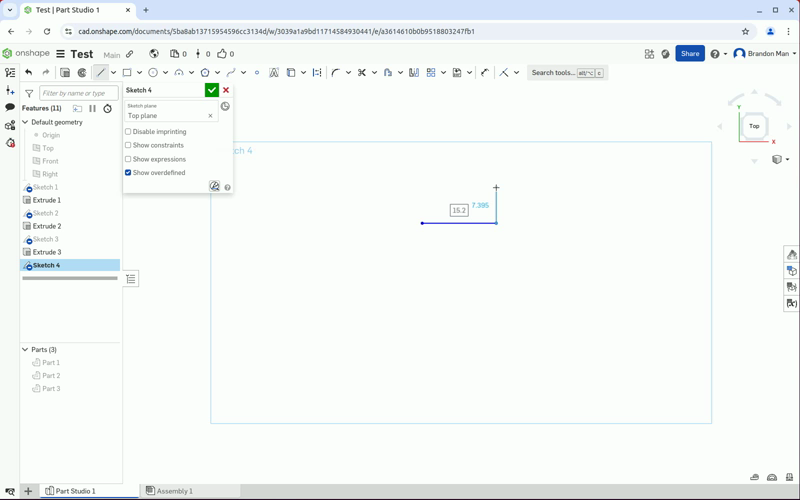
key_up(shift)
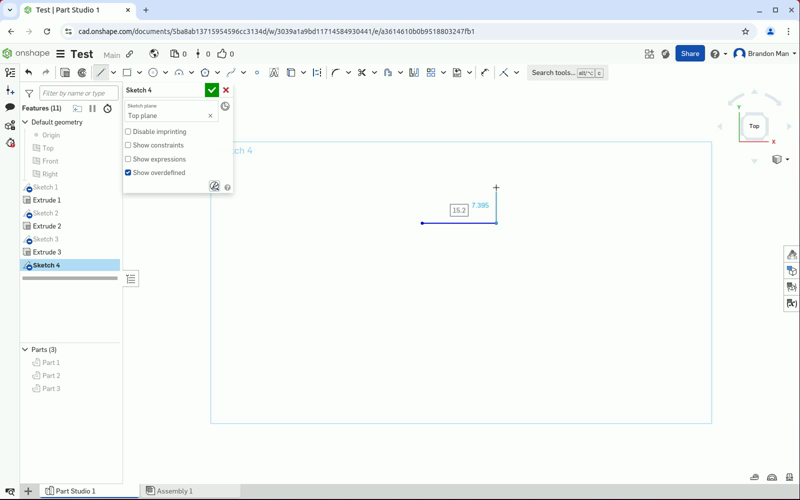
key_down(shift)
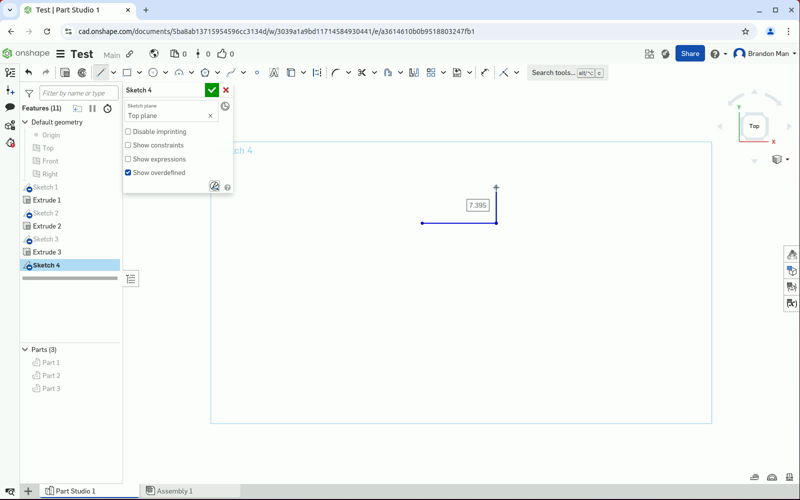
mouse_move(422, 187)
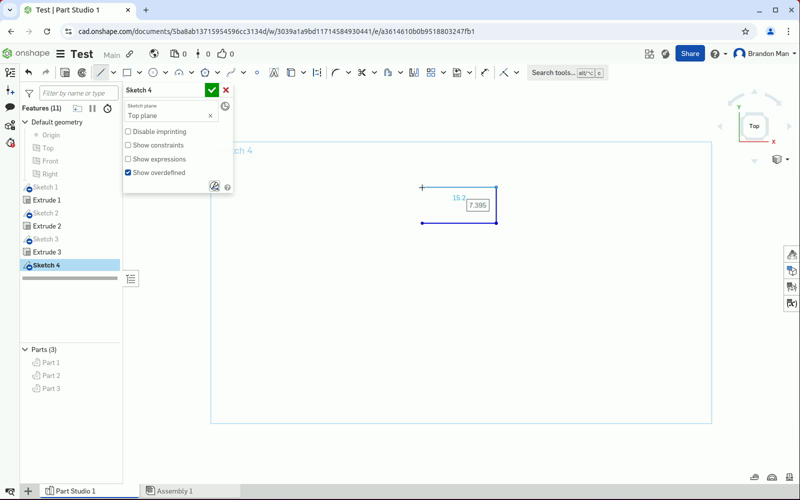
click(422, 187)
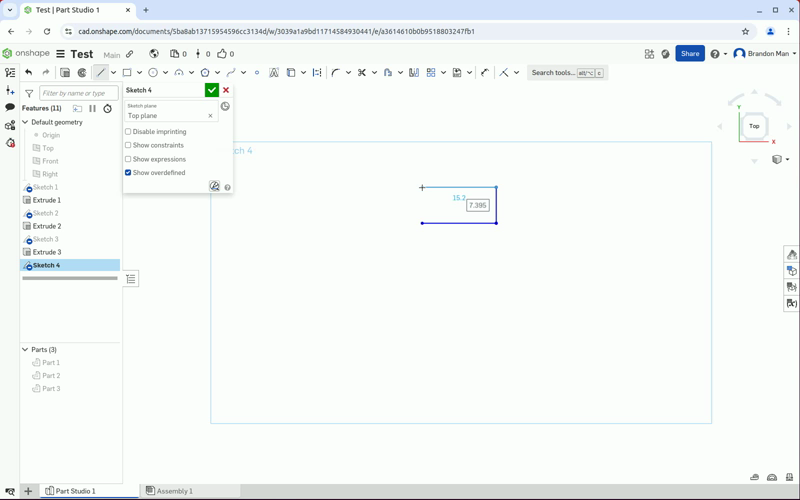
key_up(shift)
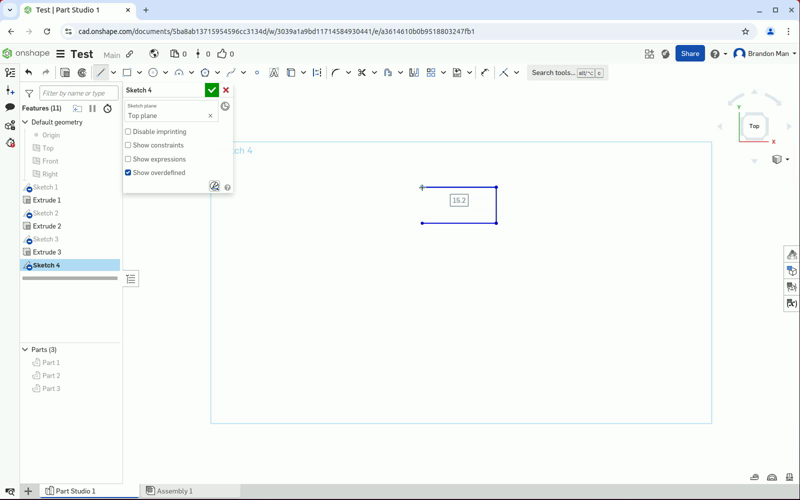
mouse_move(452, 187)
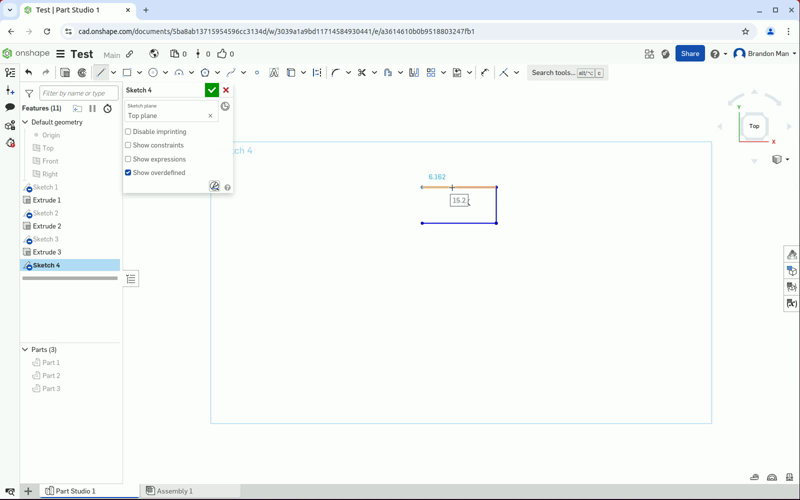
key_down(shift)
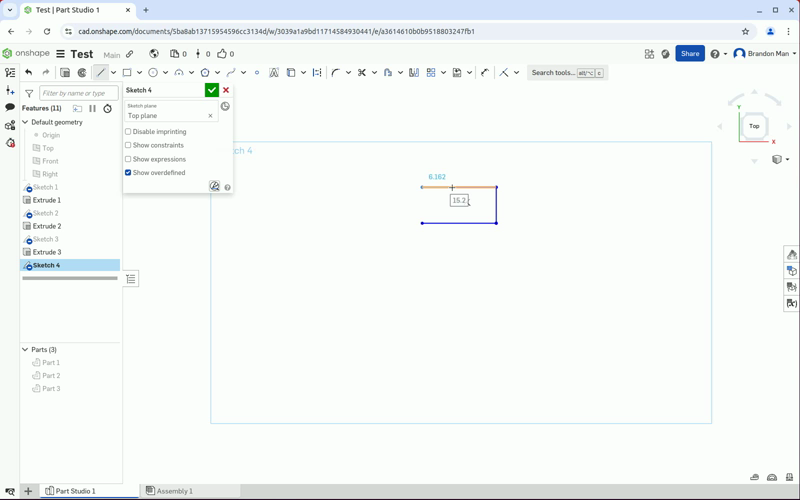
mouse_move(422, 223)
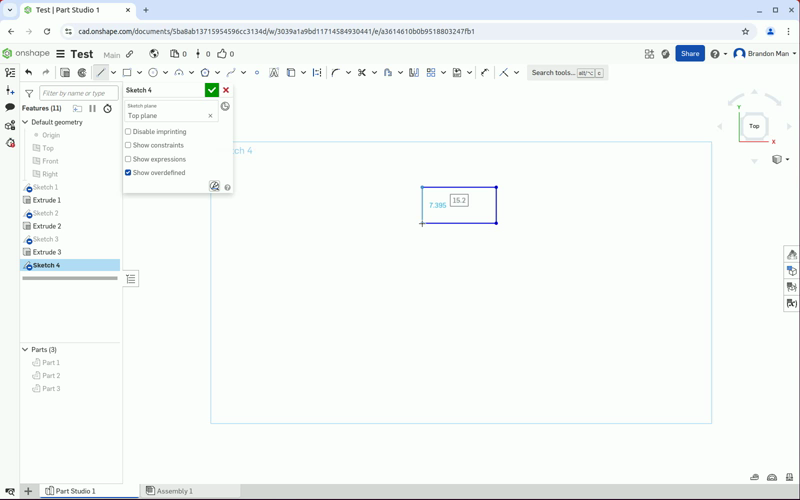
key_up(shift)
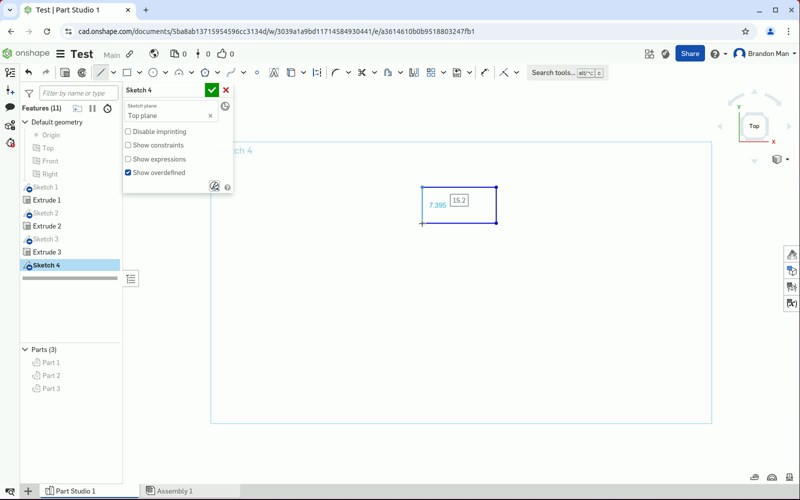
click(422, 223)
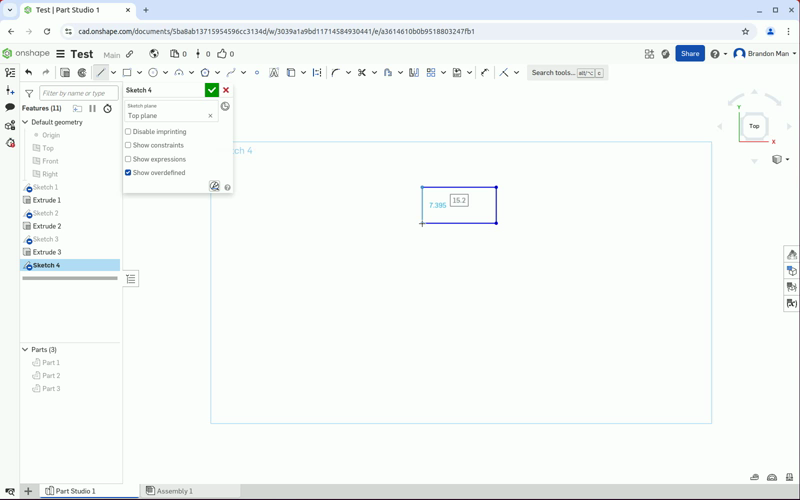
key(esc)
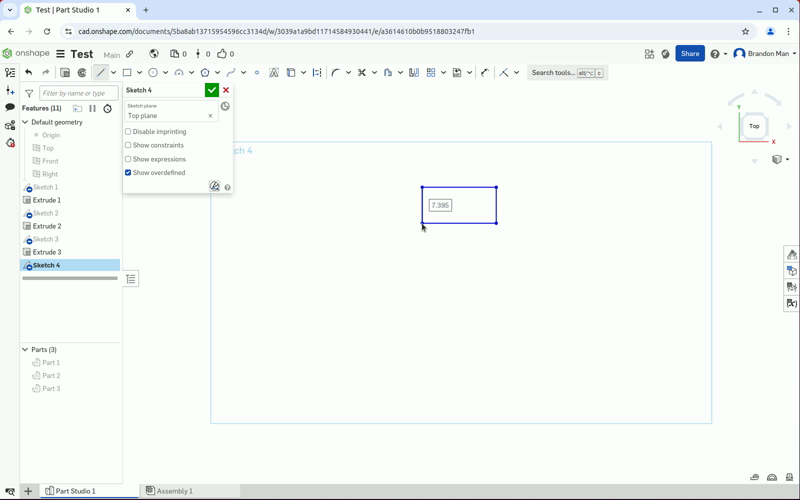
mouse_move(449, 198)
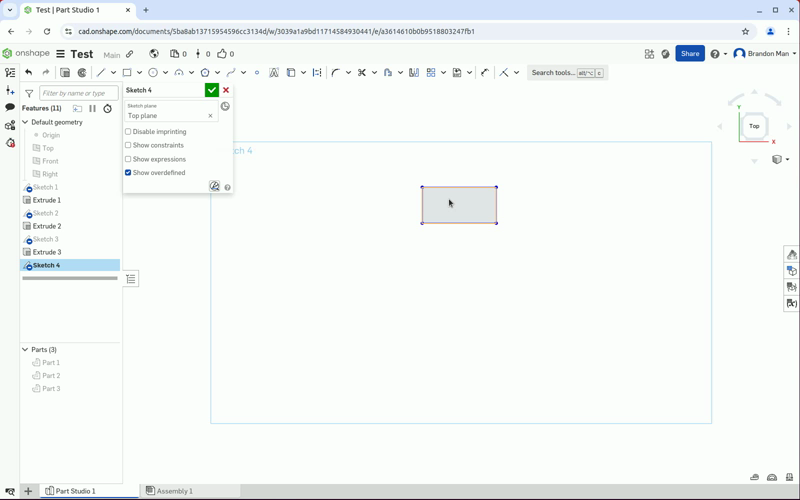
click(449, 198)
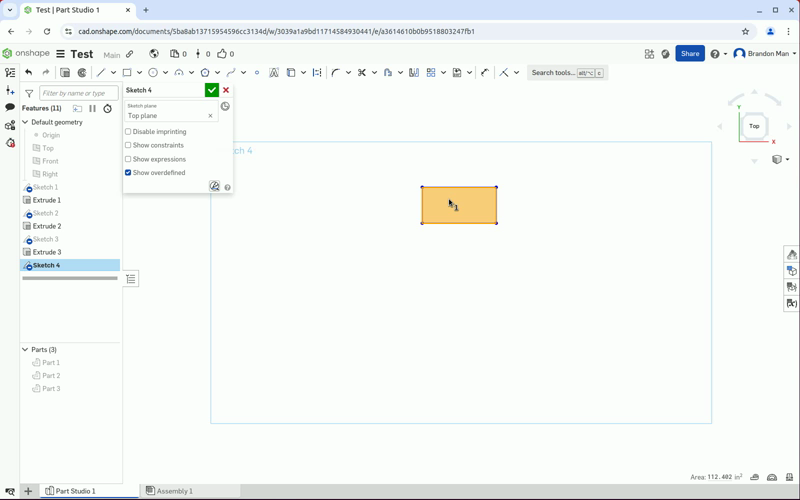
mouse_move(73, 352)
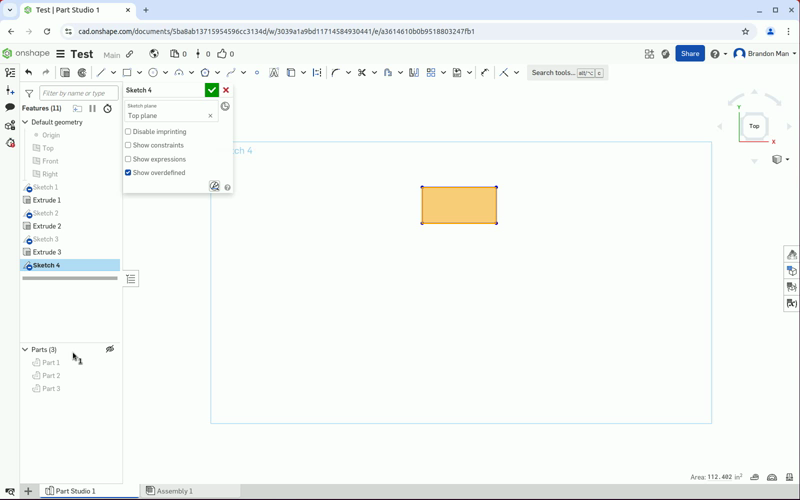
key(shift+y)
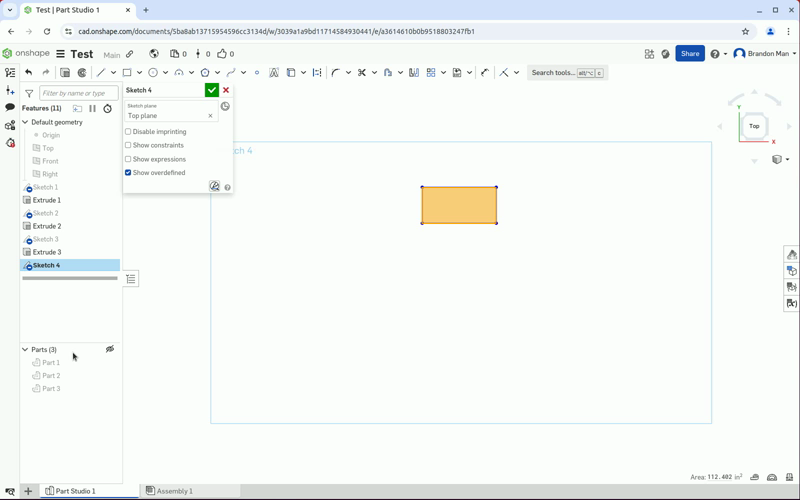
key(shift+e)
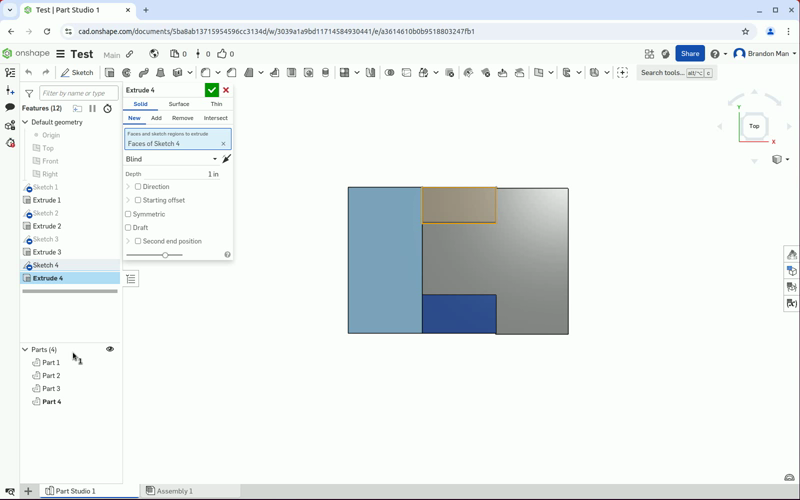
mouse_move(143, 106)
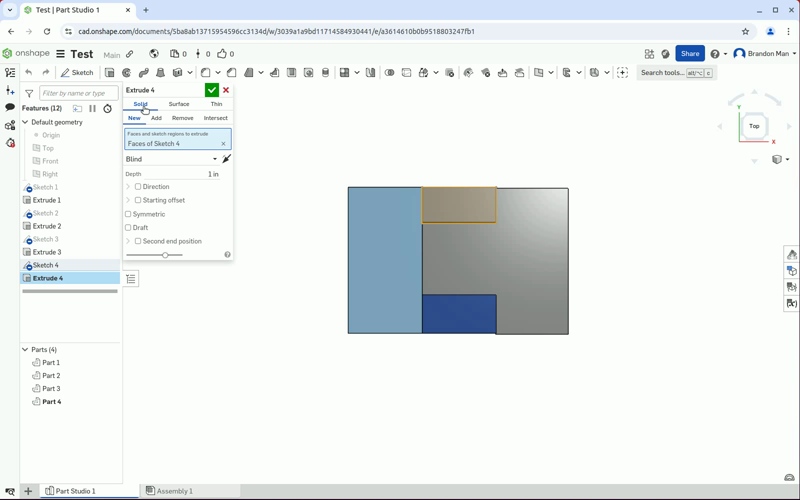
click(143, 106)
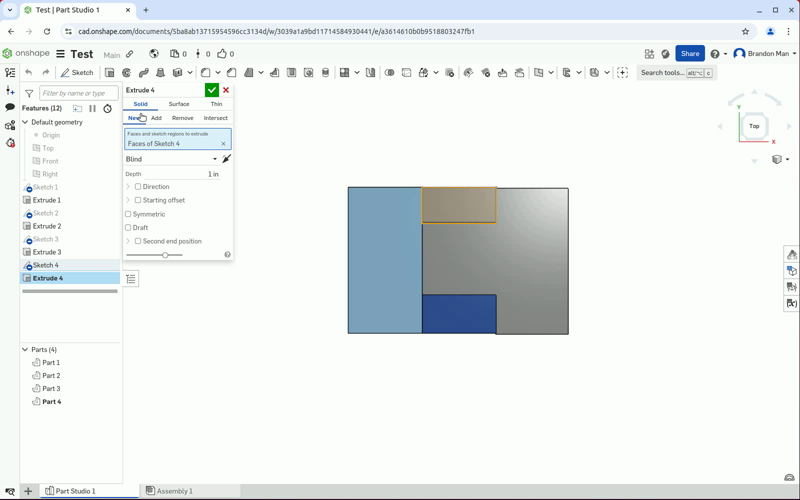
mouse_move(137, 120)
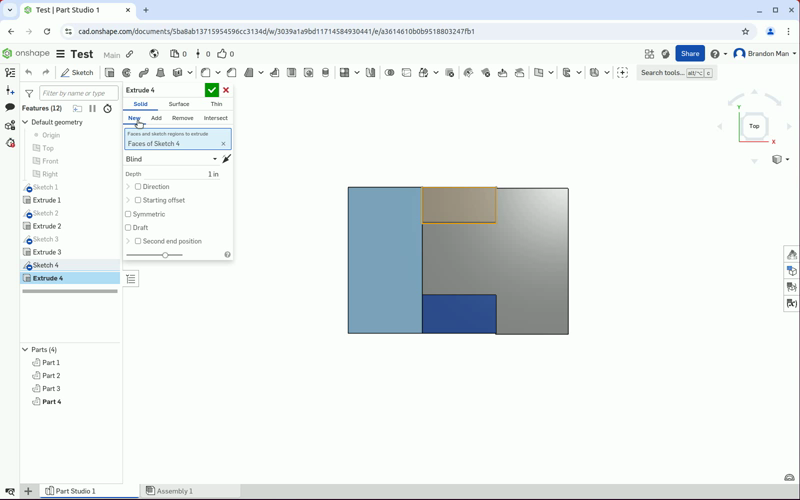
click(137, 120)
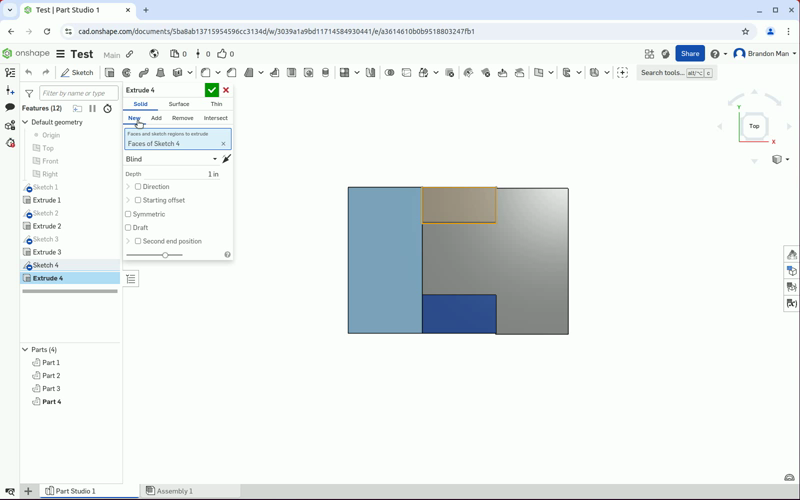
key(tab, 4)
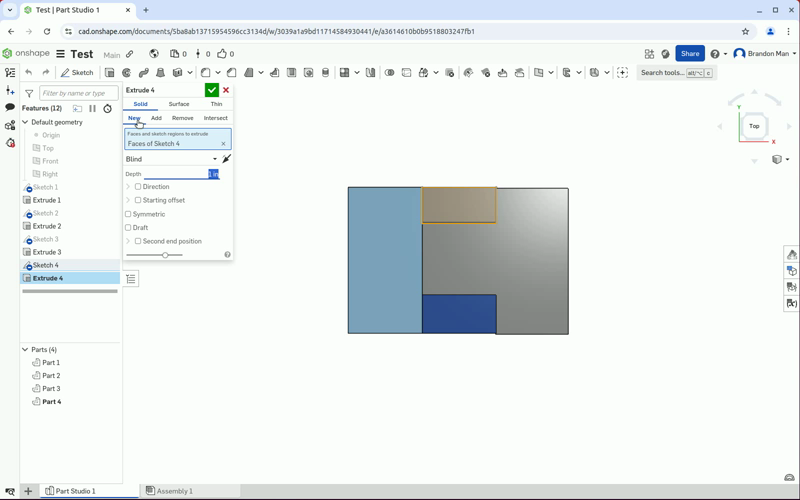
text(15.165)
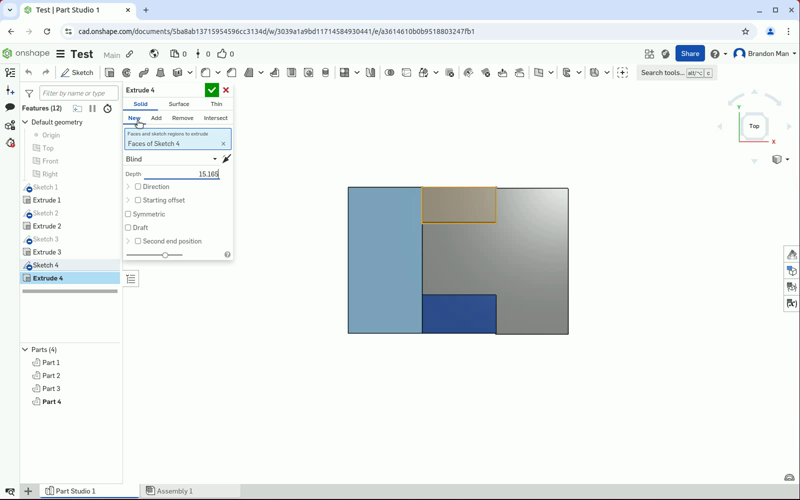
key(enter)
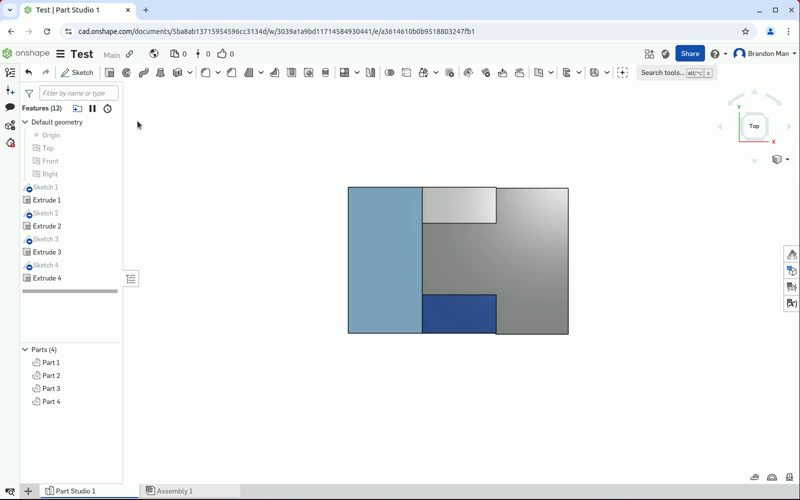
key(shift+h)
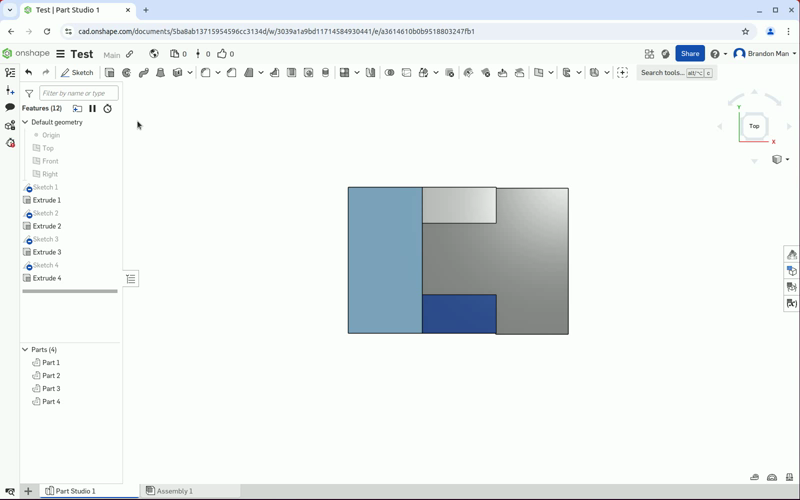
key(shift+h)
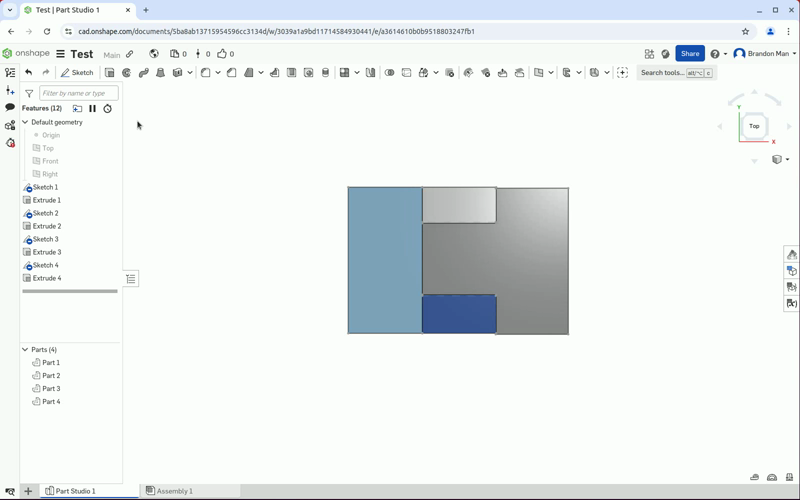
key(shift+7)
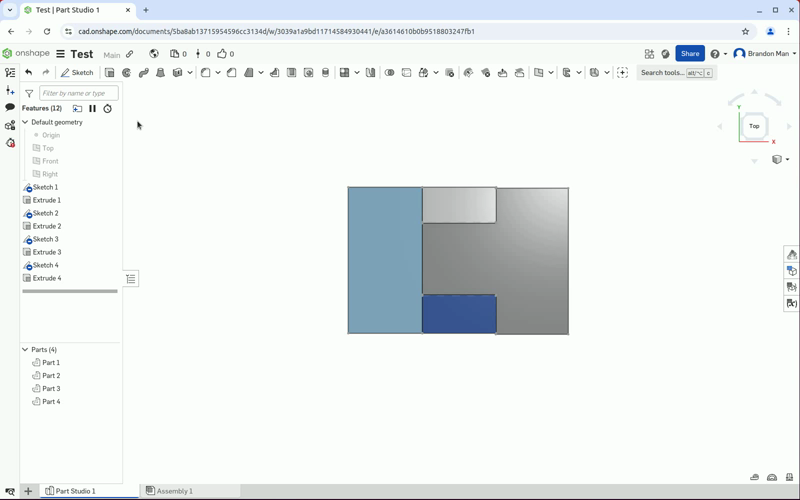
key(up, 3)
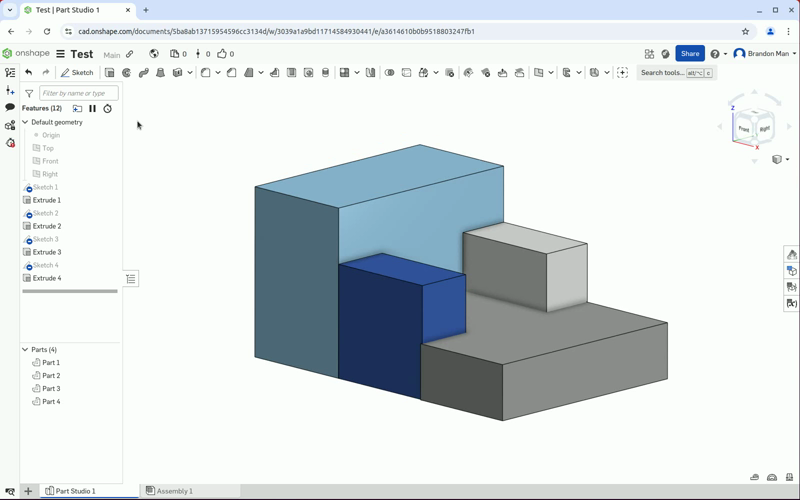
key(left, 3)
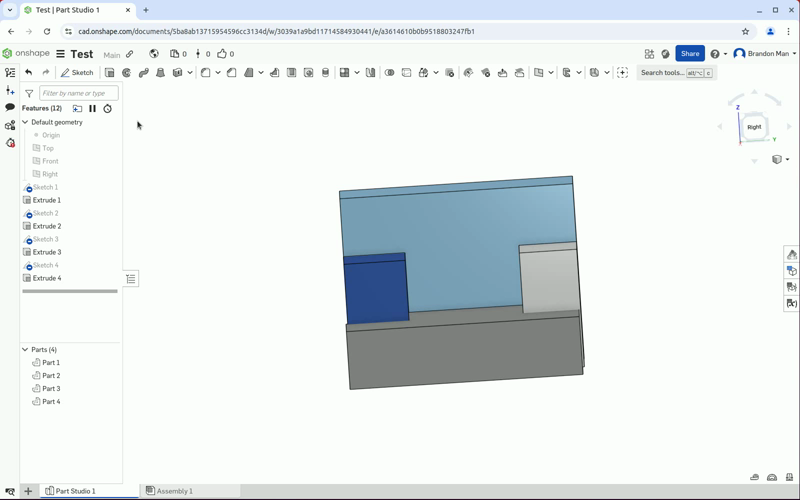
key(right, 3)
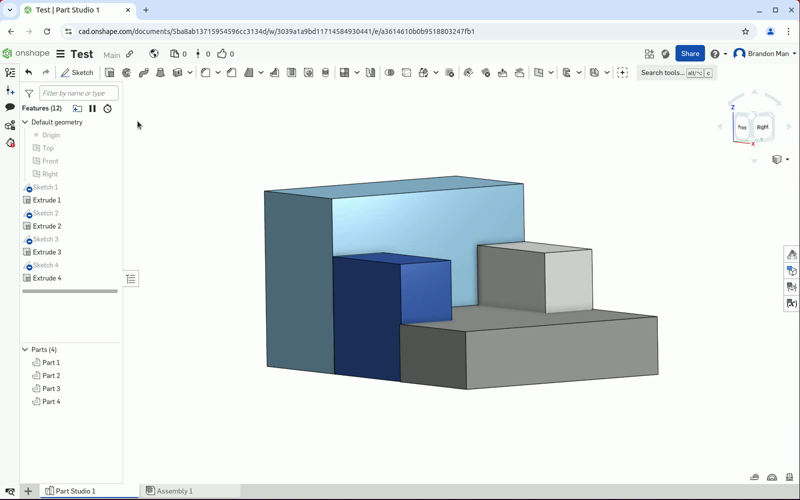
key(down, 3)
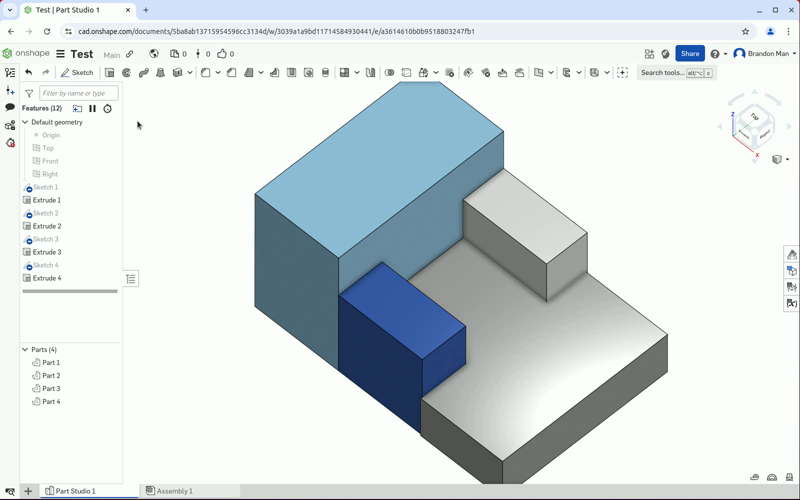
mouse_move(73, 189)
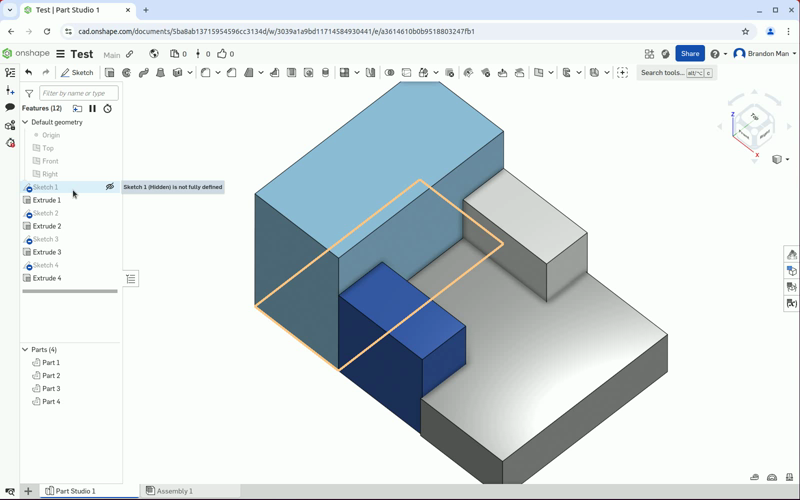
click(73, 189)